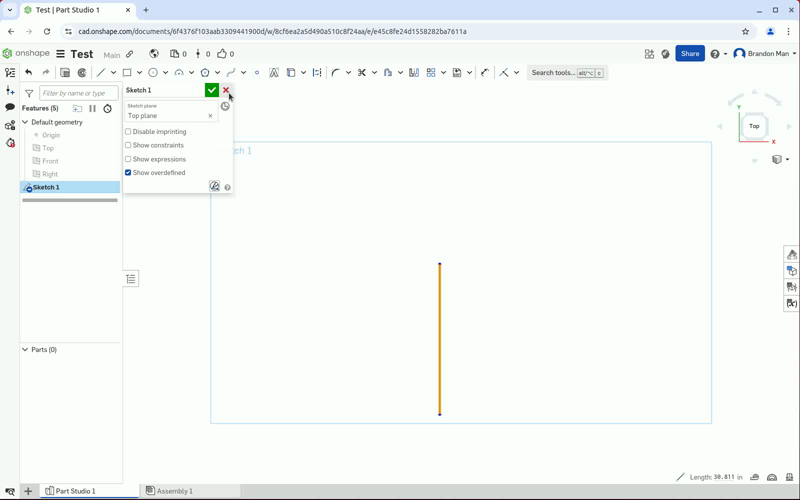
key(shift+h)
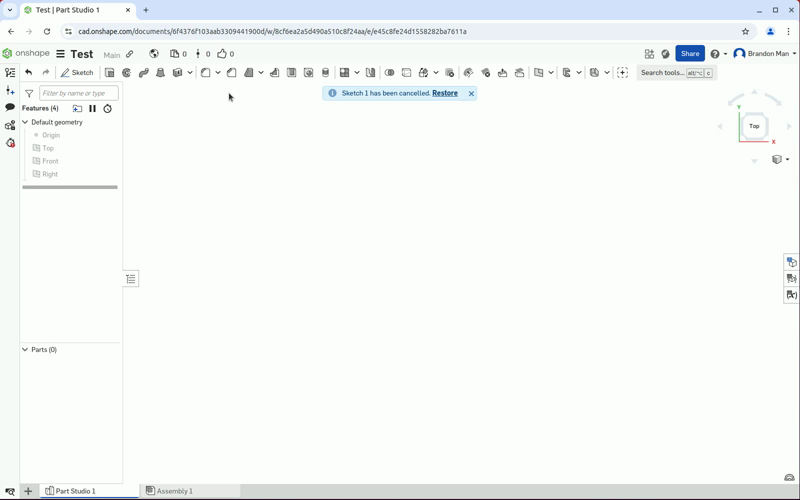
mouse_move(73, 352)
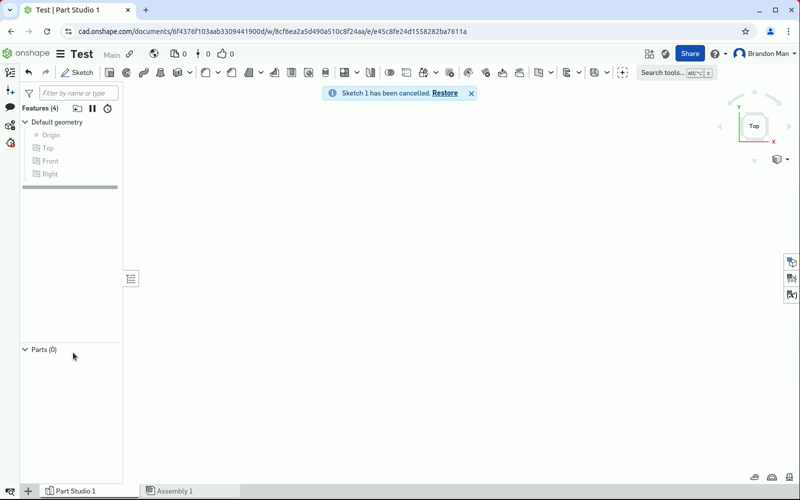
key(y)
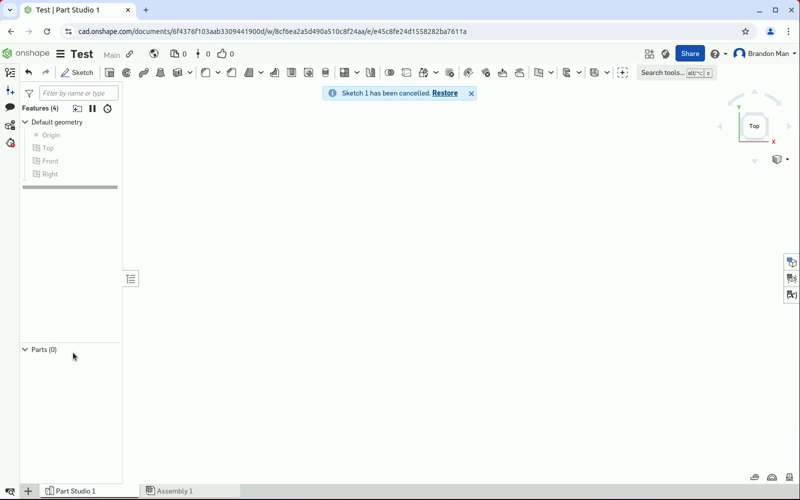
key(shift+p)
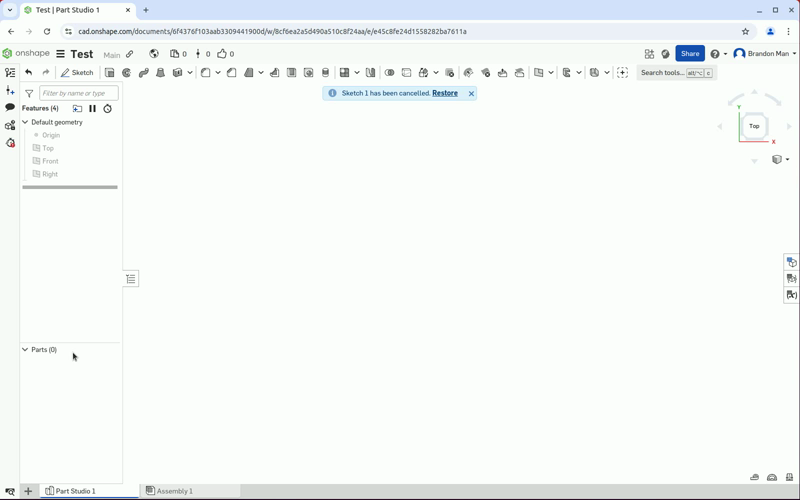
key(space)
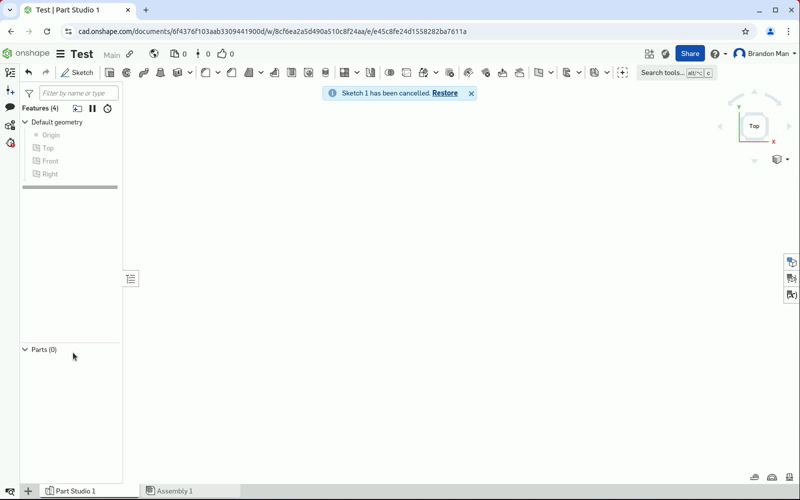
key_down(shift)
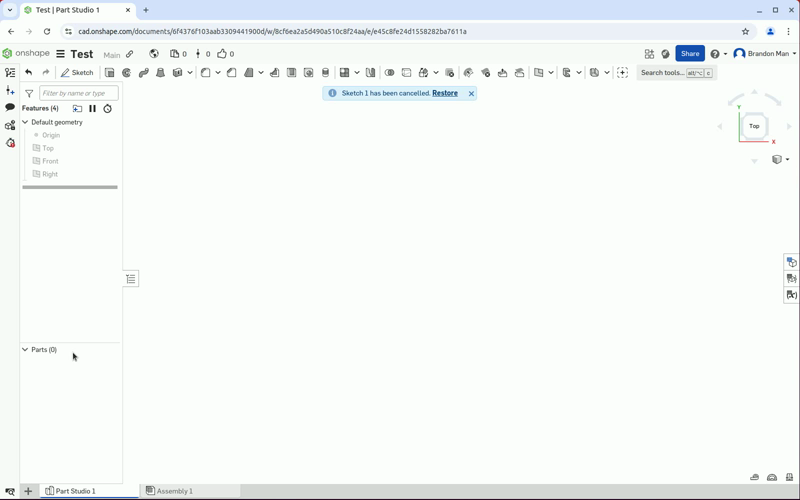
key(up)
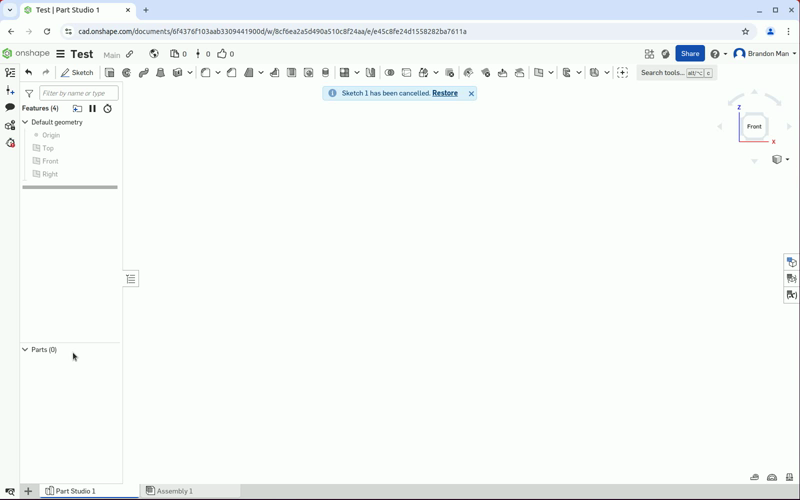
key_up(shift)
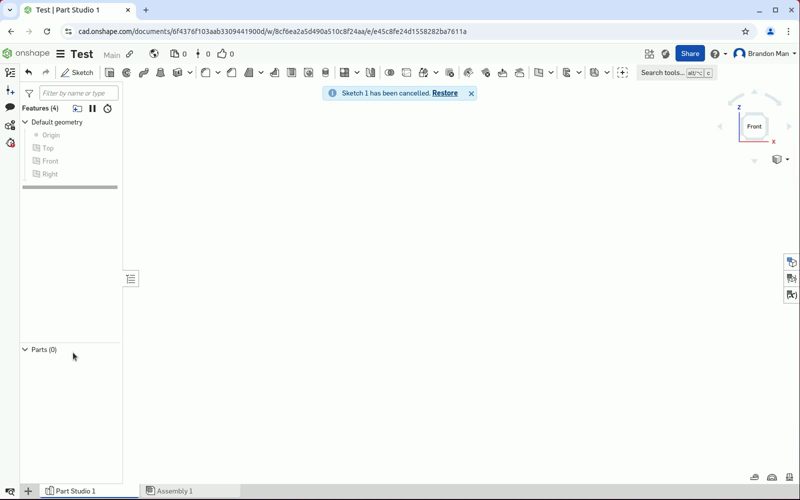
mouse_move(73, 352)
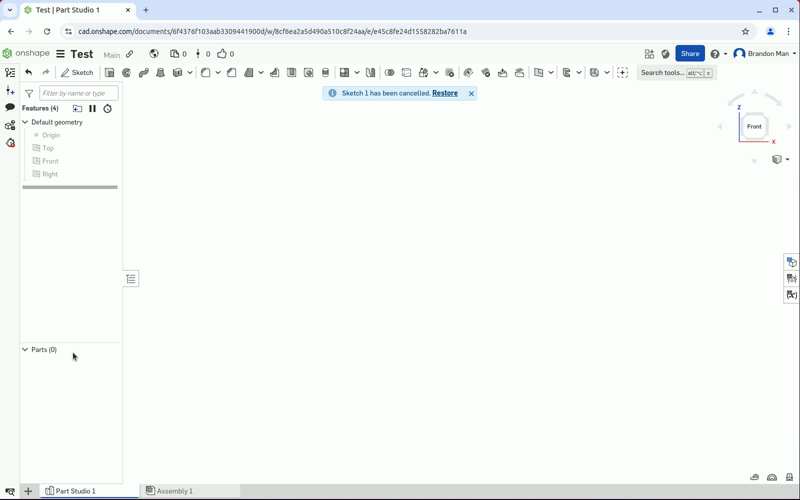
key(shift+y)
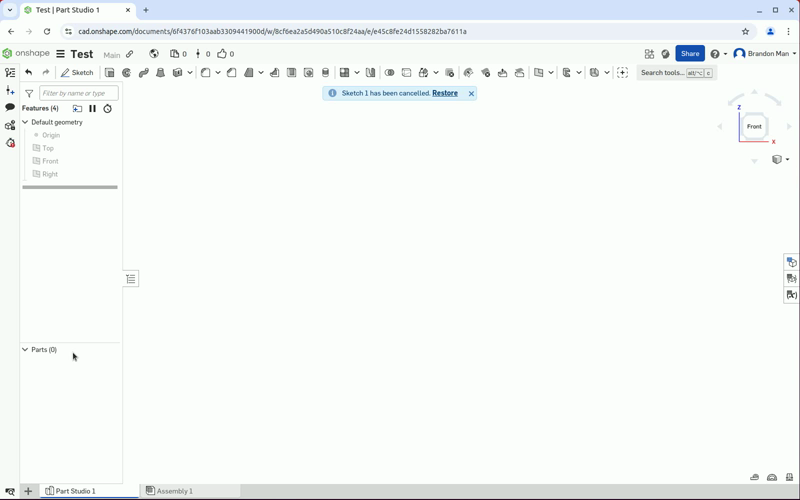
key(shift+s)
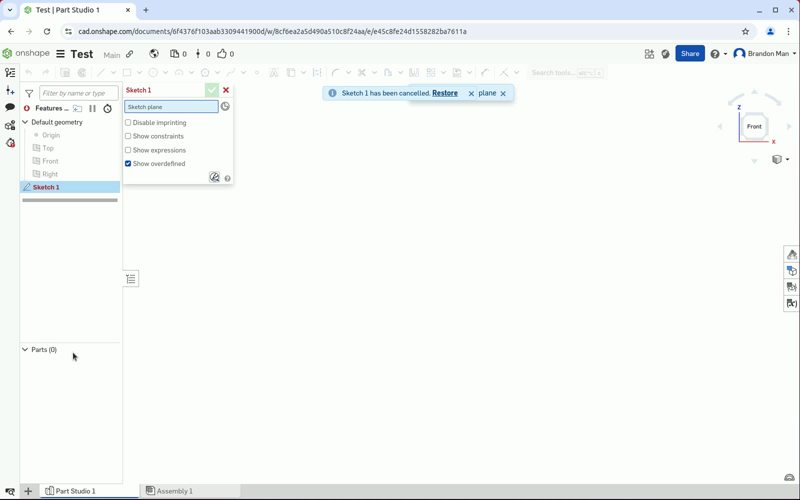
mouse_move(73, 163)
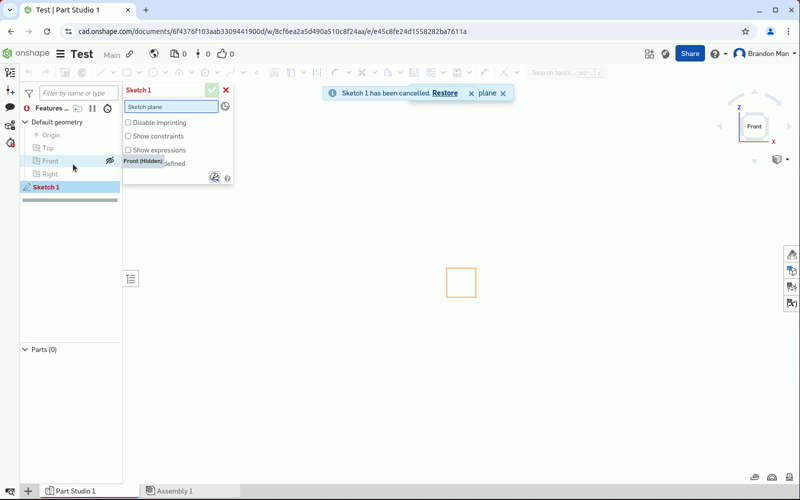
click(73, 163)
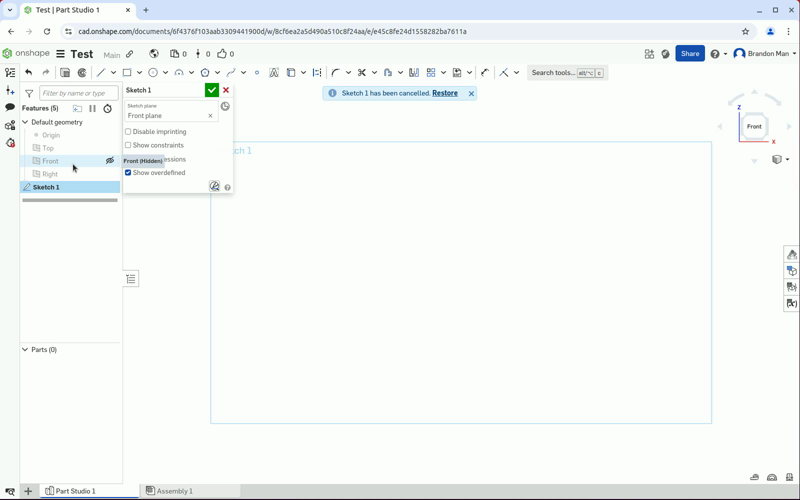
mouse_move(73, 352)
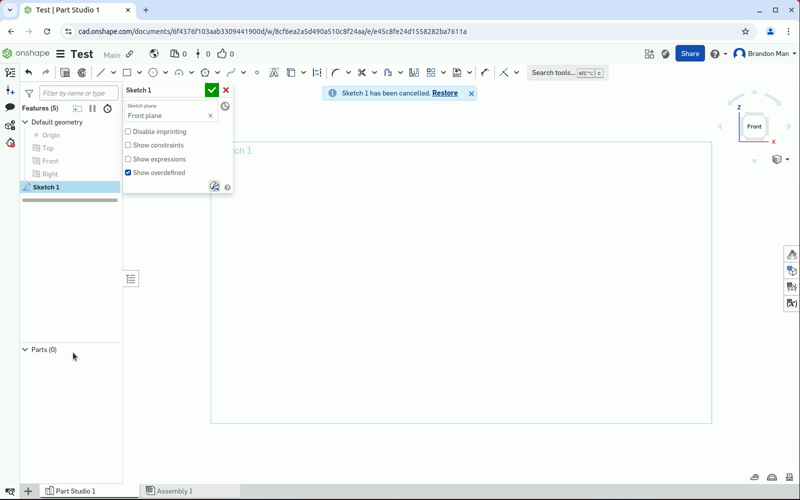
key(y)
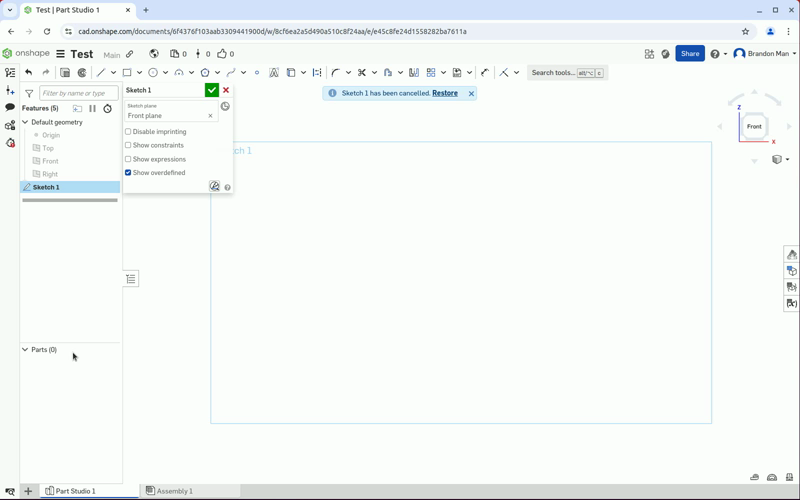
key(l)
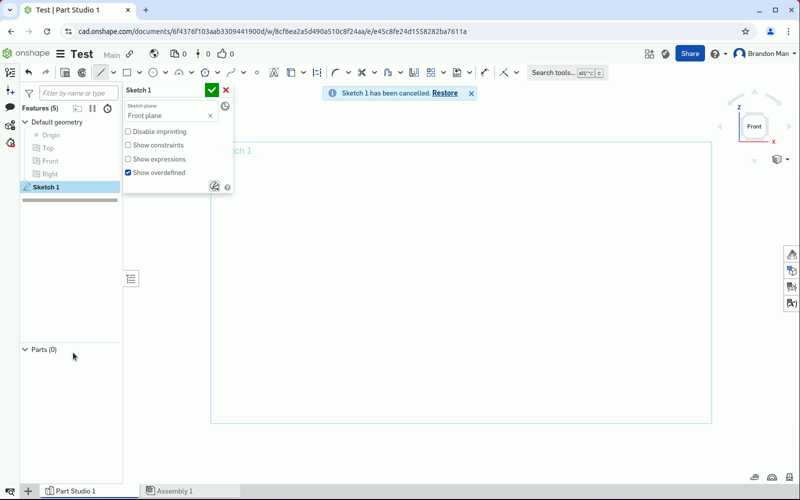
key_down(shift)
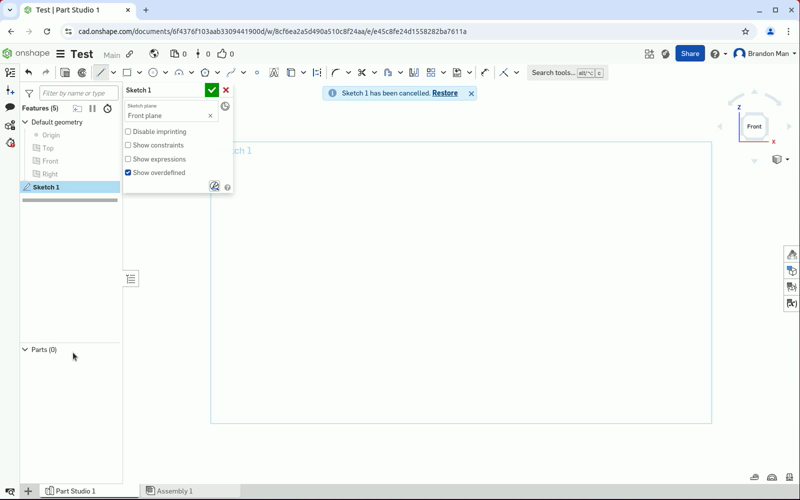
mouse_move(460, 282)
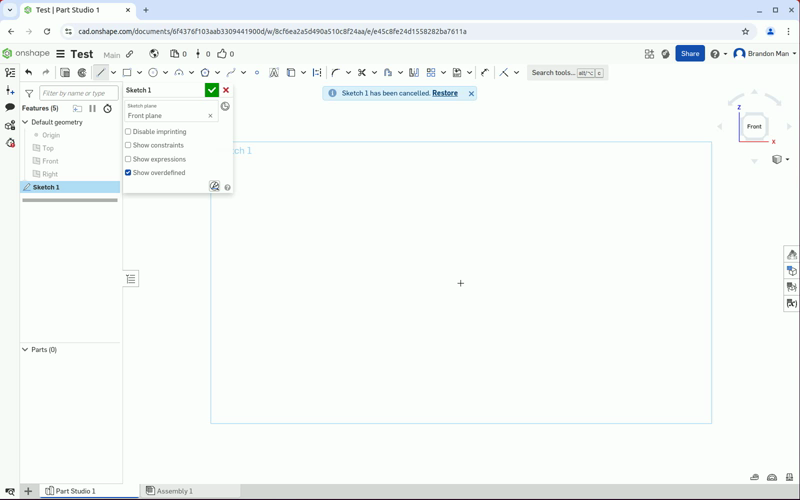
click(460, 282)
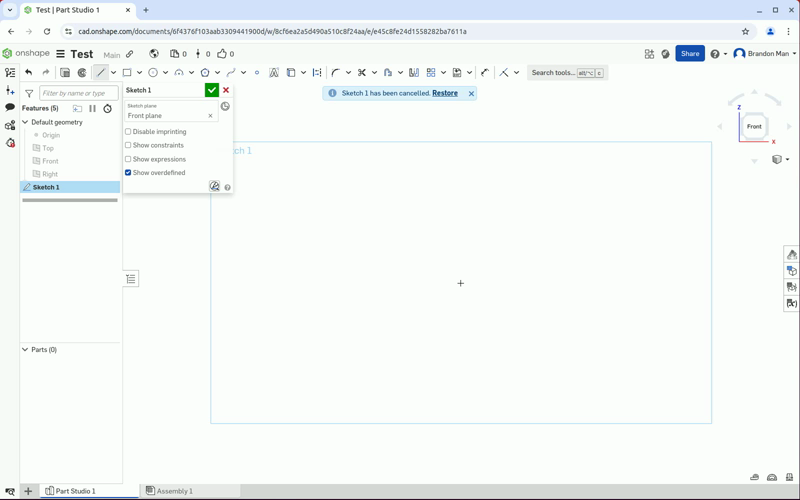
key_up(shift)
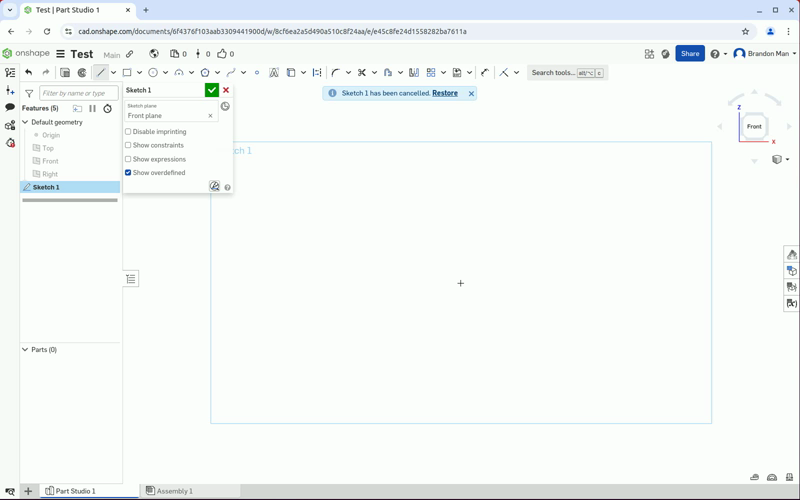
key_down(shift)
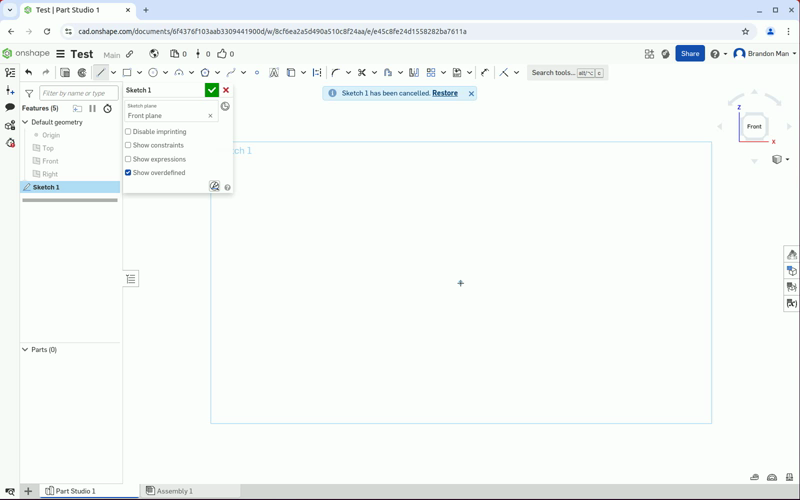
mouse_move(535, 282)
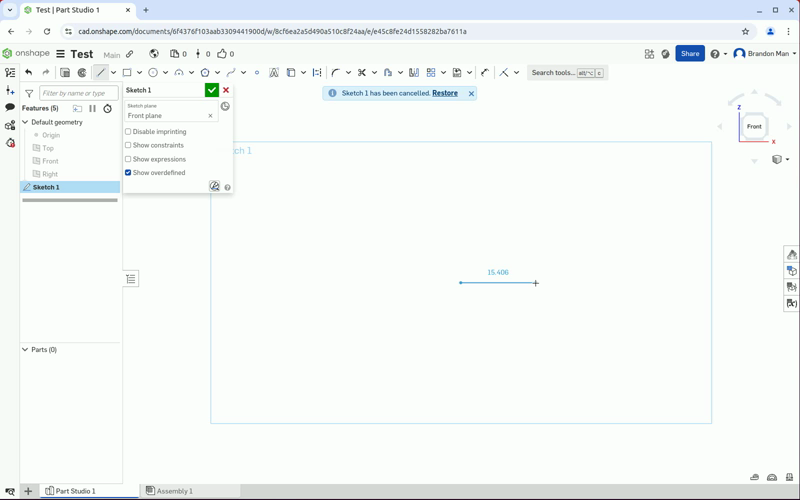
click(535, 282)
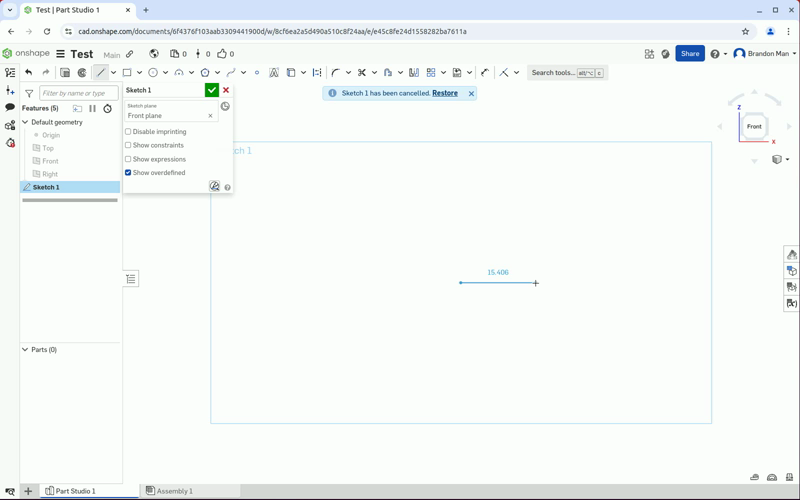
key_up(shift)
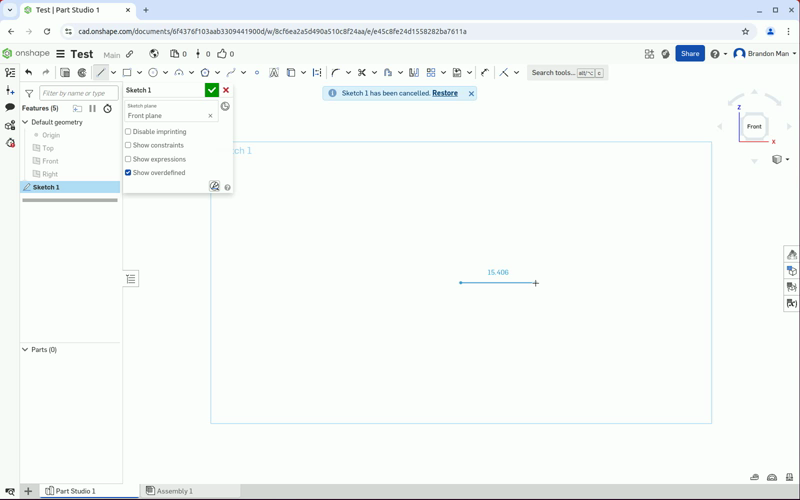
key_down(shift)
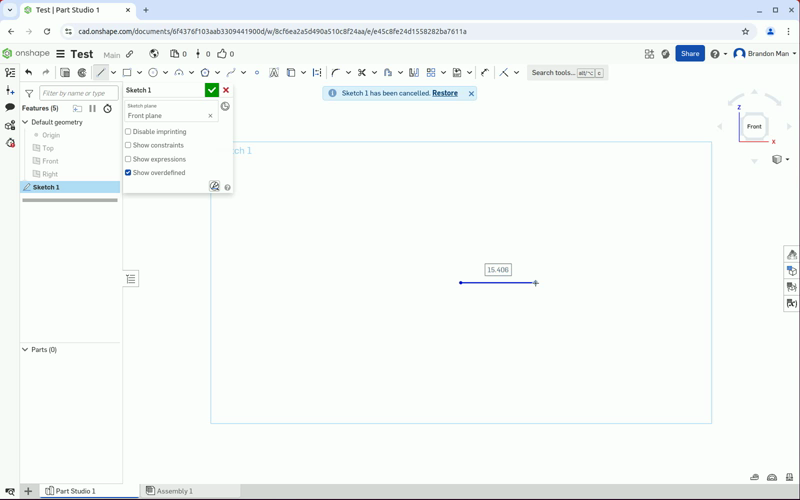
mouse_move(535, 189)
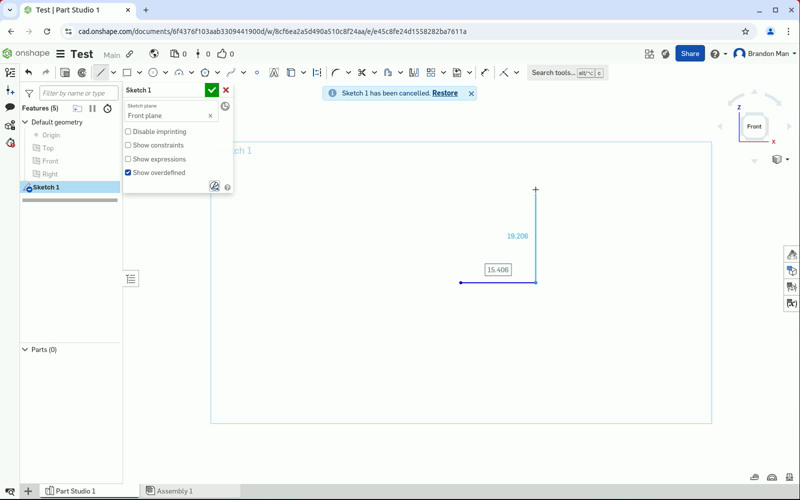
click(535, 189)
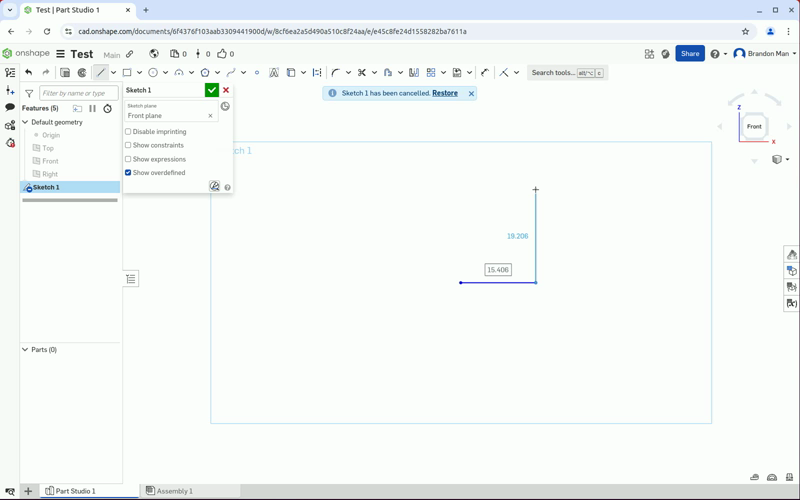
key_up(shift)
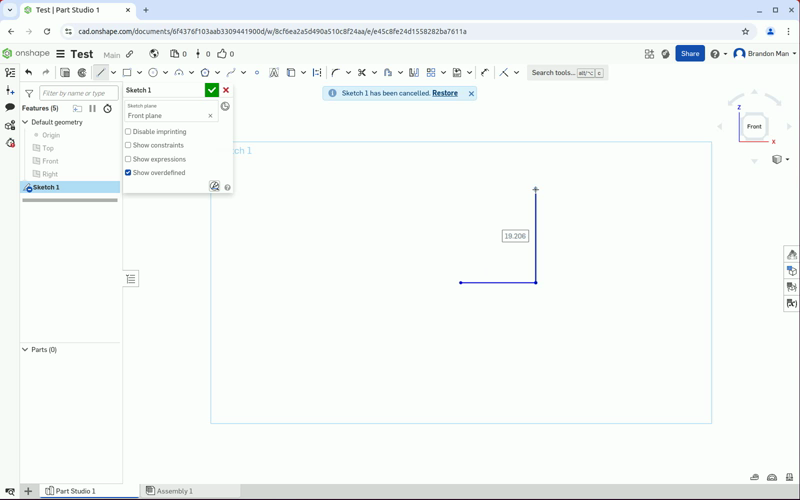
key_down(shift)
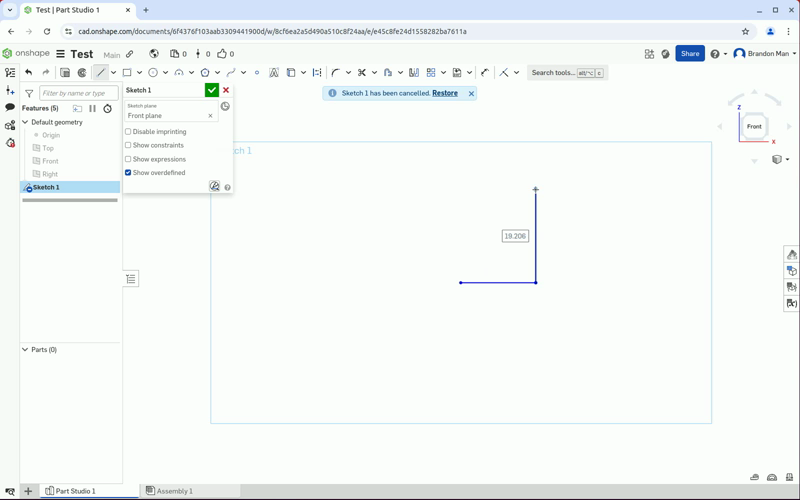
mouse_move(565, 189)
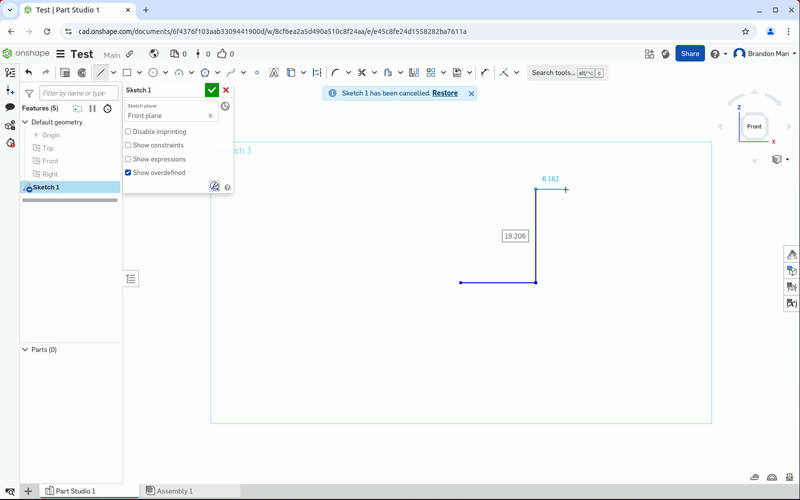
mouse_move(498, 189)
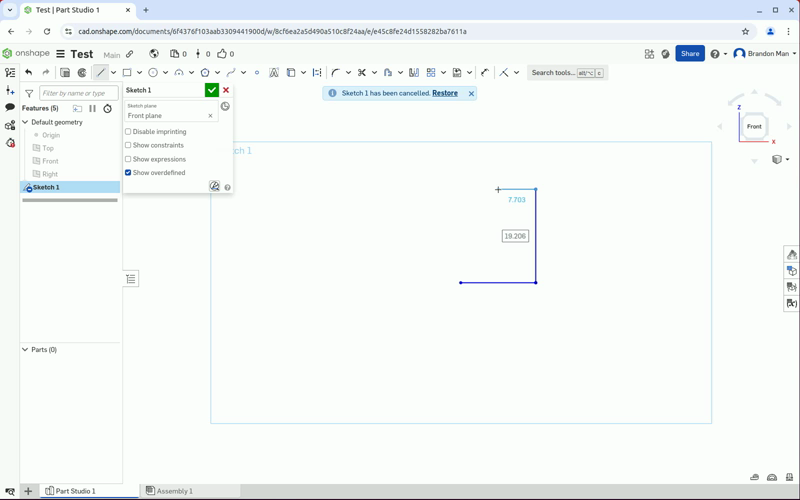
click(498, 189)
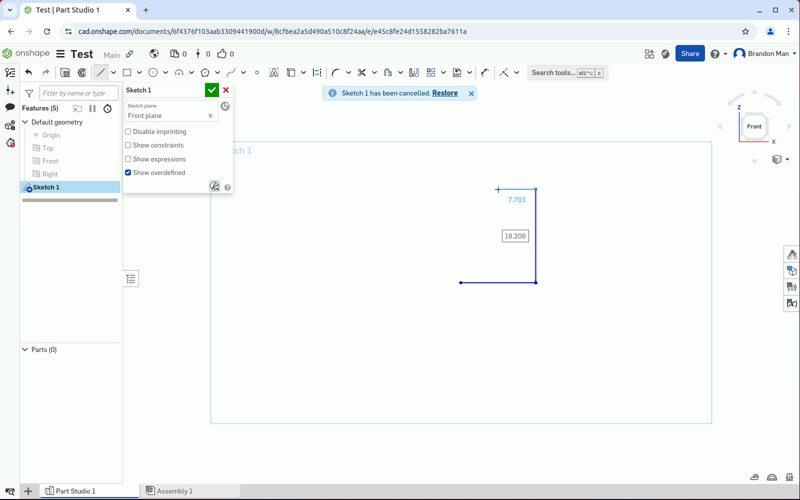
key_up(shift)
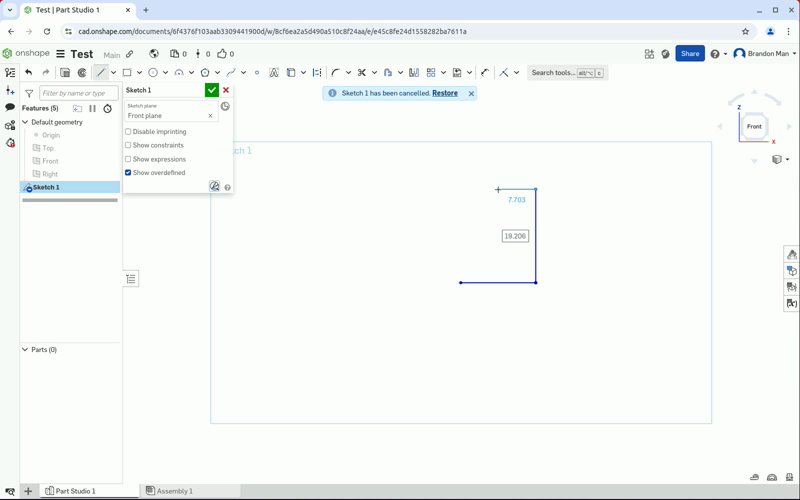
key_down(shift)
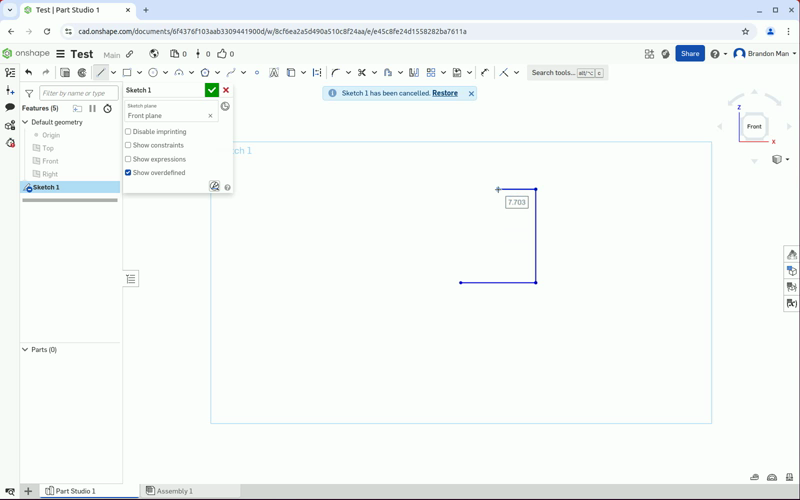
mouse_move(528, 189)
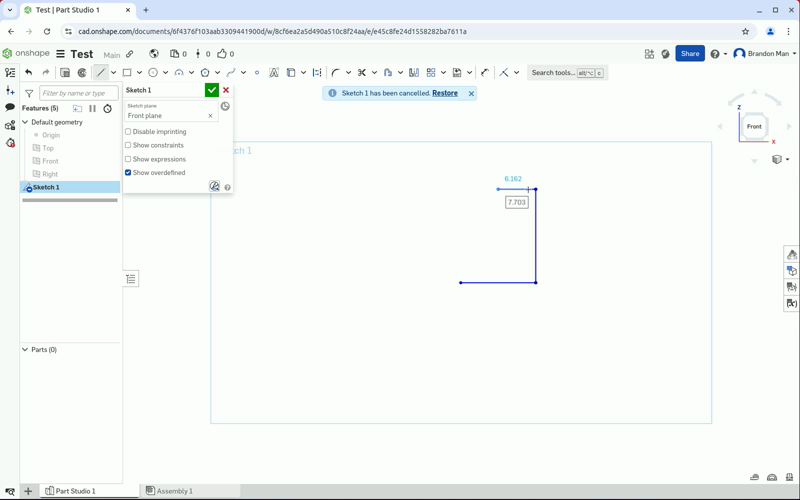
mouse_move(498, 245)
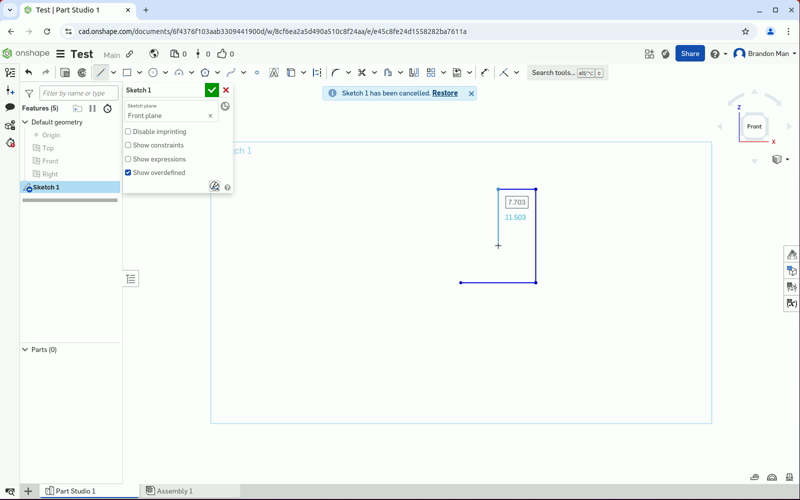
click(498, 245)
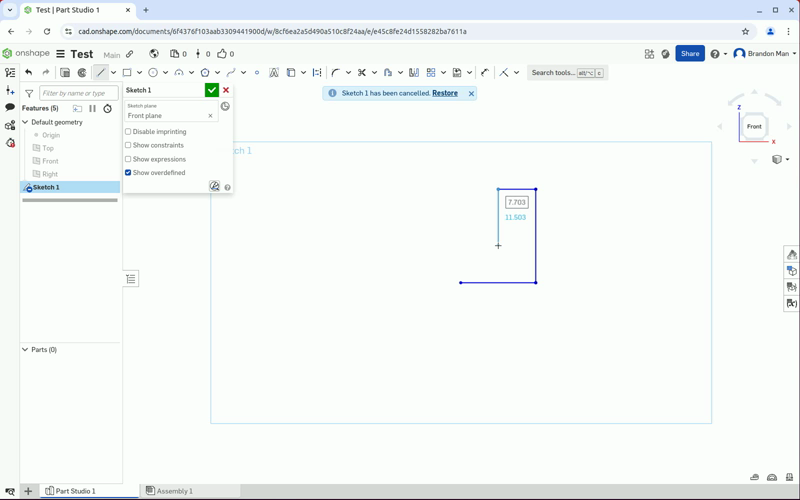
key_up(shift)
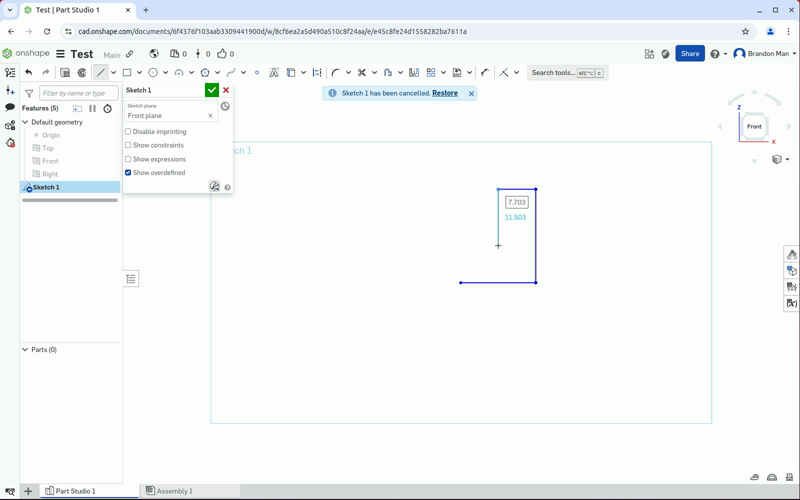
key_down(shift)
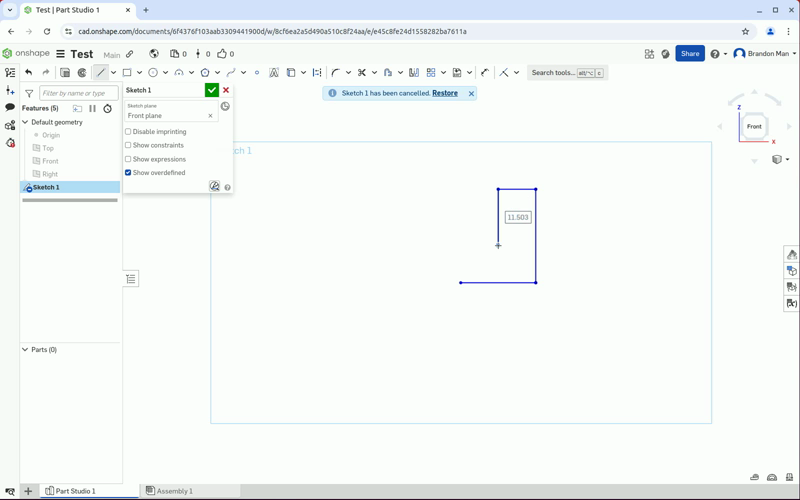
mouse_move(528, 245)
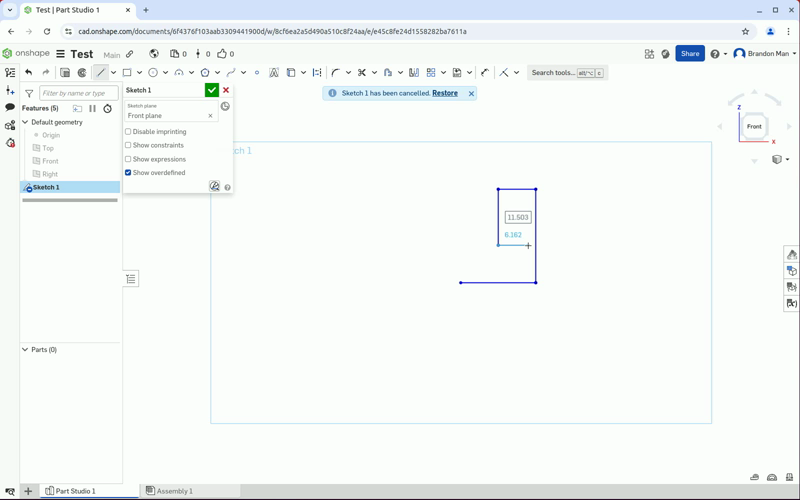
mouse_move(460, 245)
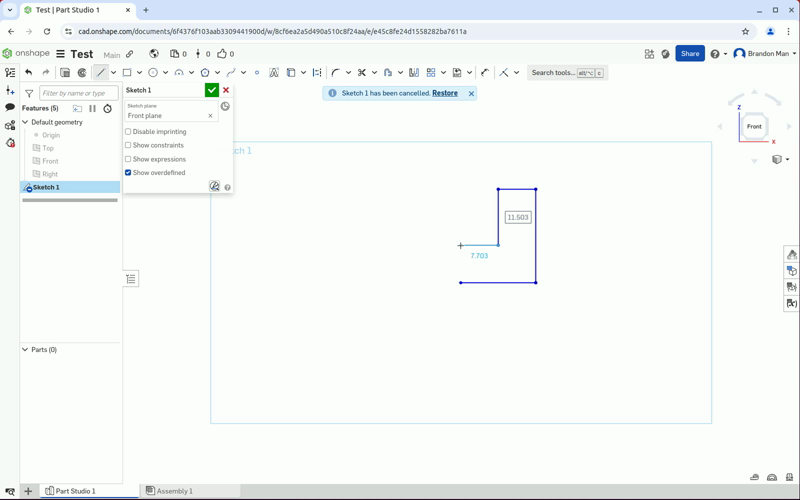
click(460, 245)
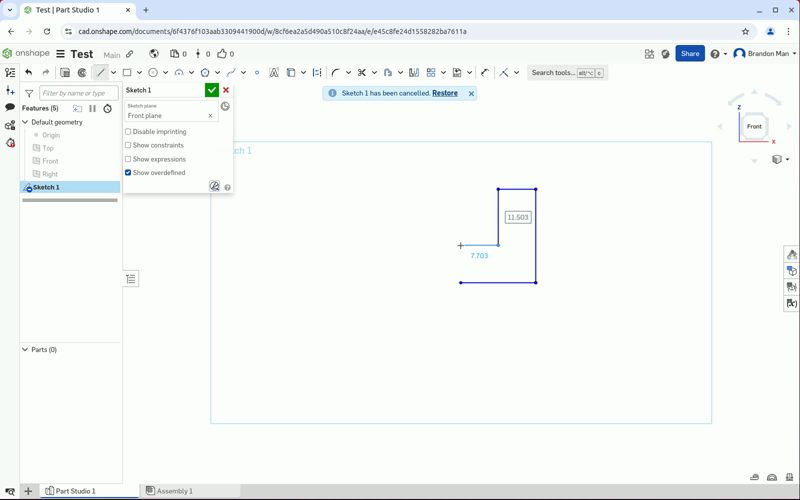
key_up(shift)
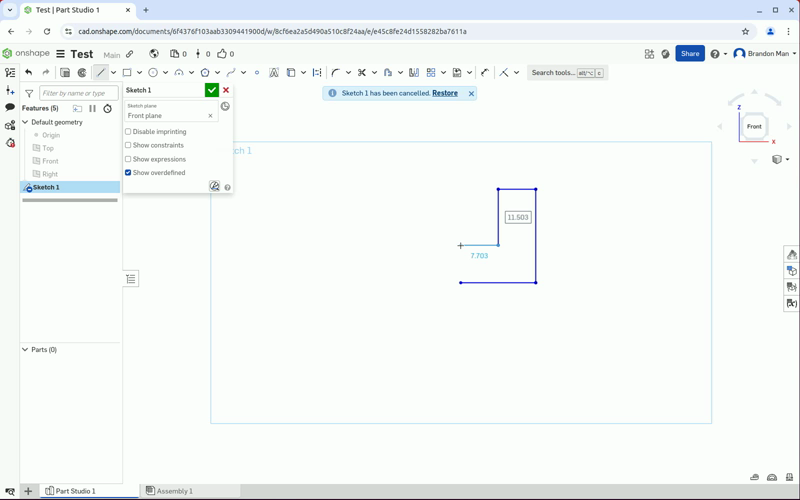
mouse_move(490, 245)
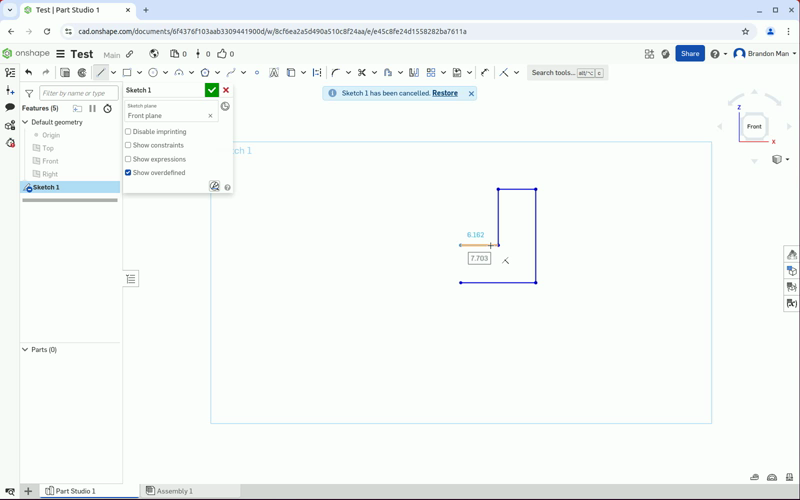
key_down(shift)
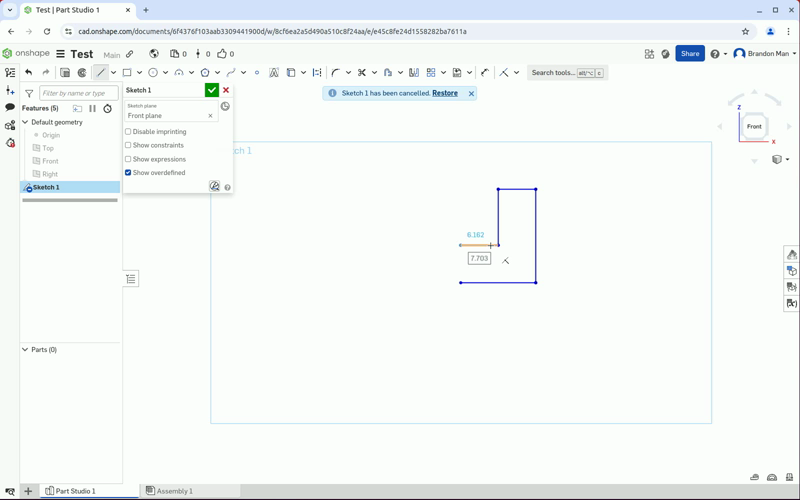
mouse_move(460, 282)
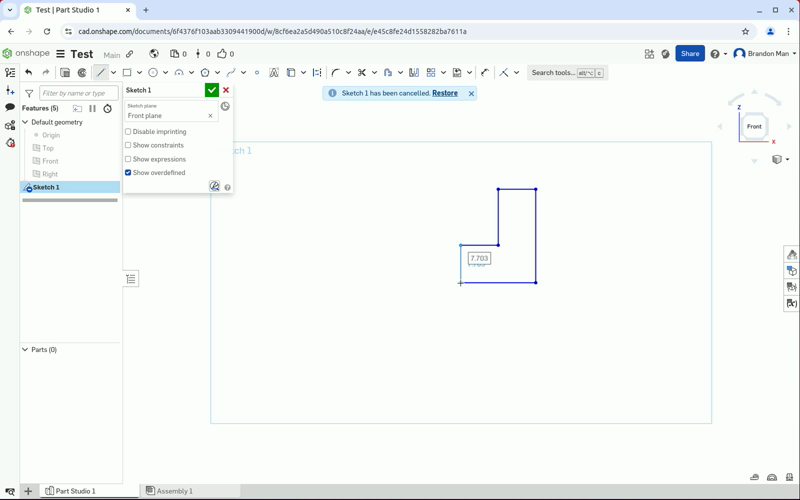
key_up(shift)
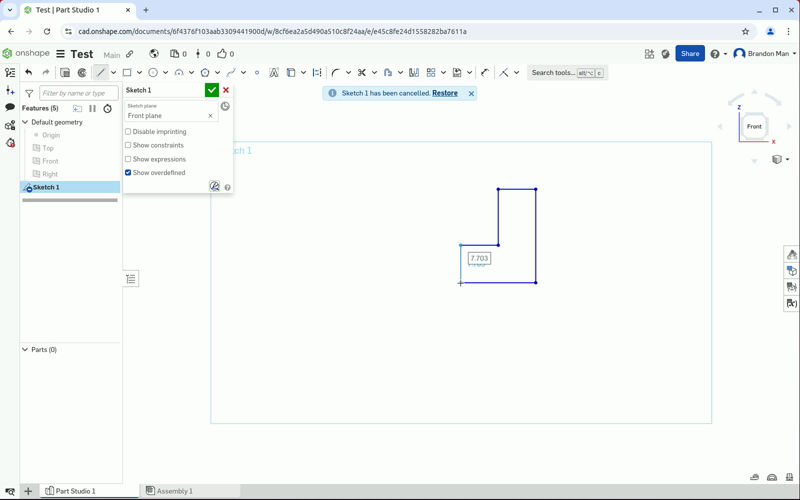
click(460, 282)
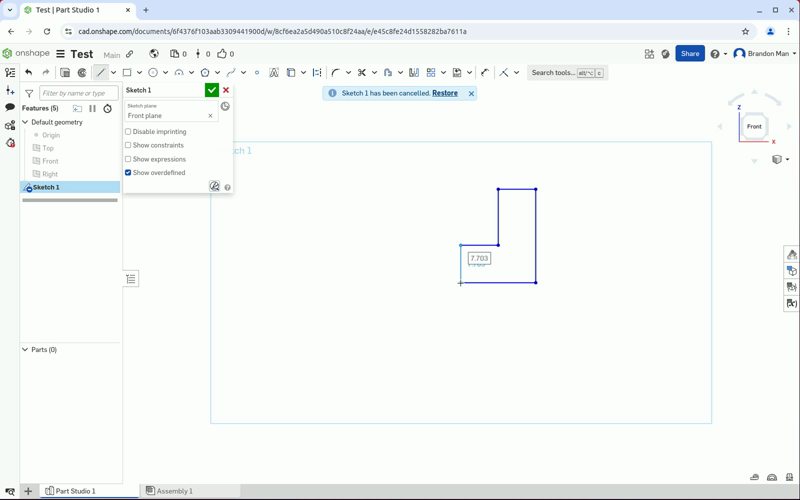
key(esc)
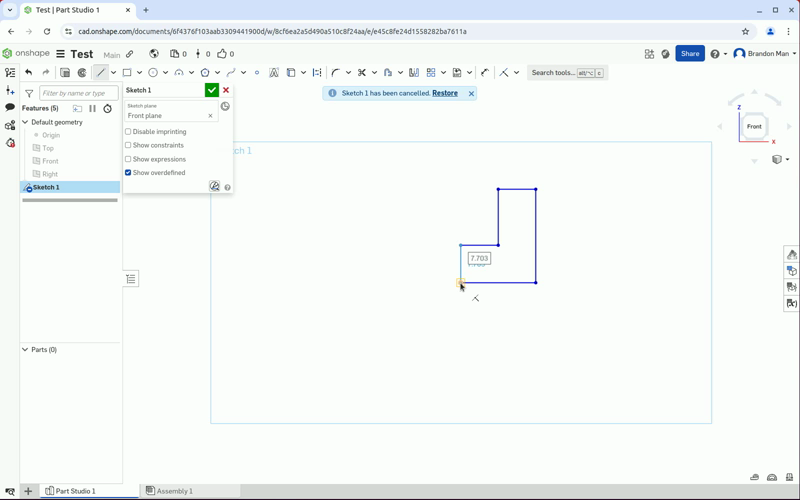
mouse_move(502, 215)
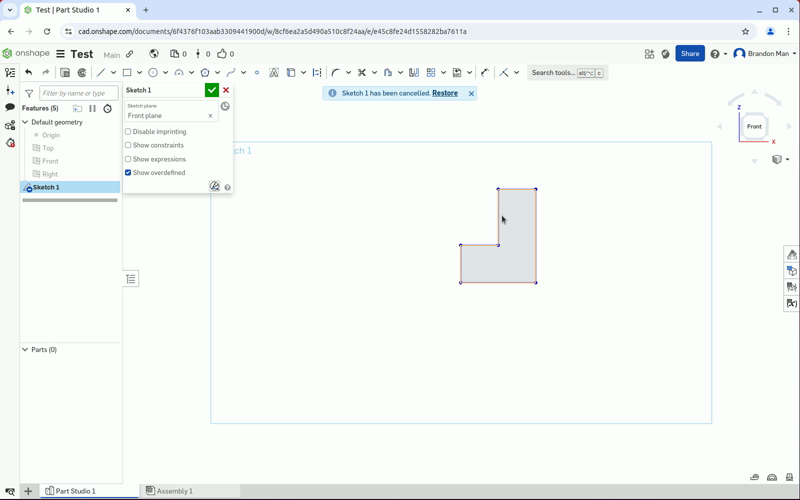
click(502, 215)
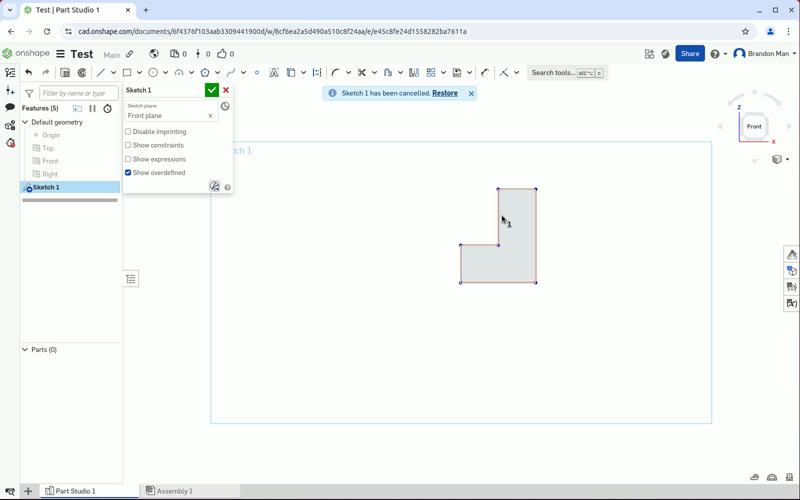
mouse_move(73, 352)
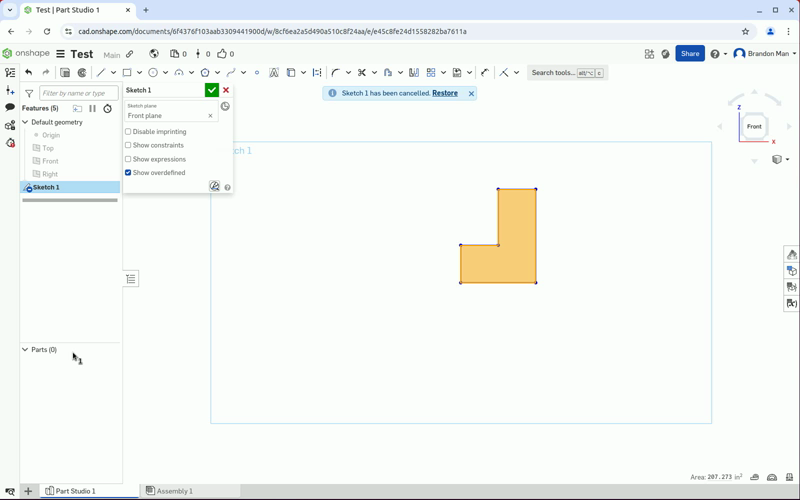
key(shift+y)
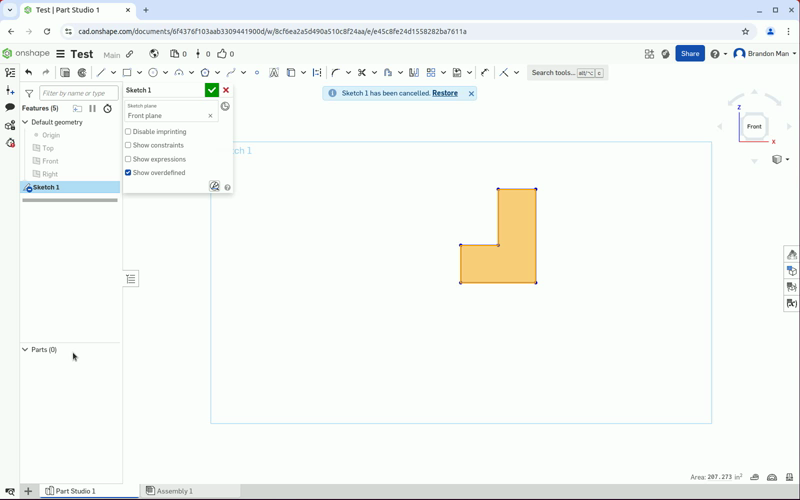
key(shift+e)
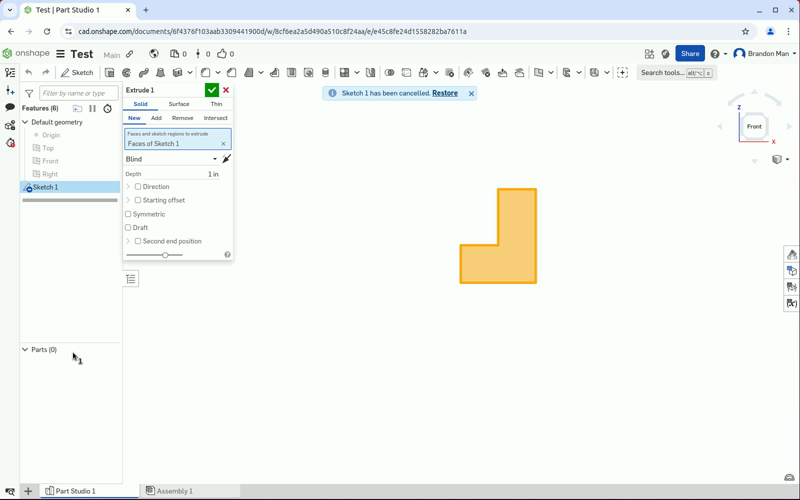
mouse_move(143, 106)
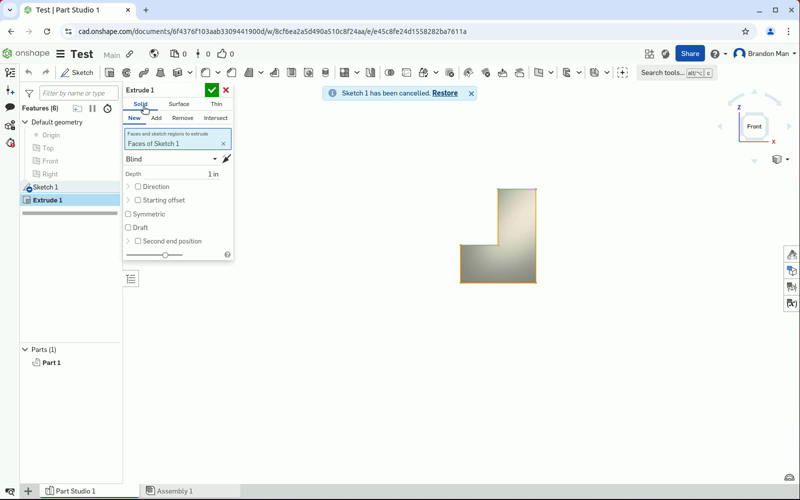
click(143, 106)
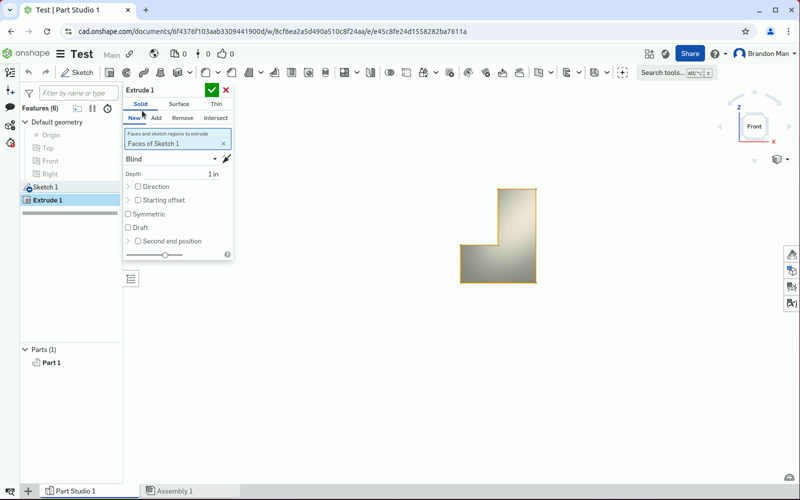
mouse_move(137, 120)
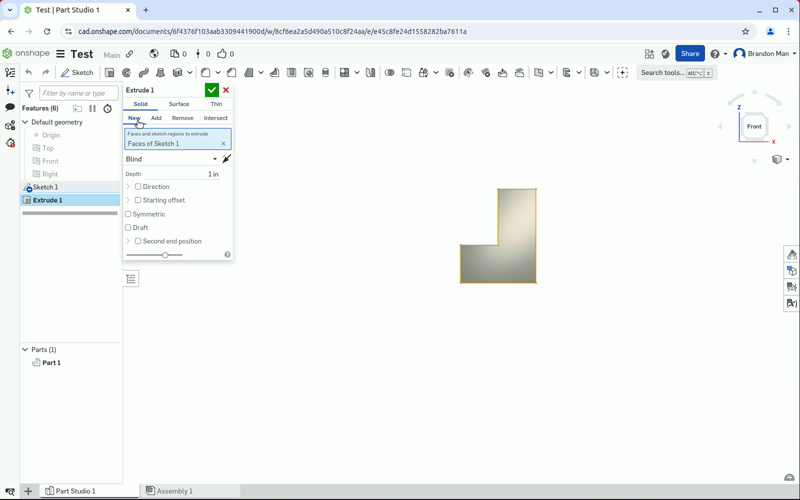
click(137, 120)
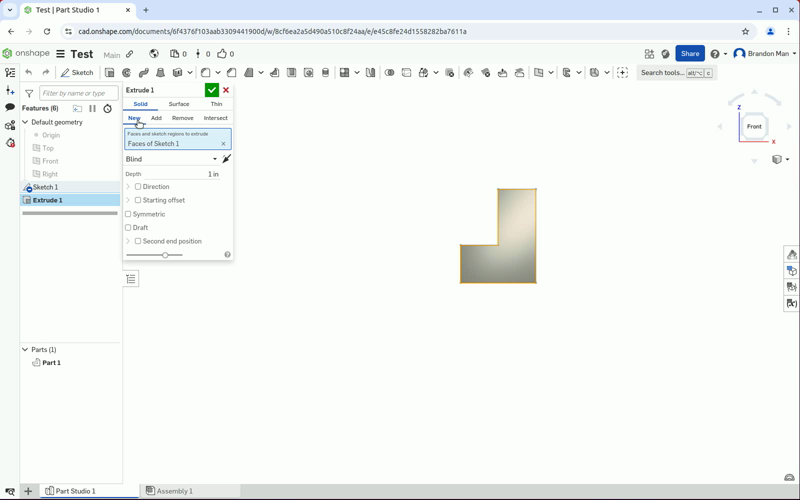
key(tab, 4)
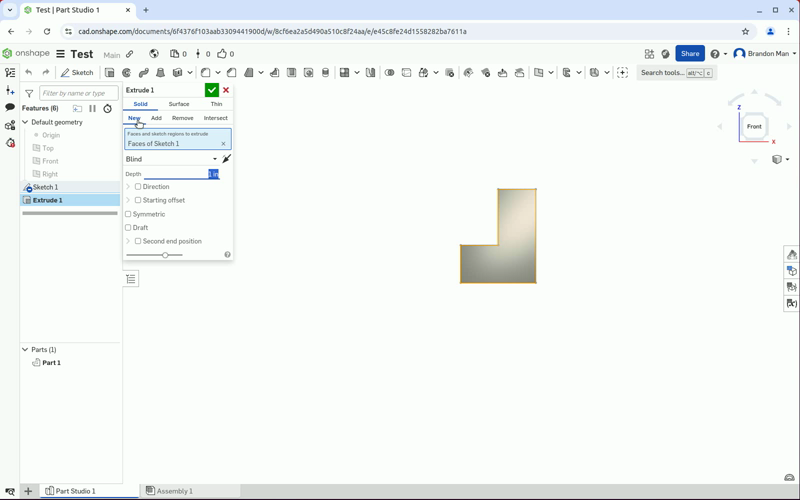
text(23.108)
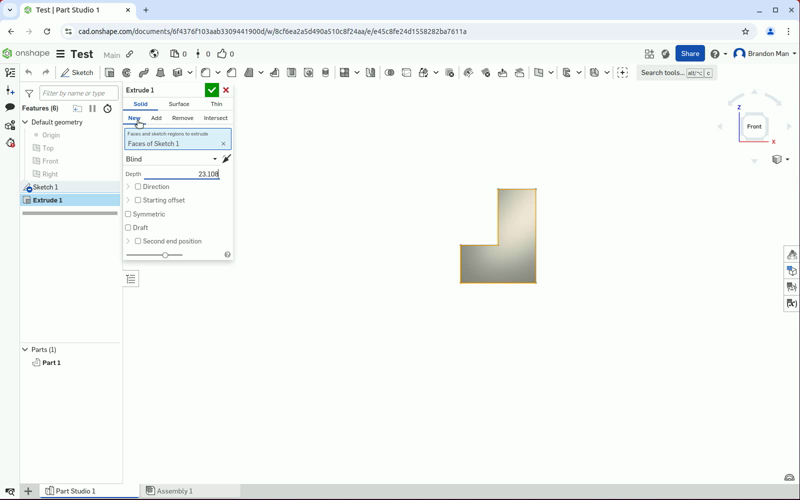
key(enter)
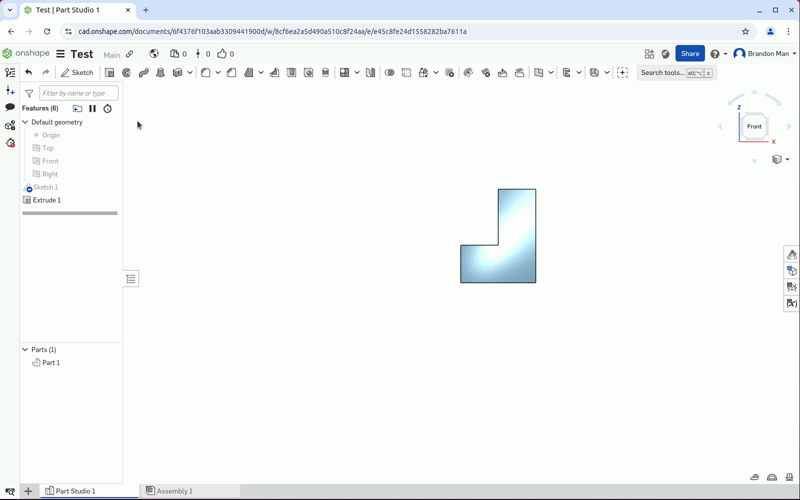
key(shift+h)
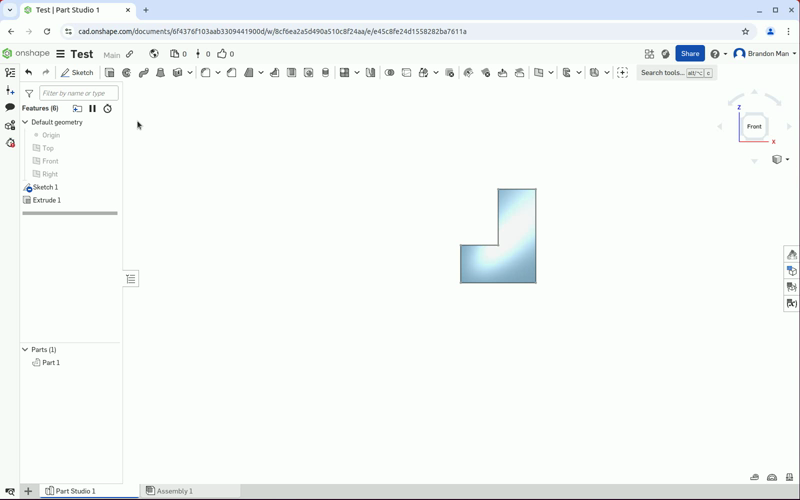
key(shift+h)
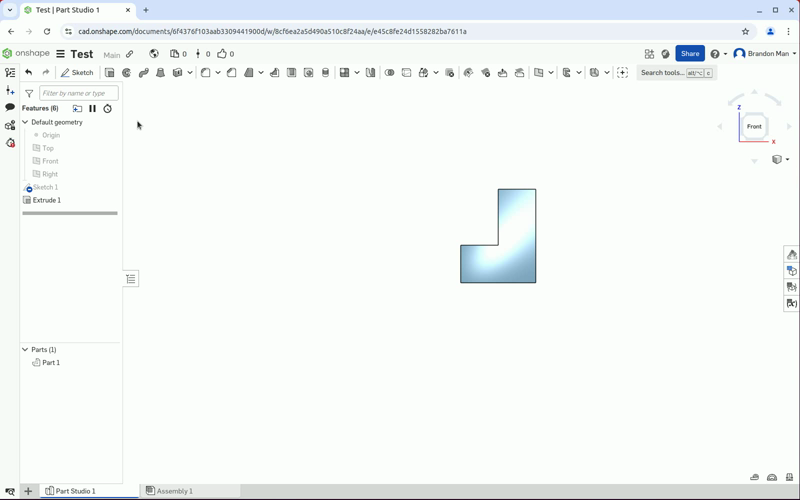
mouse_move(73, 189)
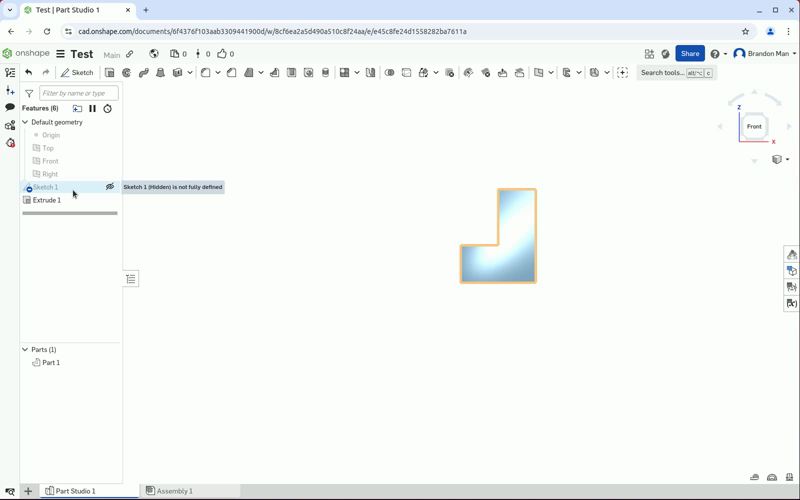
click(73, 189)
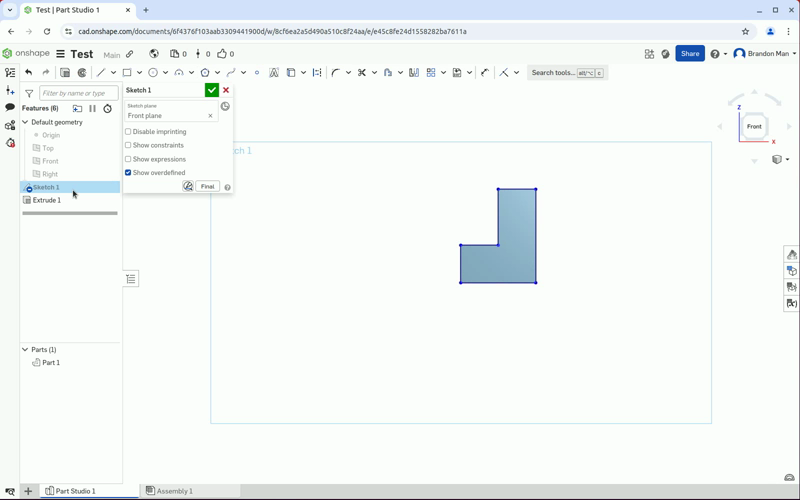
mouse_move(229, 92)
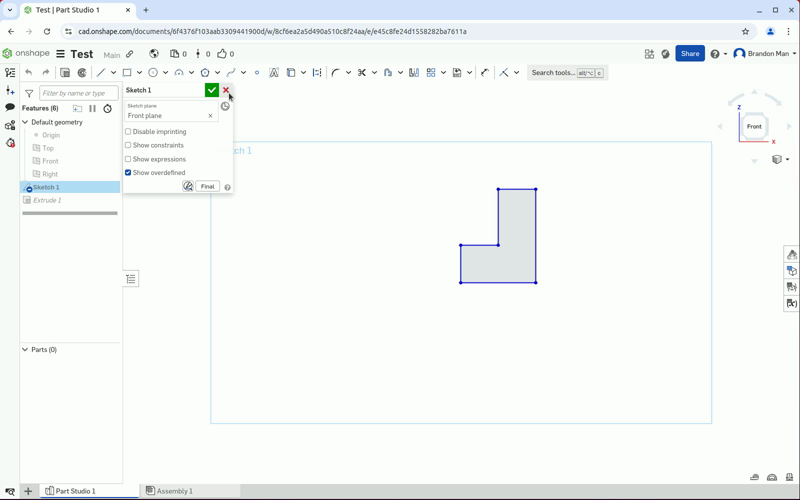
click(229, 92)
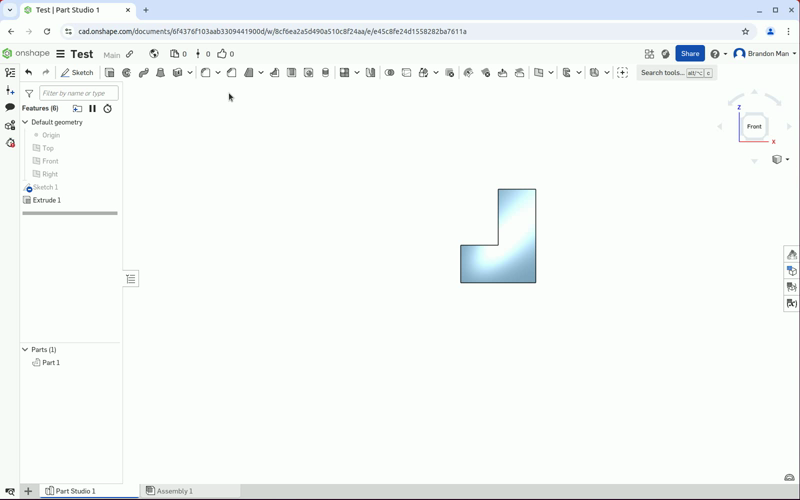
mouse_move(73, 352)
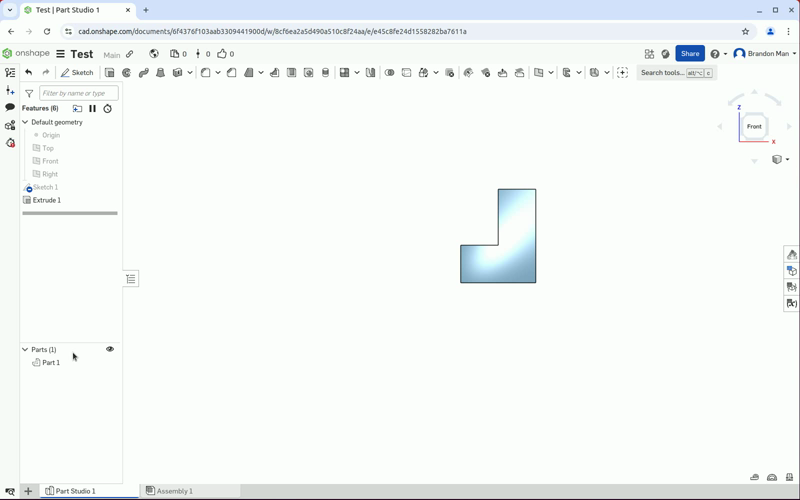
key(y)
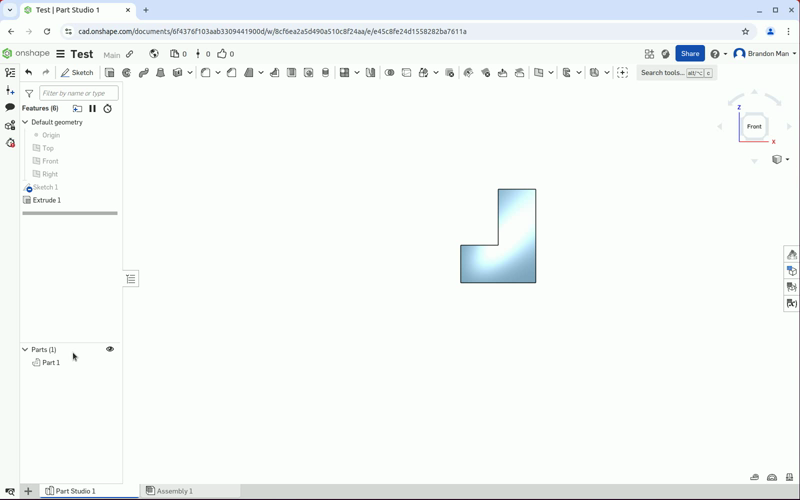
key(shift+p)
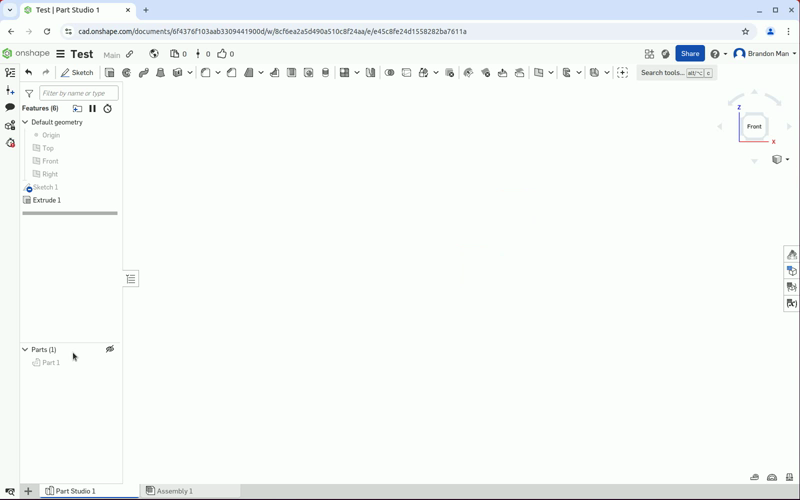
key(space)
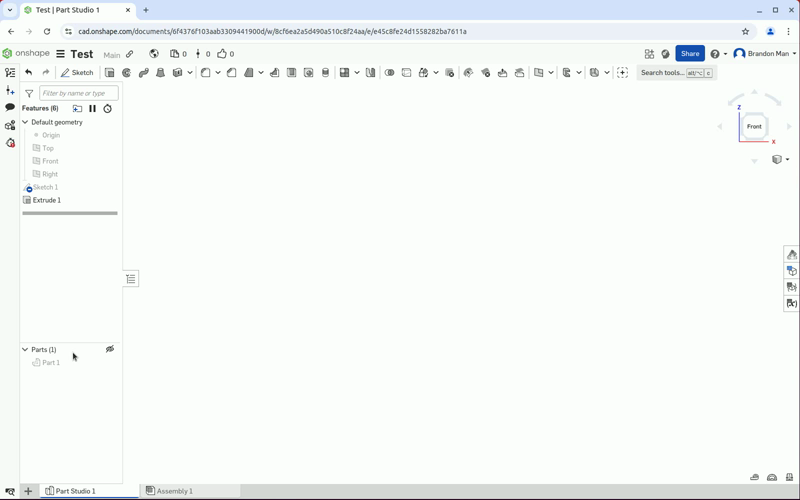
key_down(shift)
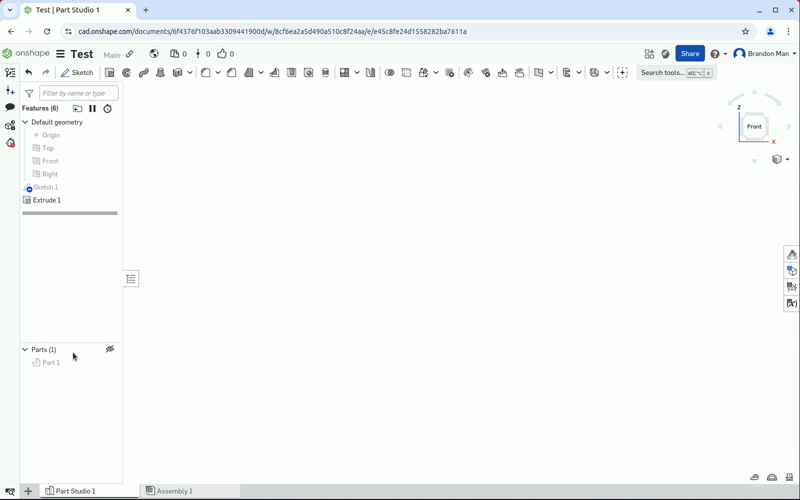
key(down)
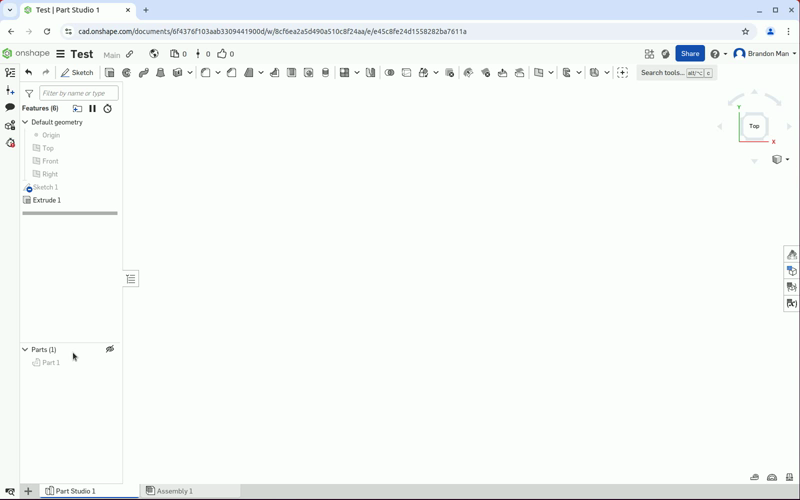
key_up(shift)
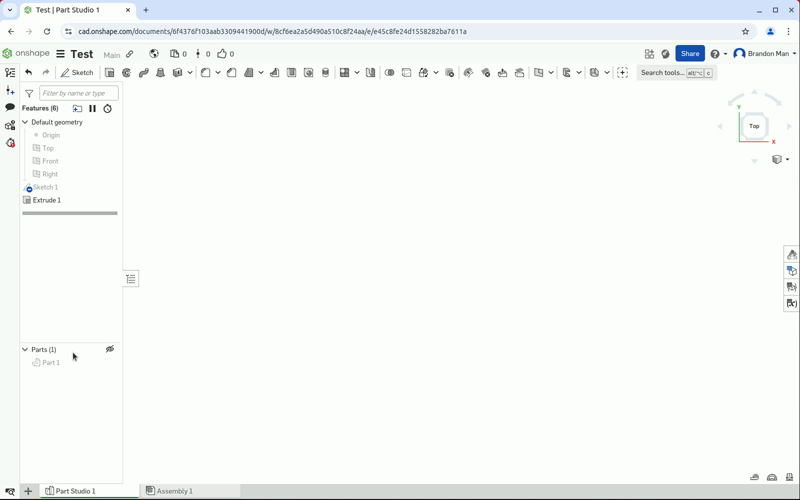
mouse_move(73, 352)
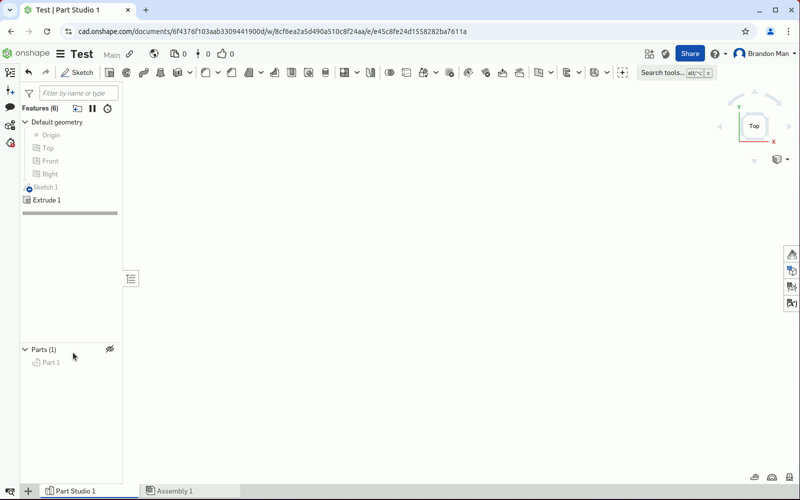
key(shift+y)
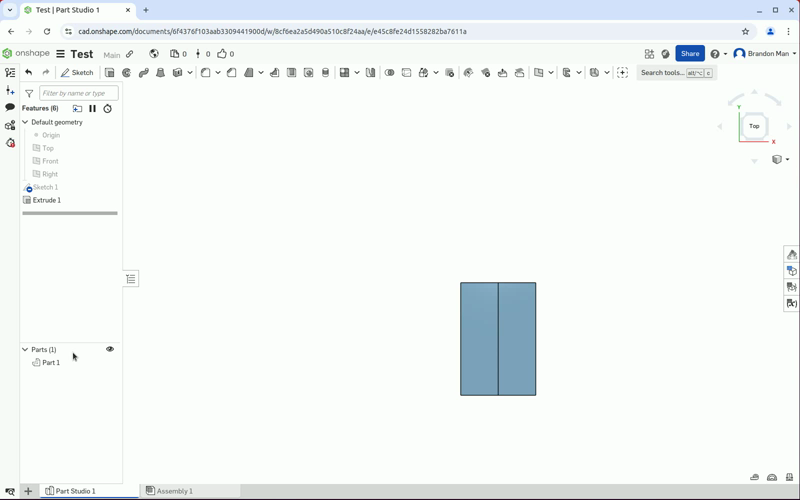
mouse_move(541, 75)
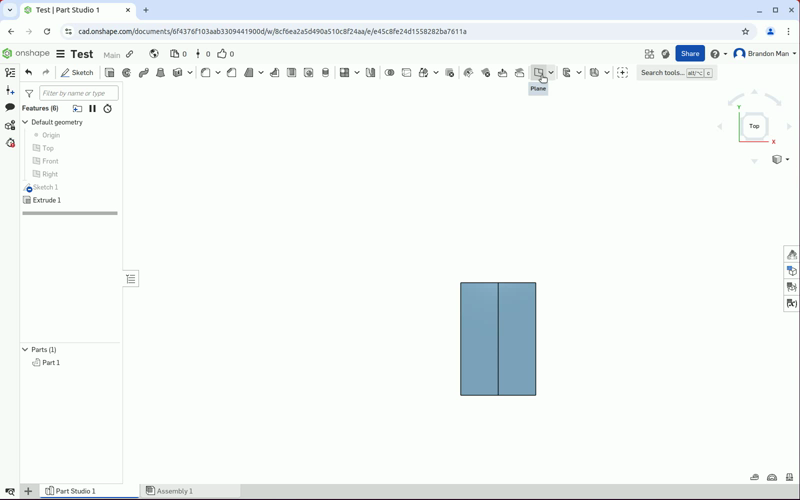
click(541, 75)
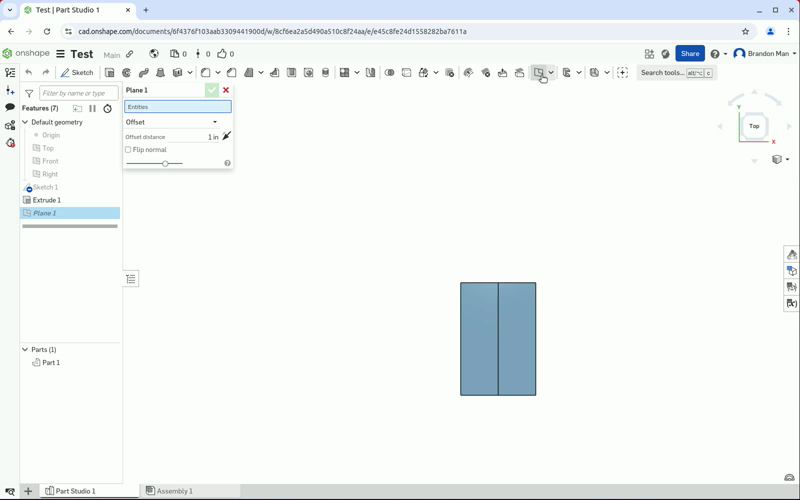
mouse_move(73, 150)
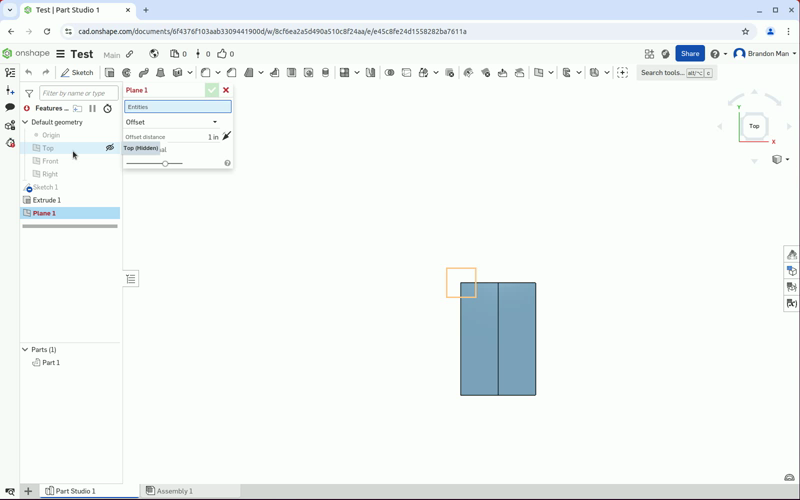
click(73, 150)
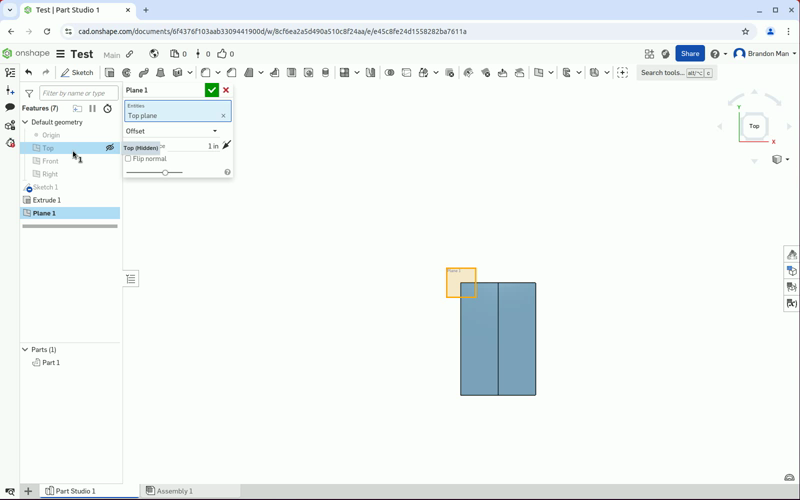
key(tab, 2)
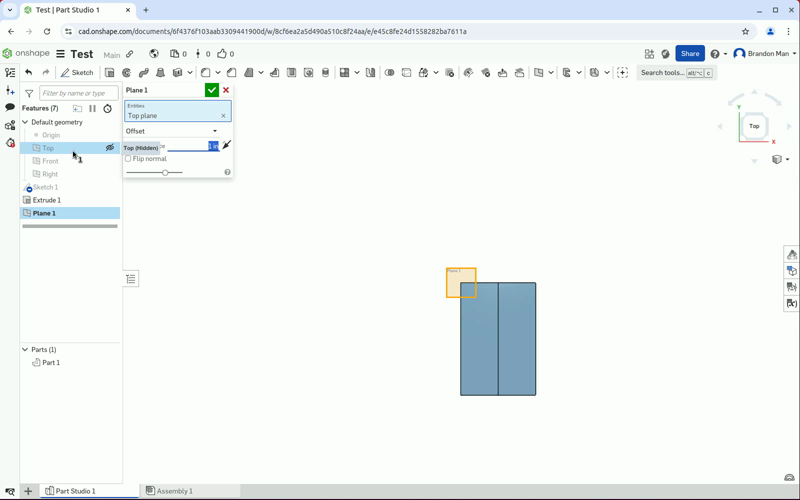
text(19.257)
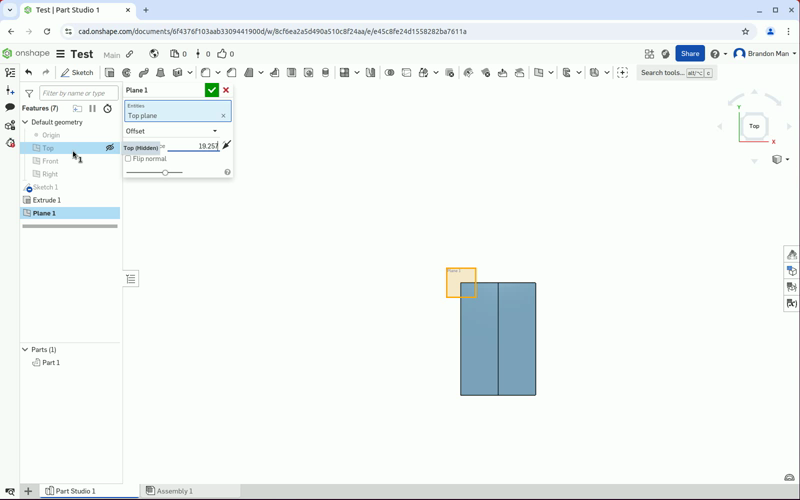
key(enter, 2)
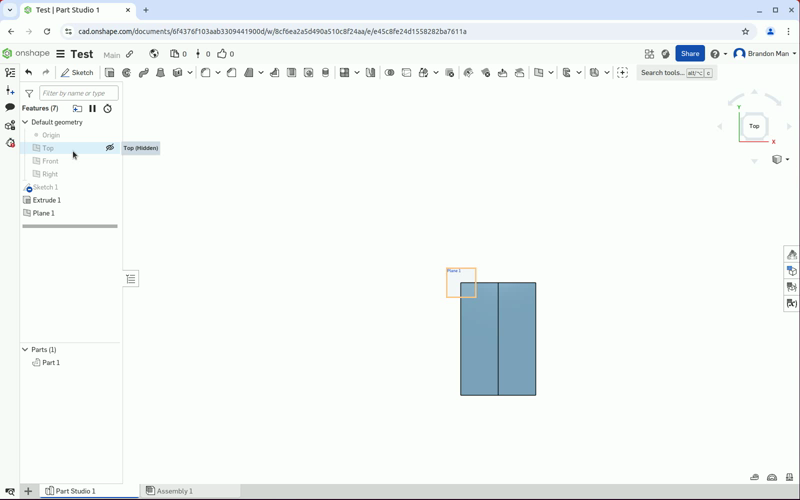
key(shift+s)
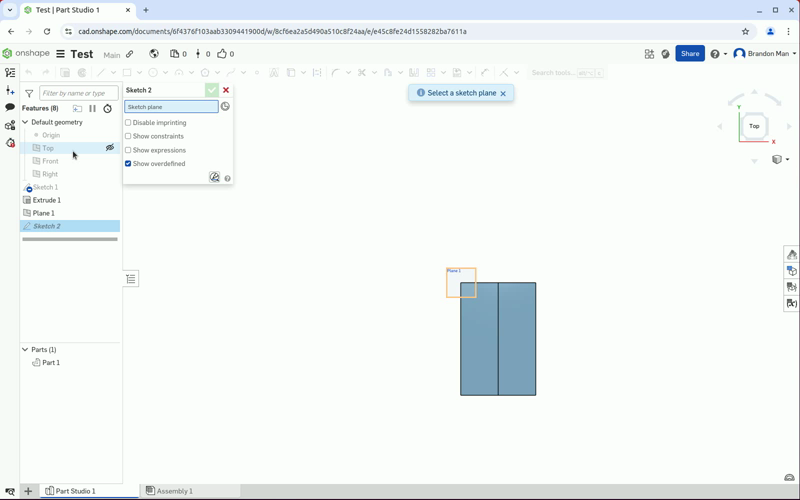
mouse_move(73, 215)
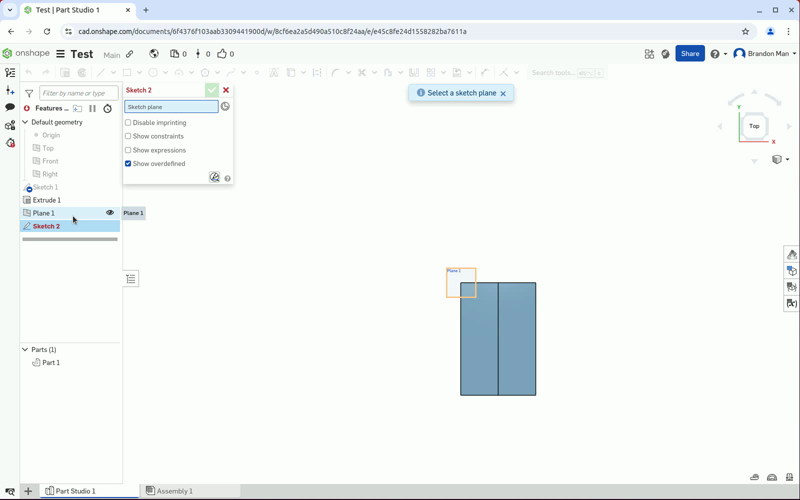
click(73, 215)
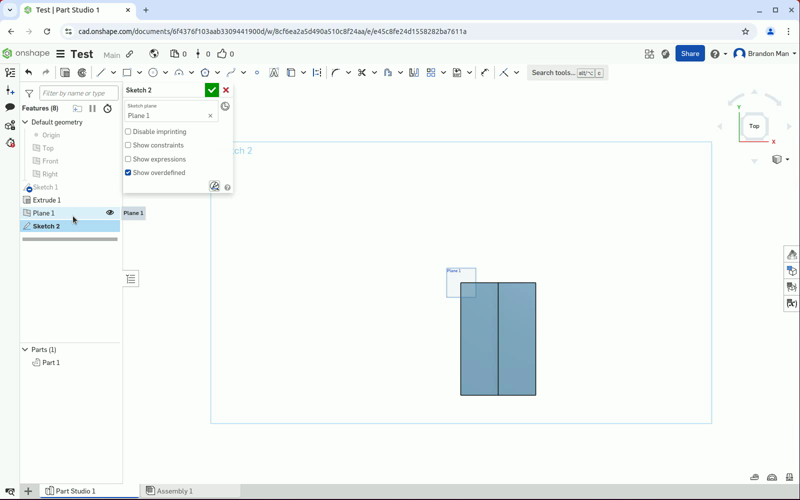
mouse_move(73, 352)
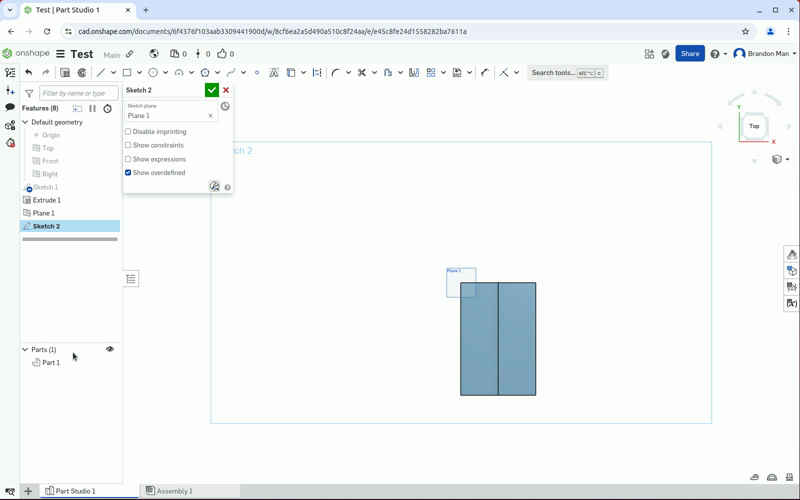
key(y)
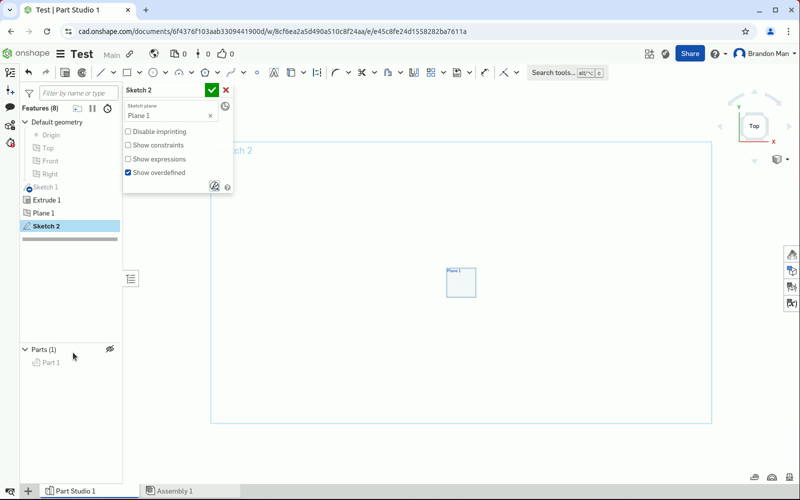
key(l)
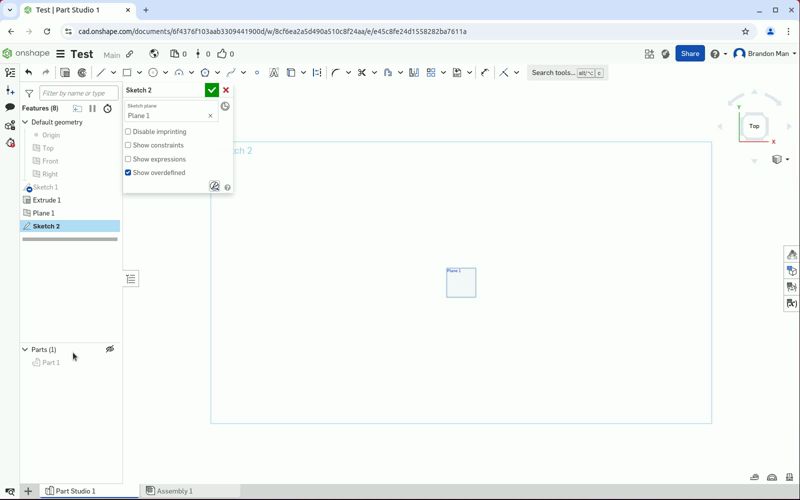
key_down(shift)
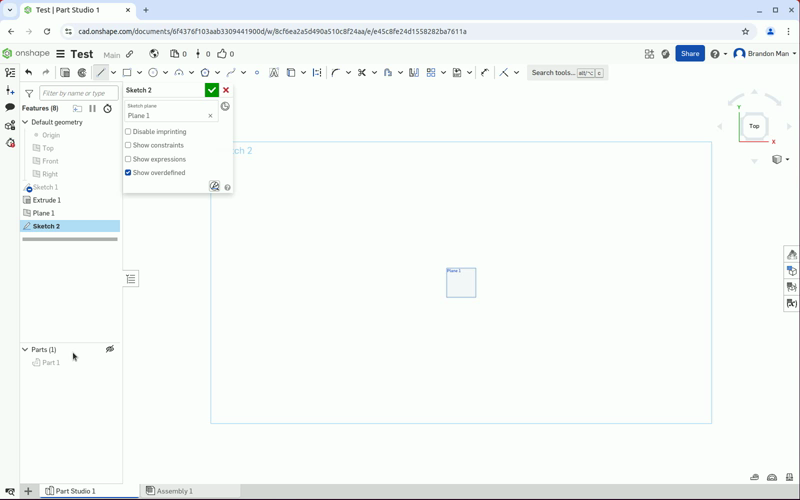
mouse_move(498, 395)
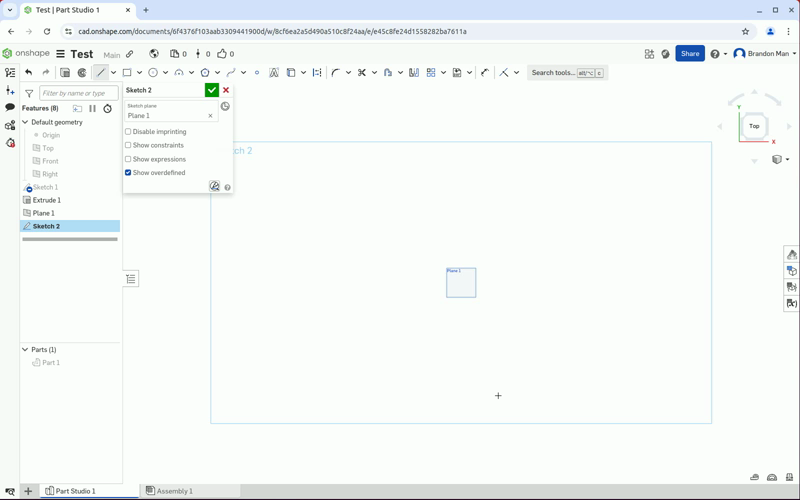
click(498, 395)
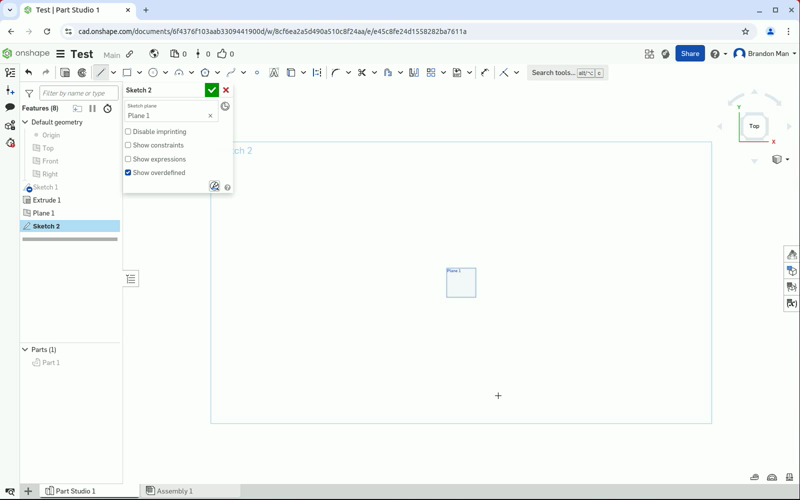
key_up(shift)
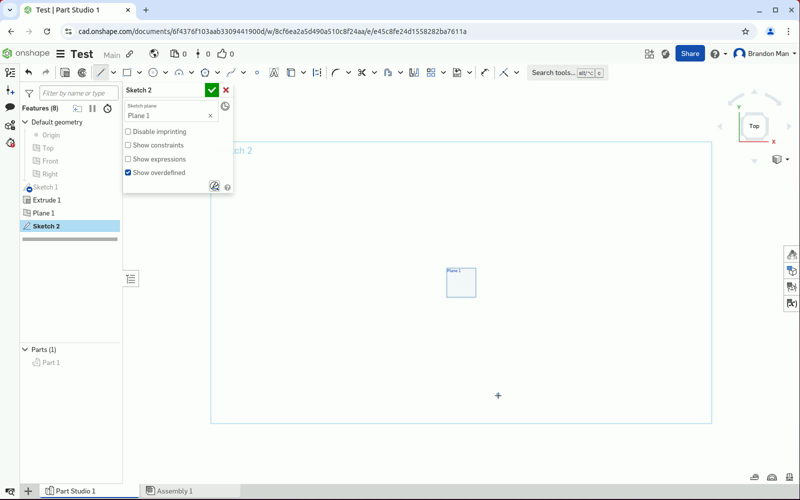
key_down(shift)
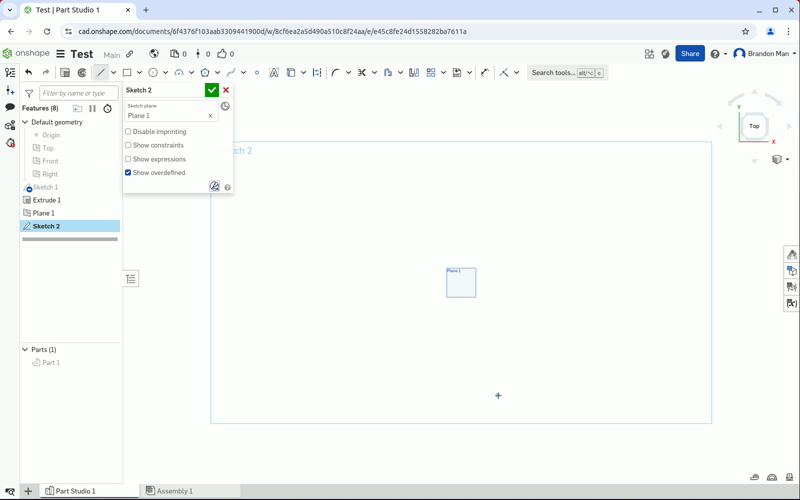
mouse_move(528, 395)
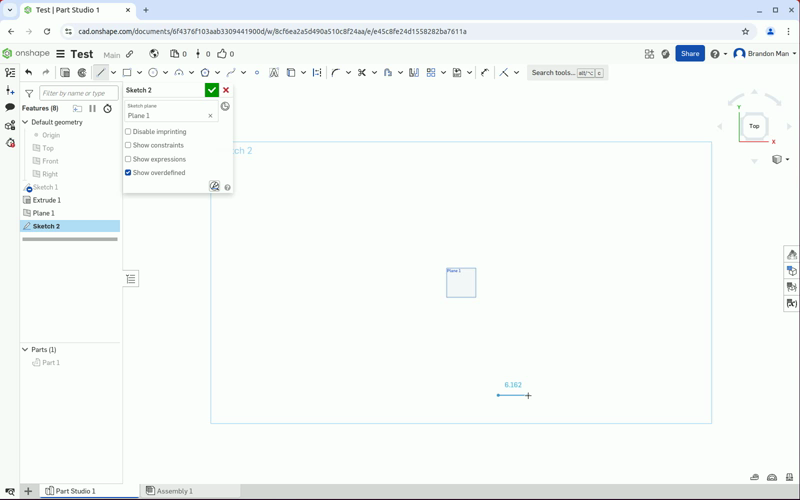
mouse_move(536, 395)
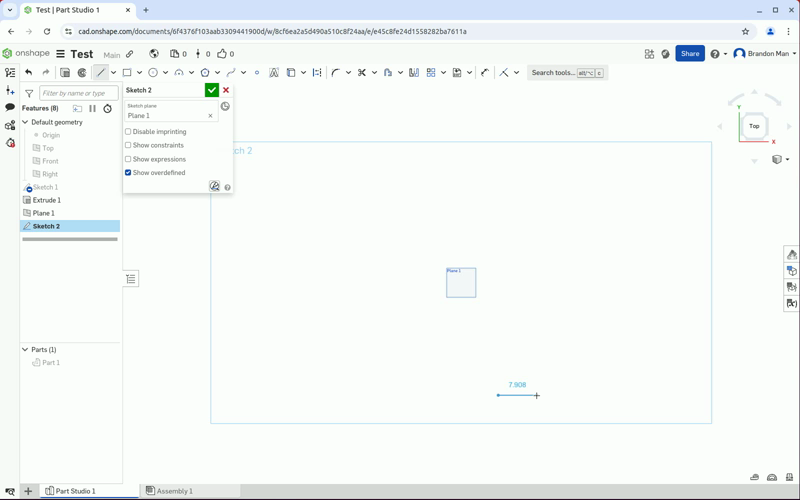
click(536, 395)
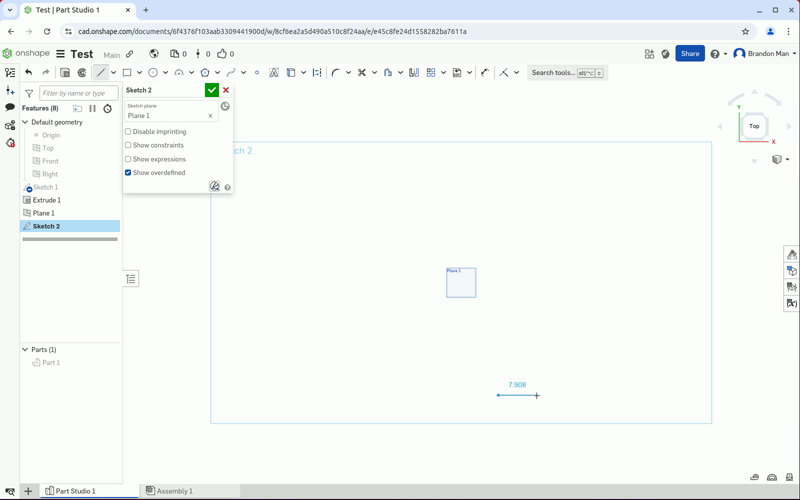
key_up(shift)
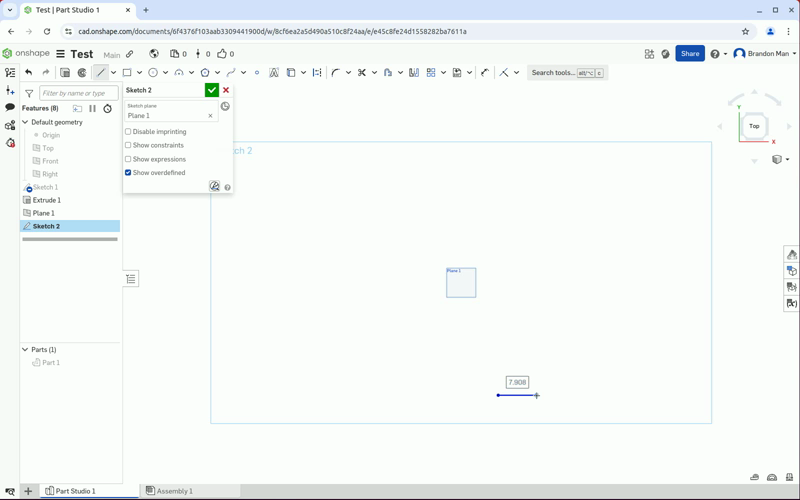
key_down(shift)
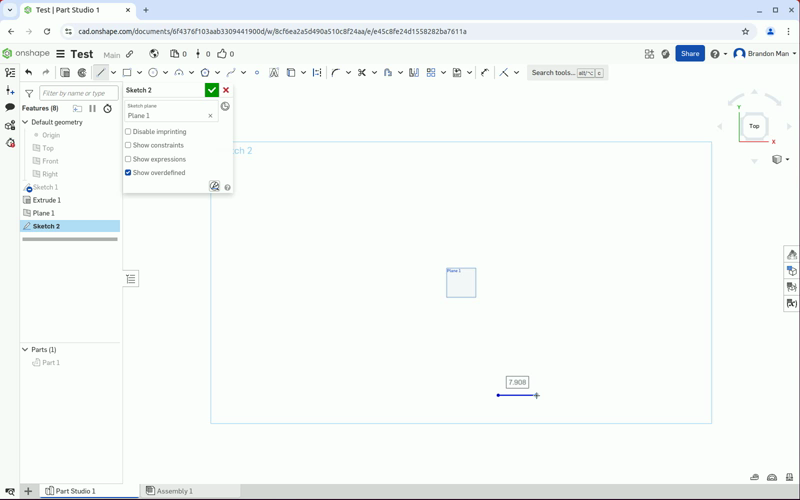
mouse_move(566, 395)
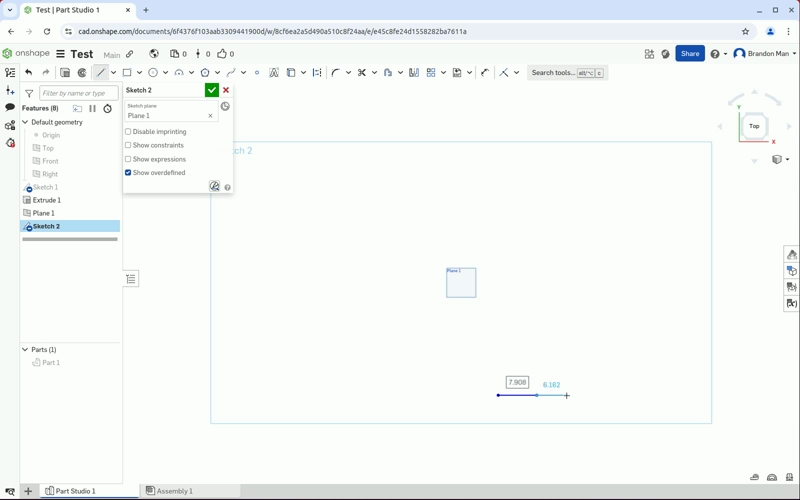
mouse_move(536, 359)
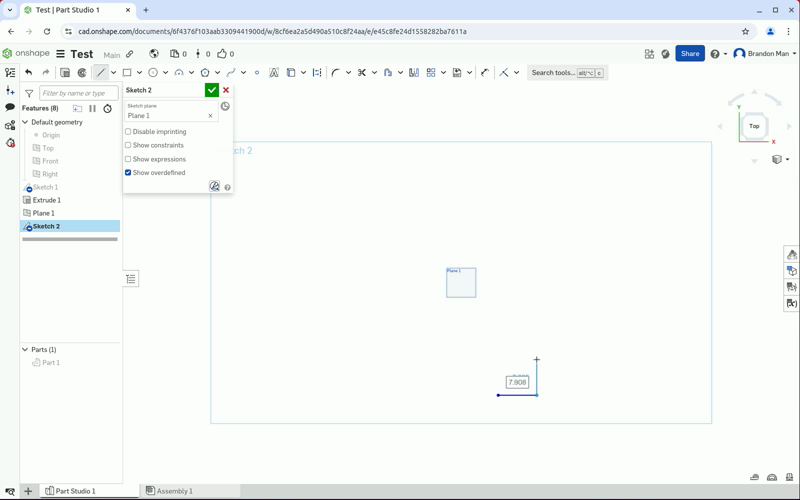
click(536, 359)
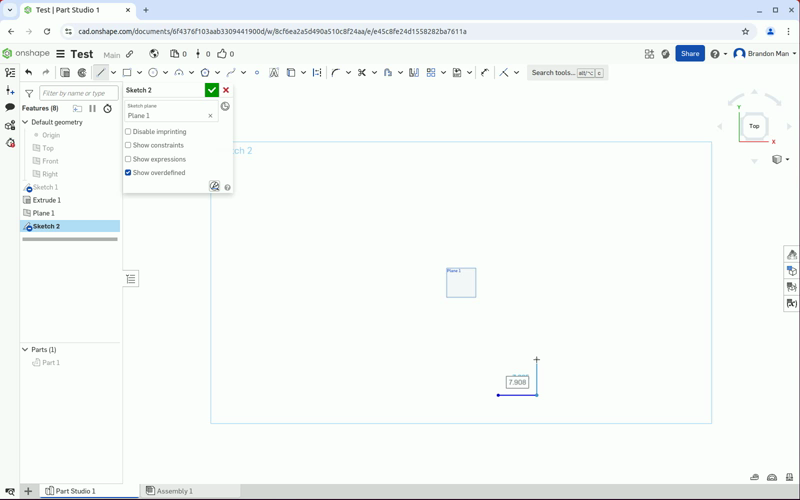
key_up(shift)
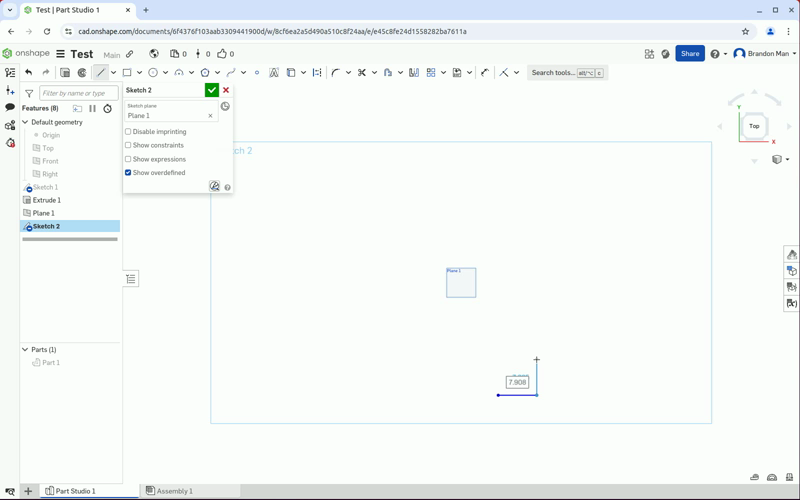
key_down(shift)
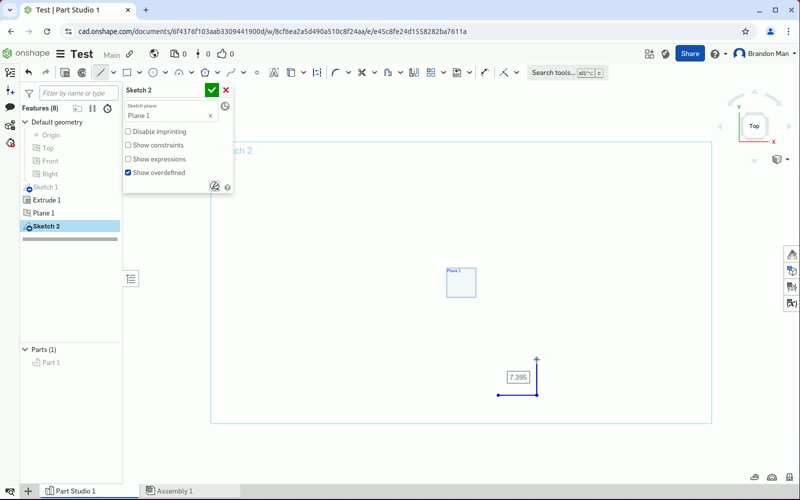
mouse_move(566, 359)
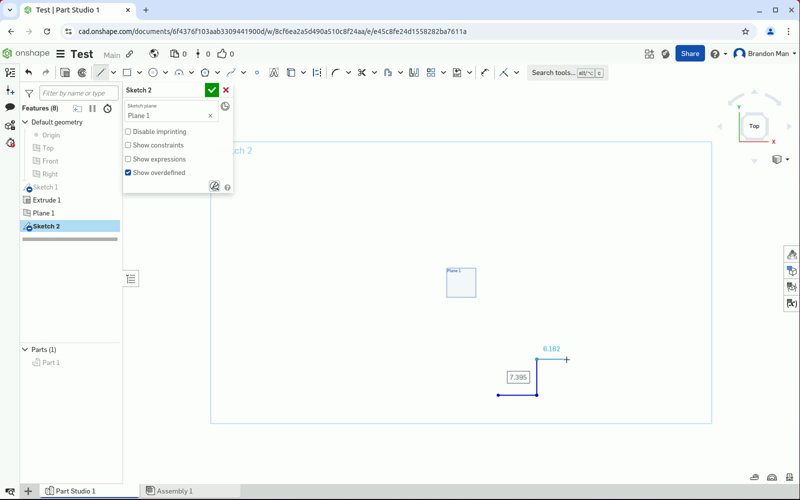
mouse_move(498, 359)
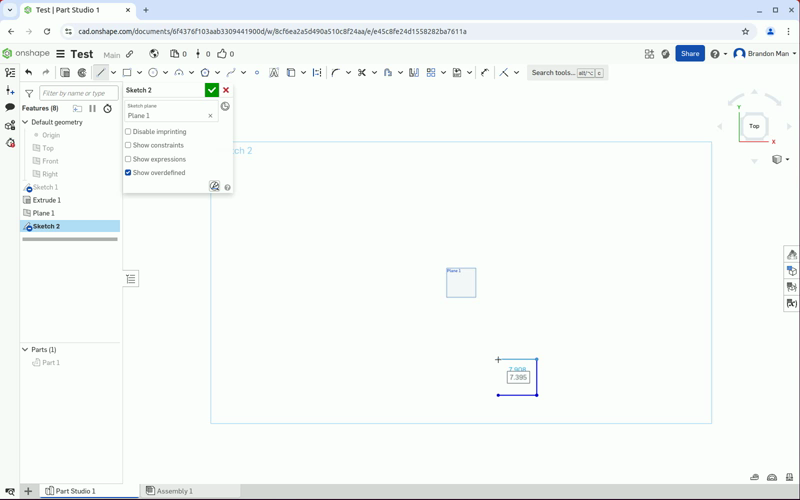
click(498, 359)
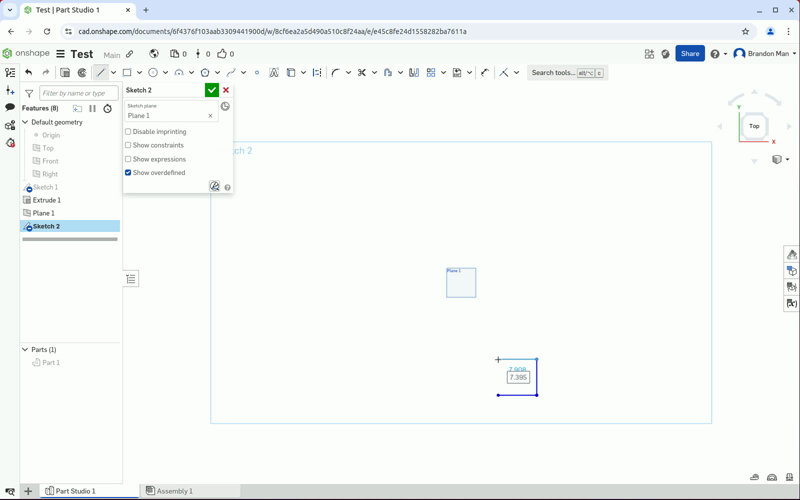
key_up(shift)
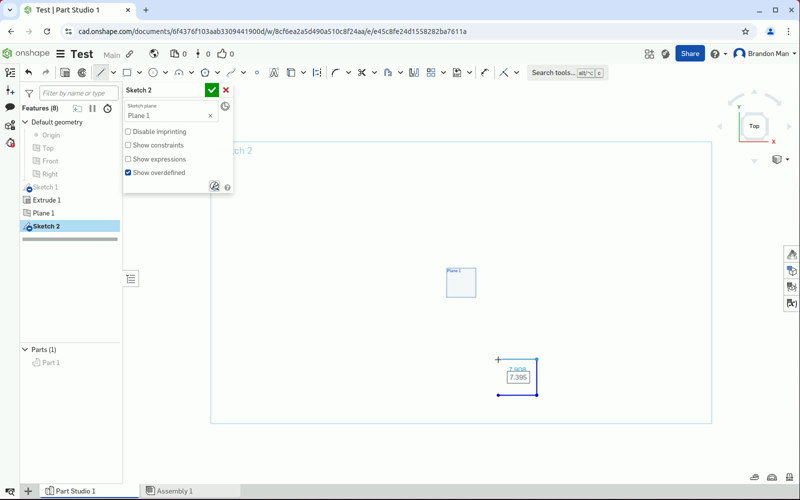
mouse_move(528, 359)
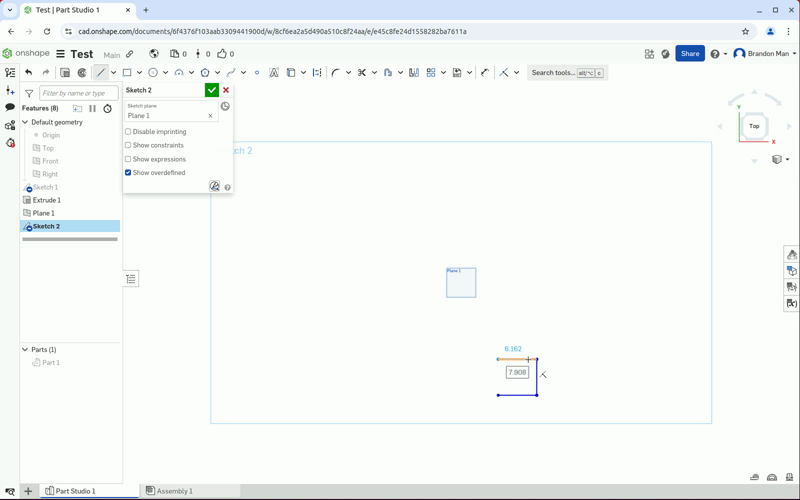
key_down(shift)
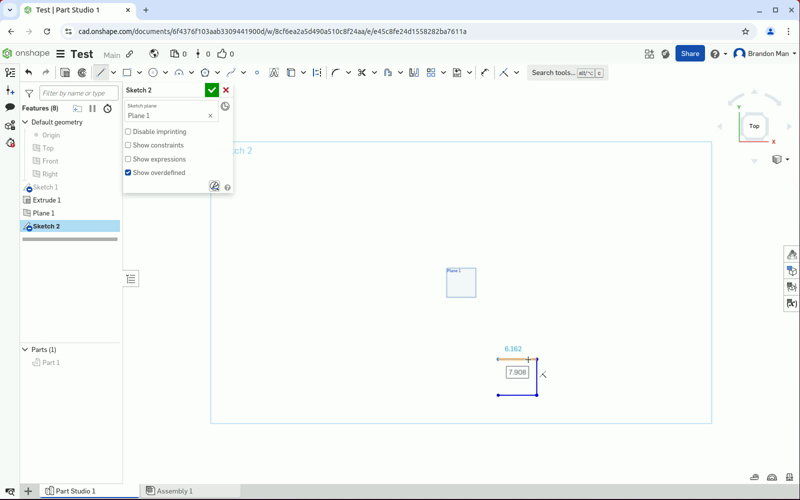
mouse_move(498, 395)
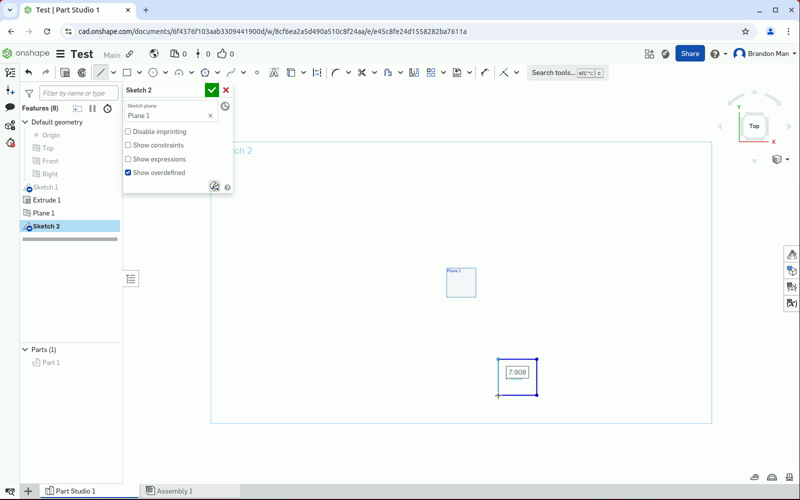
key_up(shift)
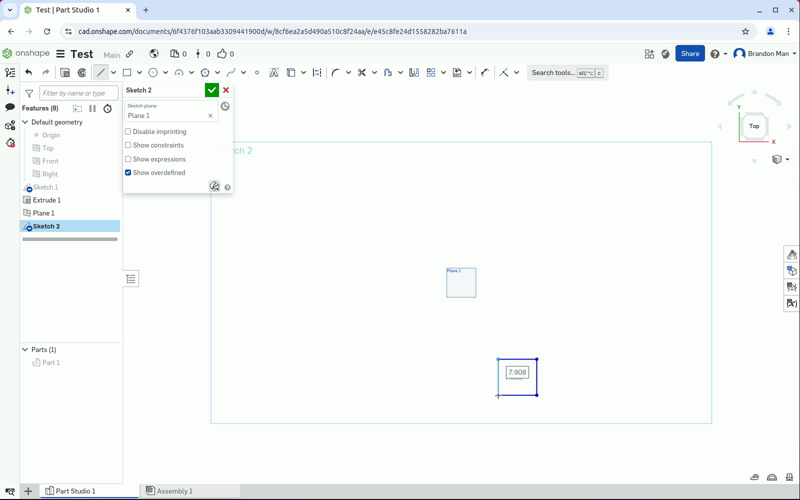
click(498, 395)
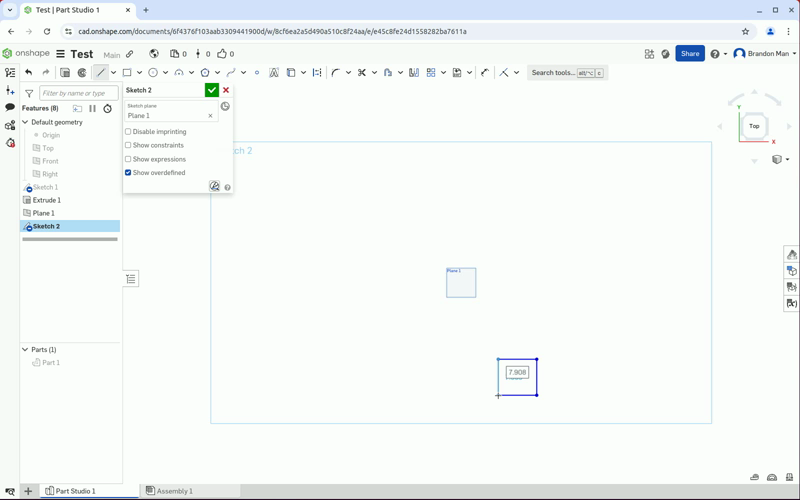
key(esc)
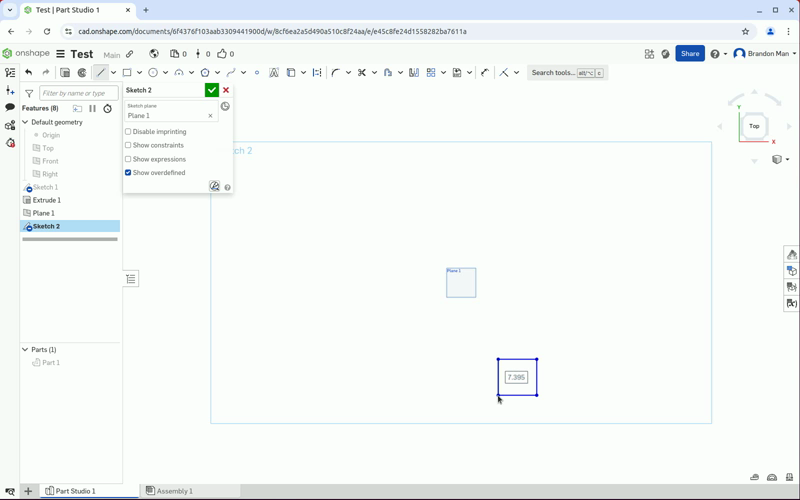
mouse_move(510, 372)
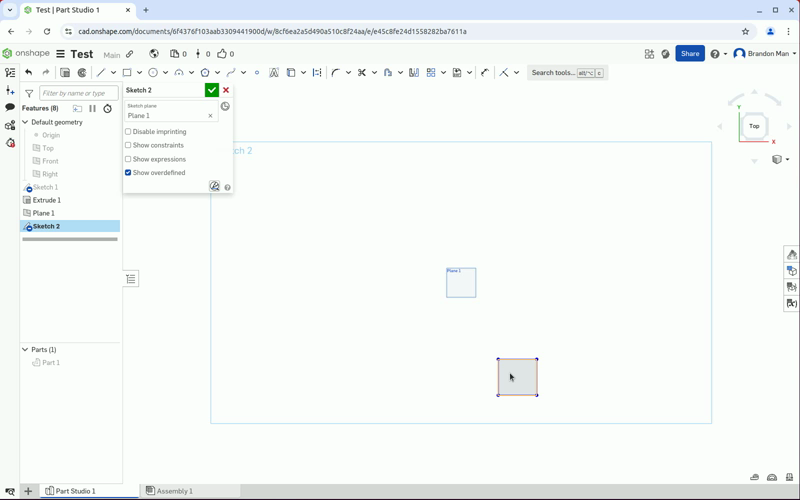
scroll(6)
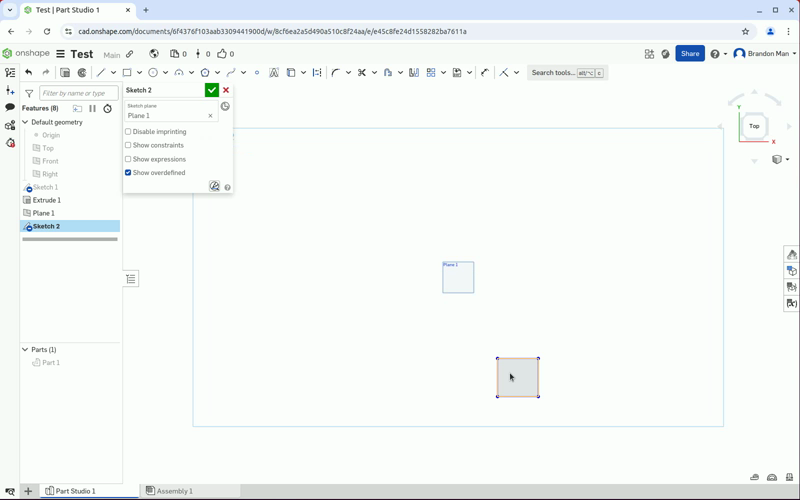
scroll(6)
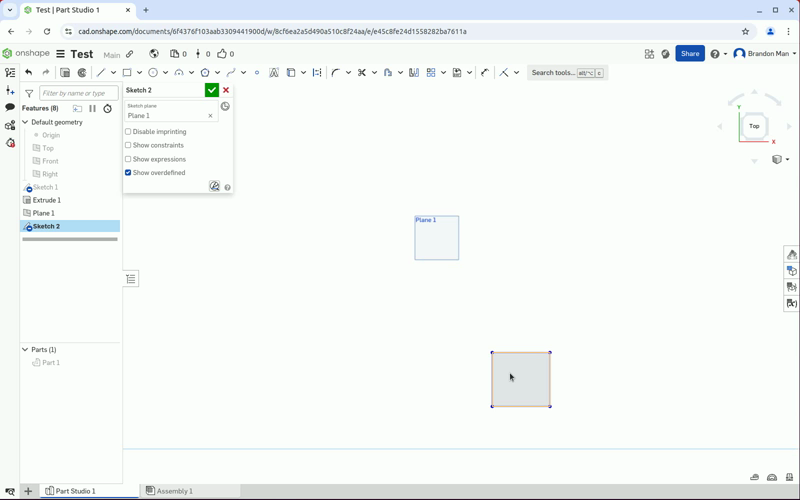
scroll(6)
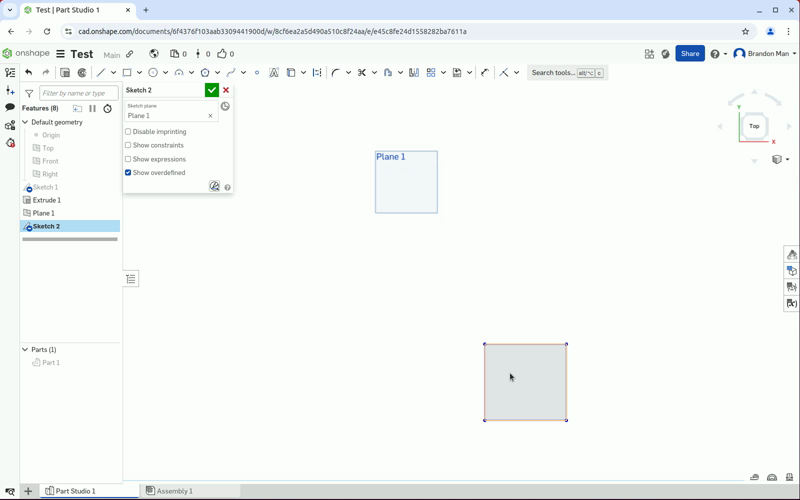
scroll(6)
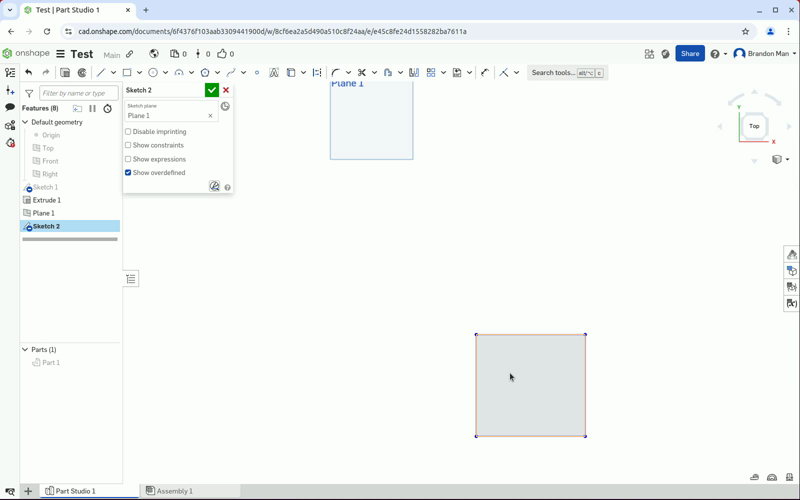
scroll(6)
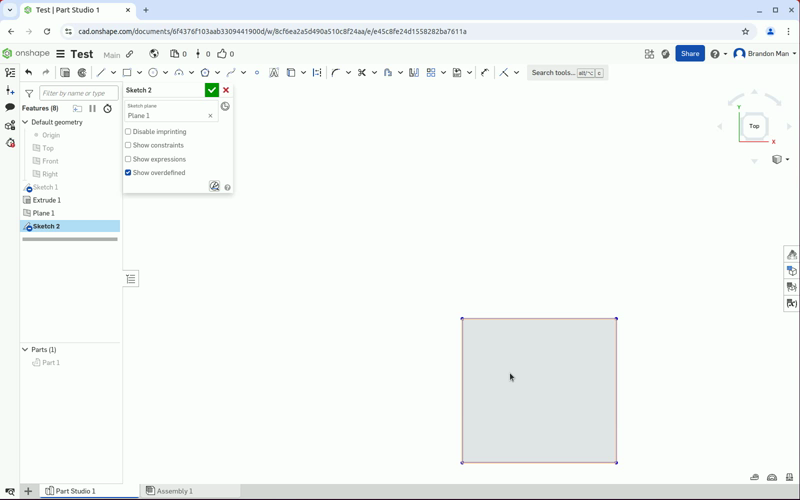
scroll(6)
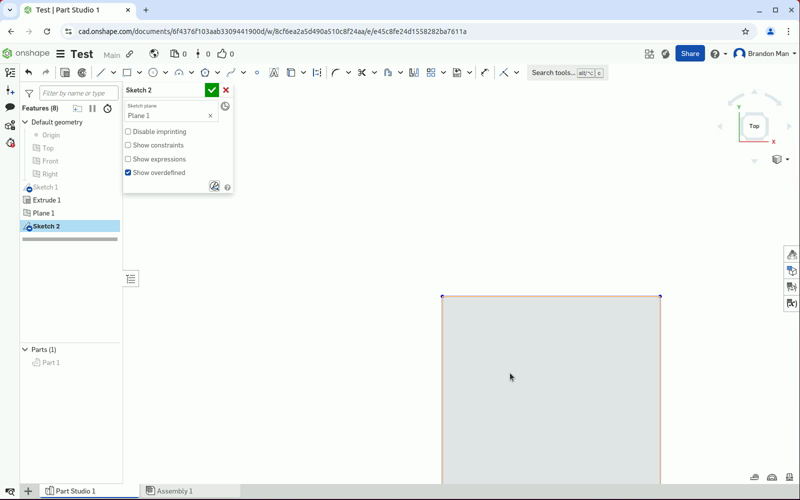
scroll(6)
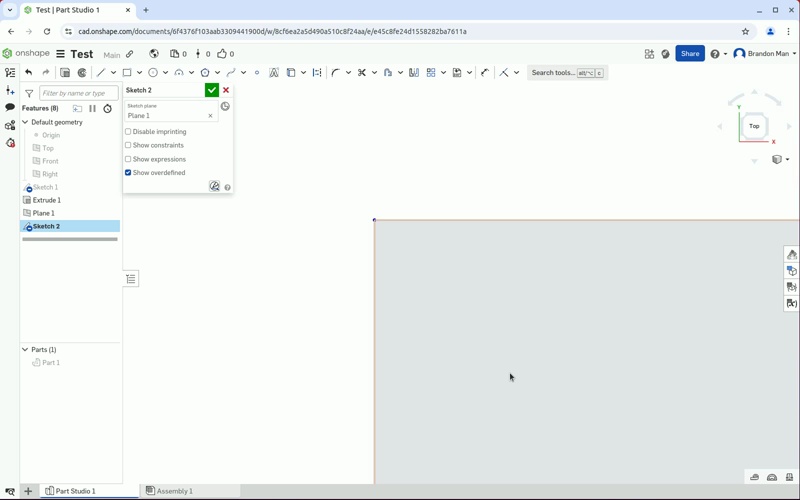
click(510, 372)
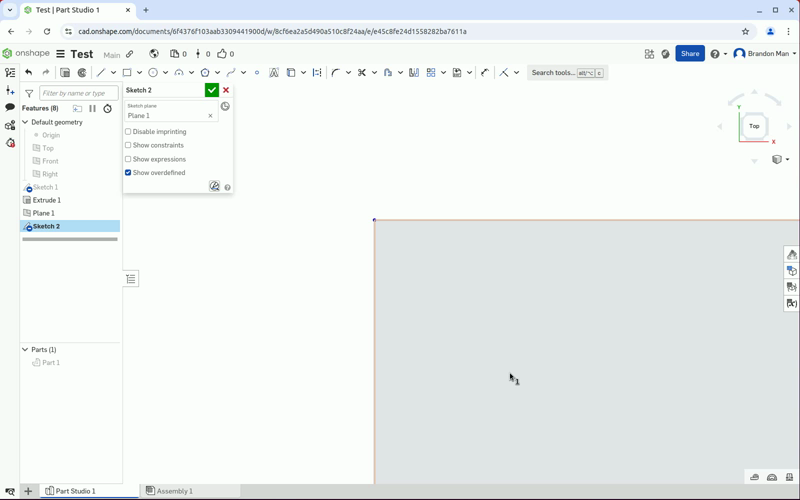
scroll(-6)
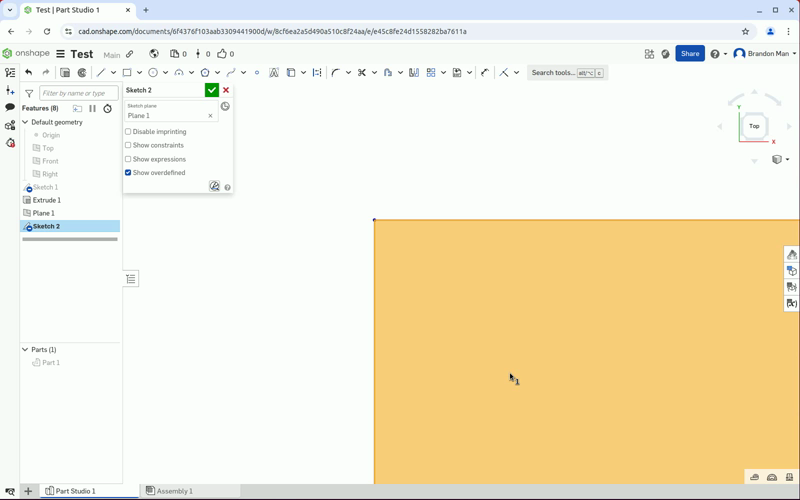
scroll(-6)
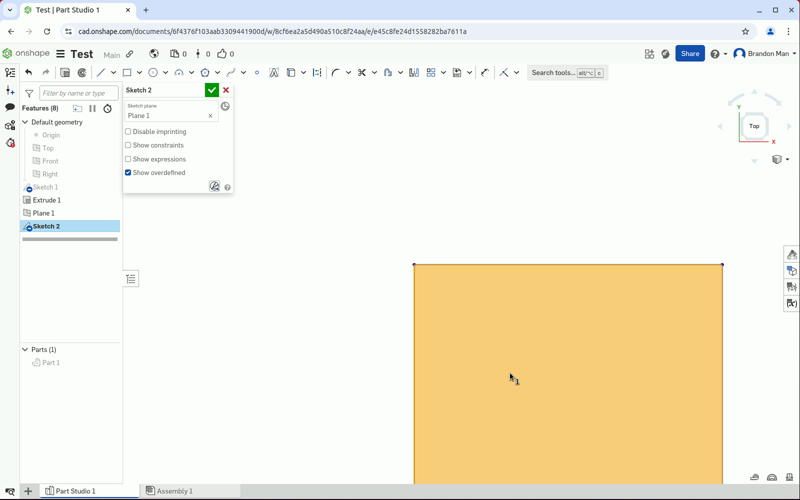
scroll(-6)
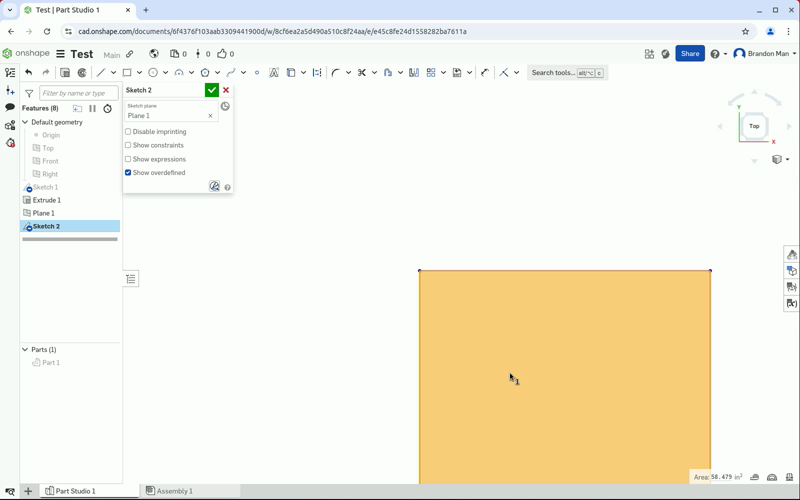
scroll(-6)
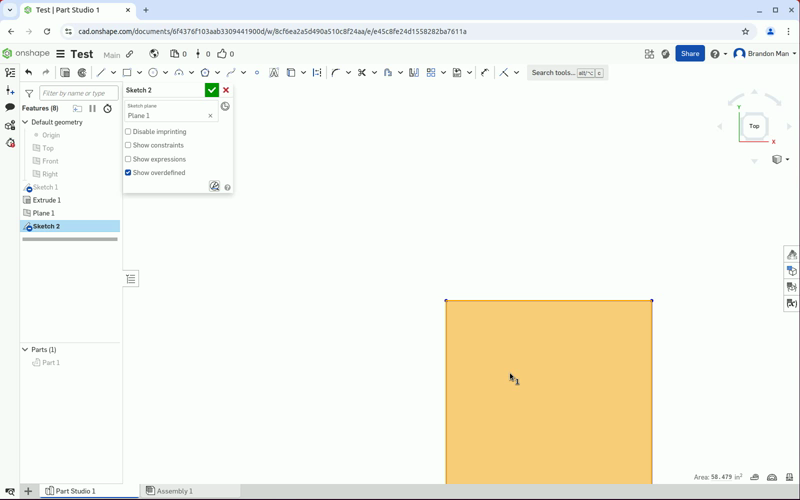
scroll(-6)
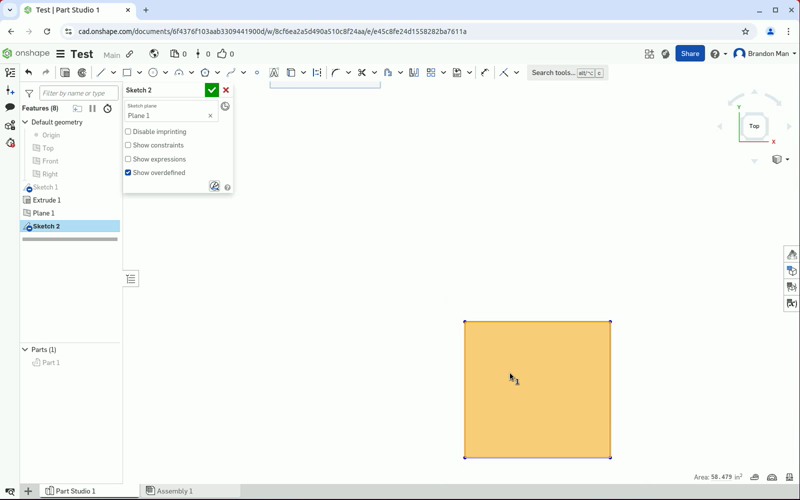
scroll(-6)
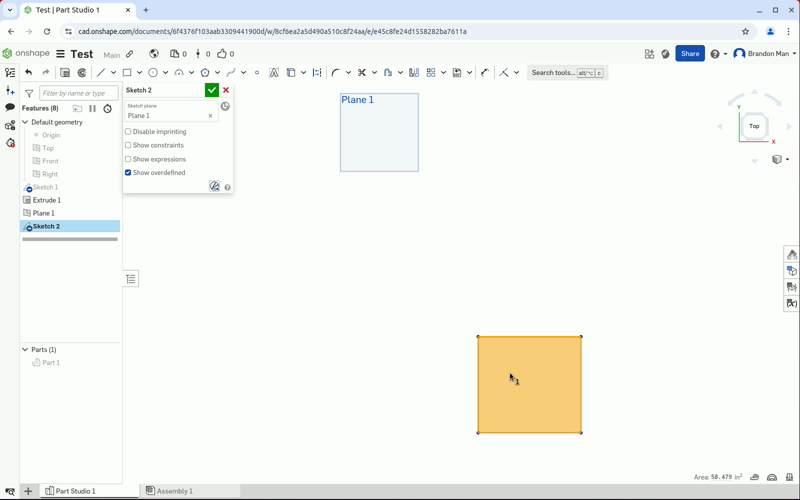
scroll(-6)
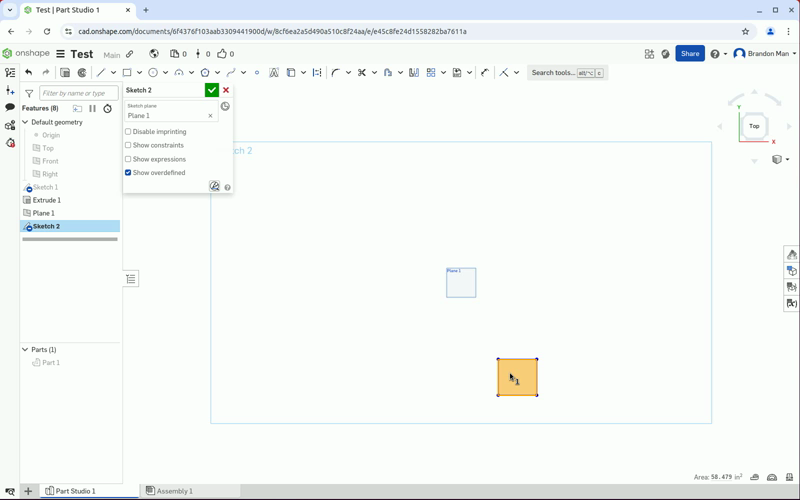
mouse_move(73, 352)
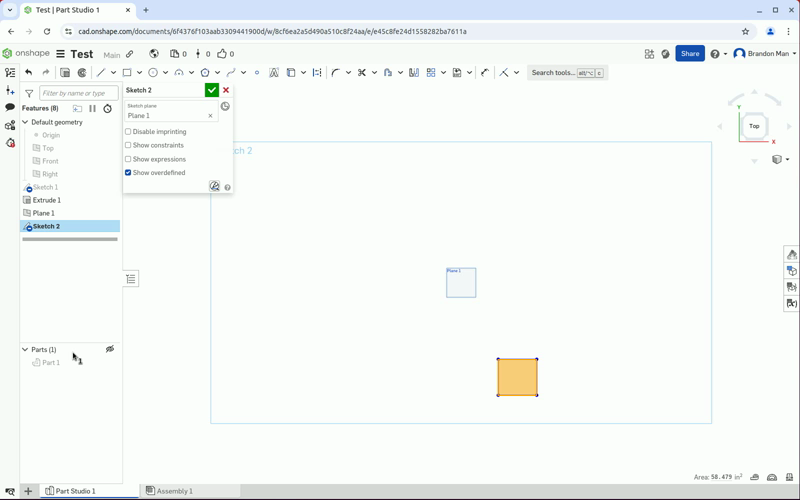
key(shift+y)
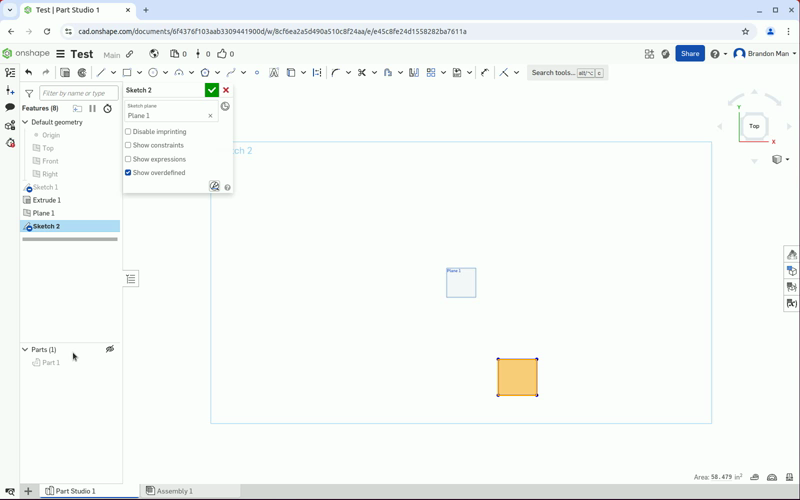
key(shift+e)
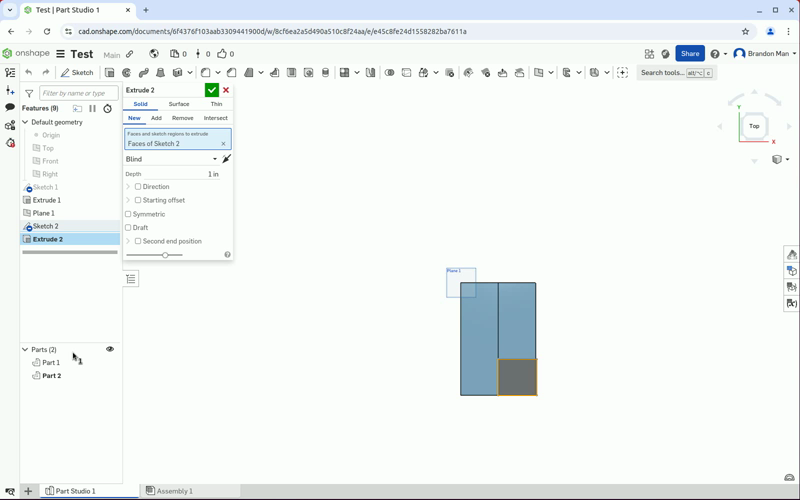
mouse_move(143, 106)
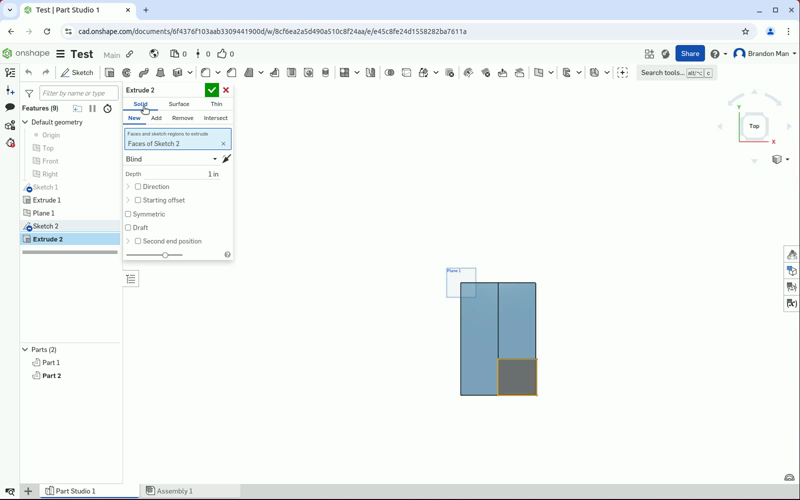
click(143, 106)
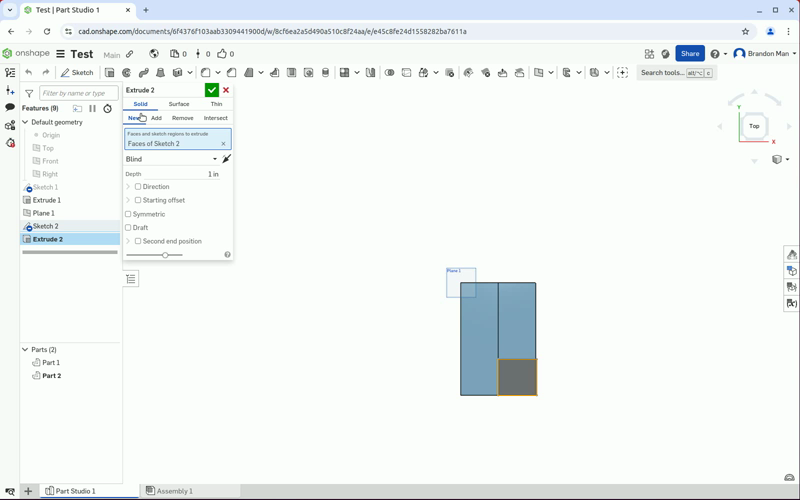
mouse_move(137, 120)
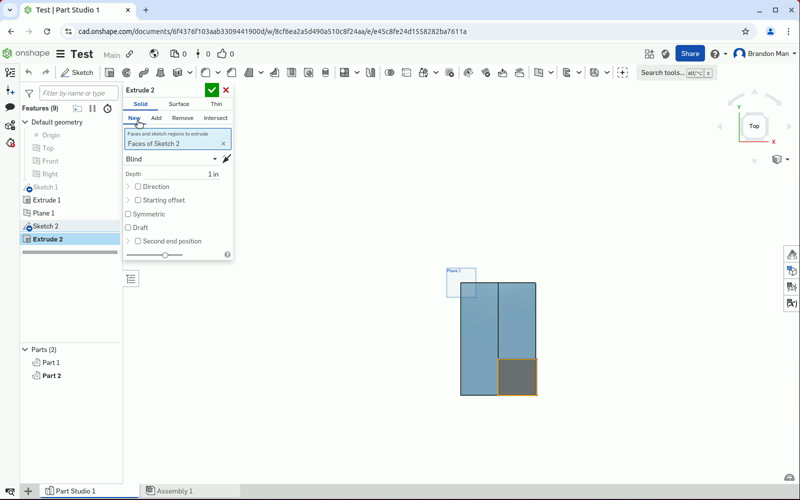
click(137, 120)
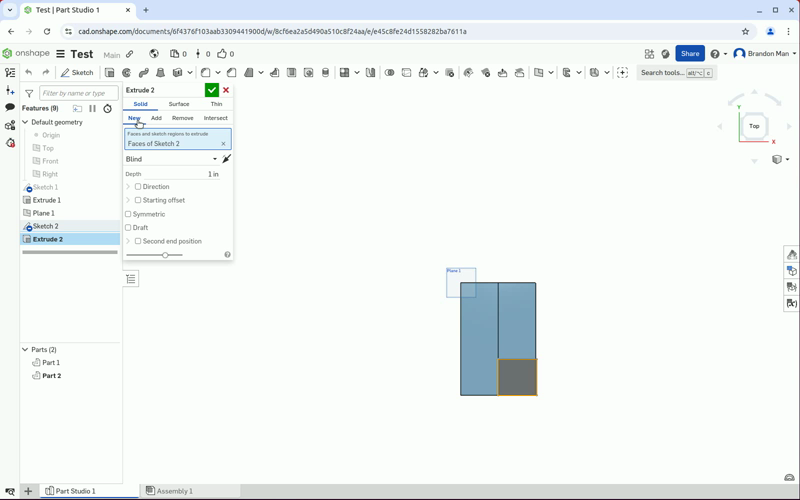
key(tab, 4)
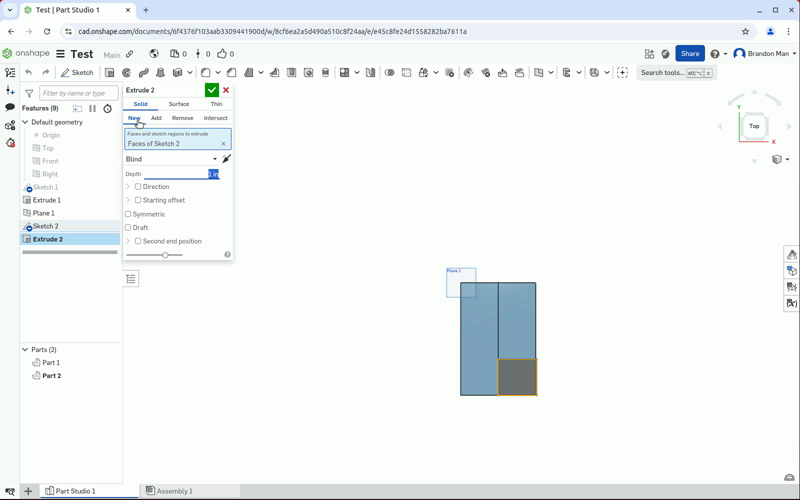
text(3.851)
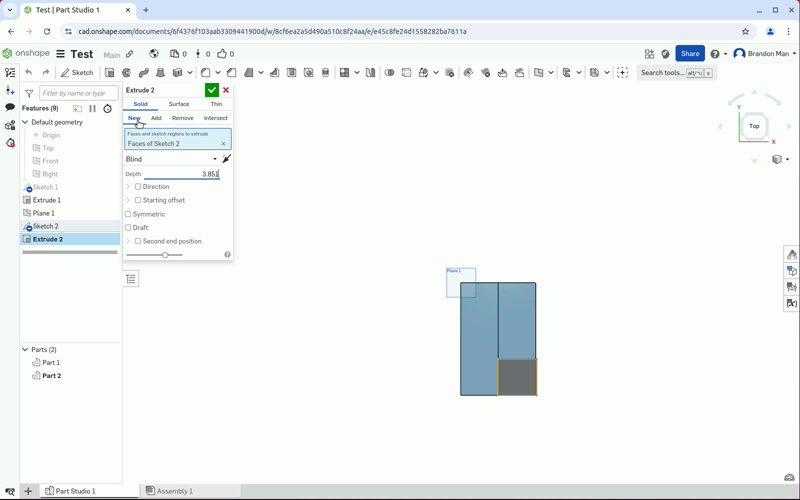
key(enter)
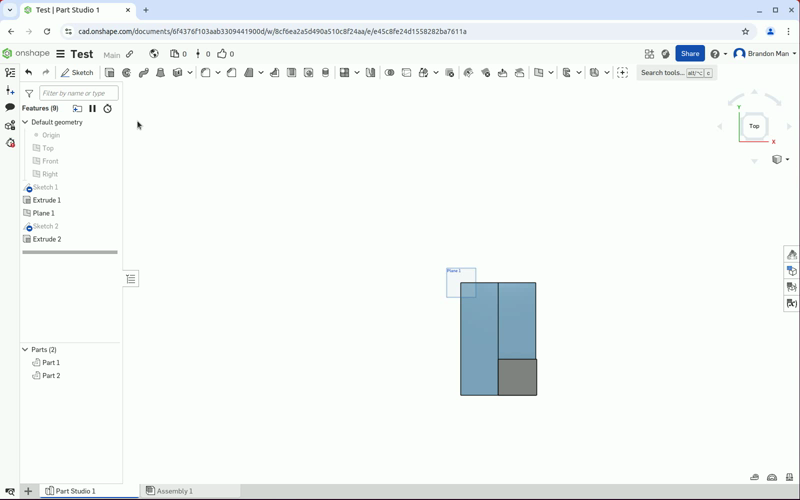
key(shift+h)
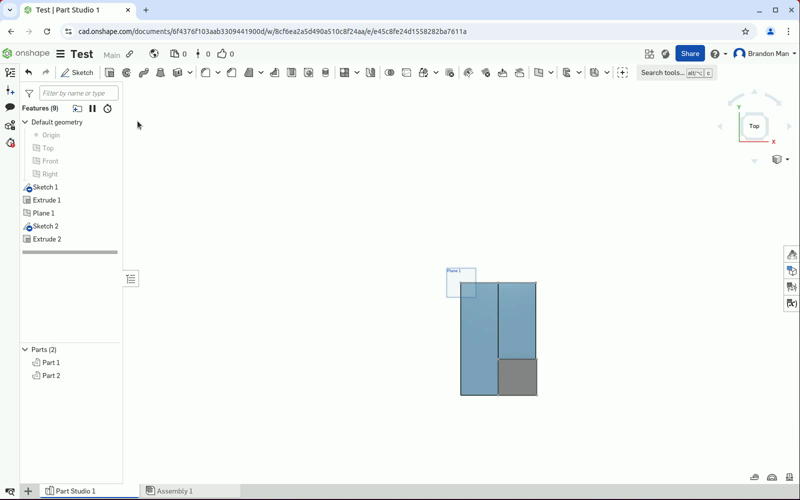
key(shift+h)
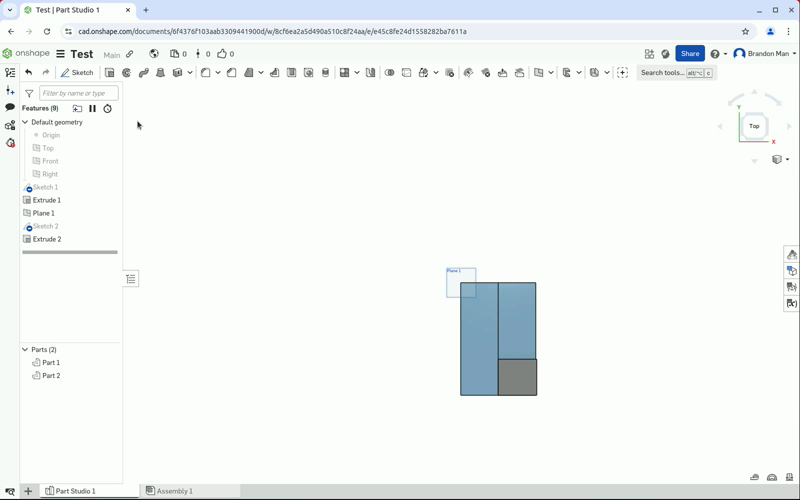
mouse_move(73, 189)
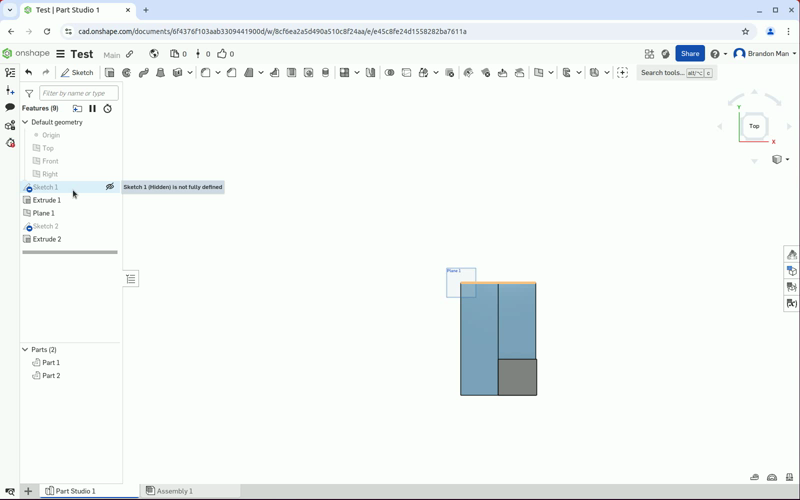
click(73, 189)
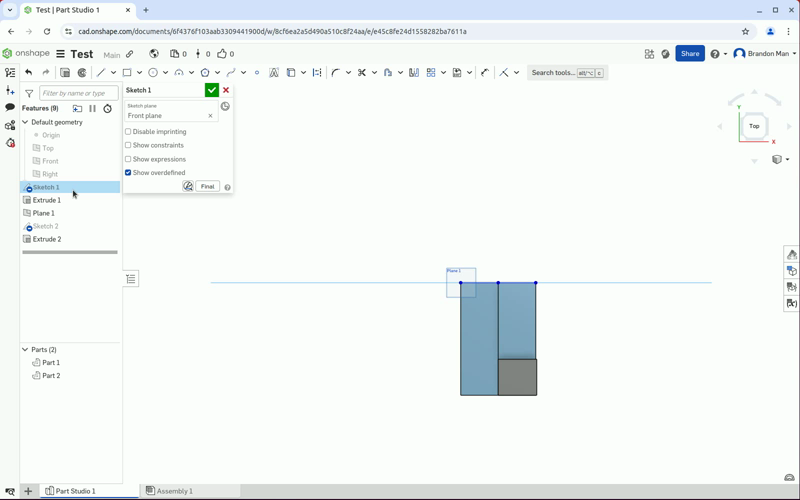
mouse_move(229, 92)
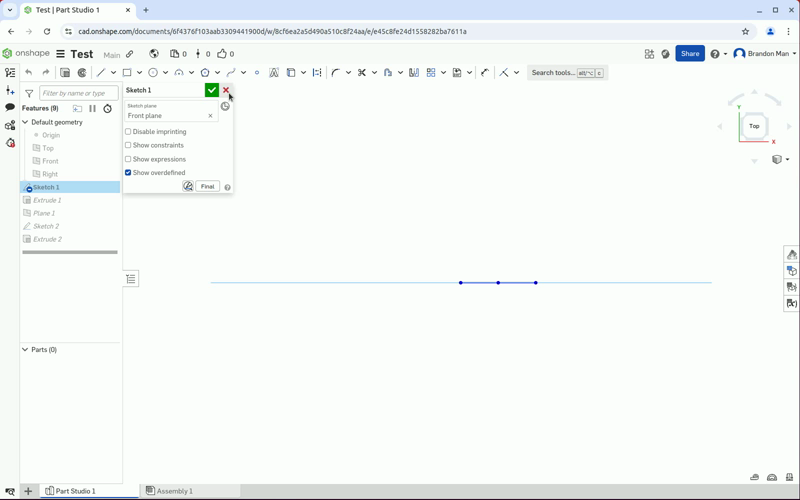
click(229, 92)
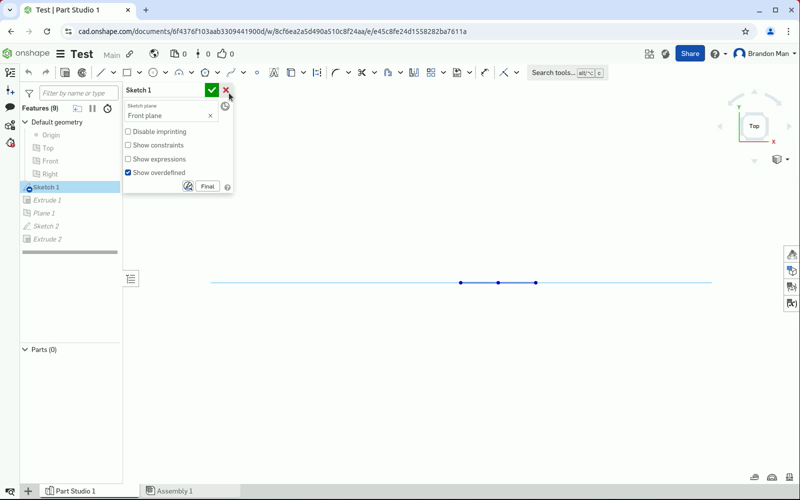
key(shift+s)
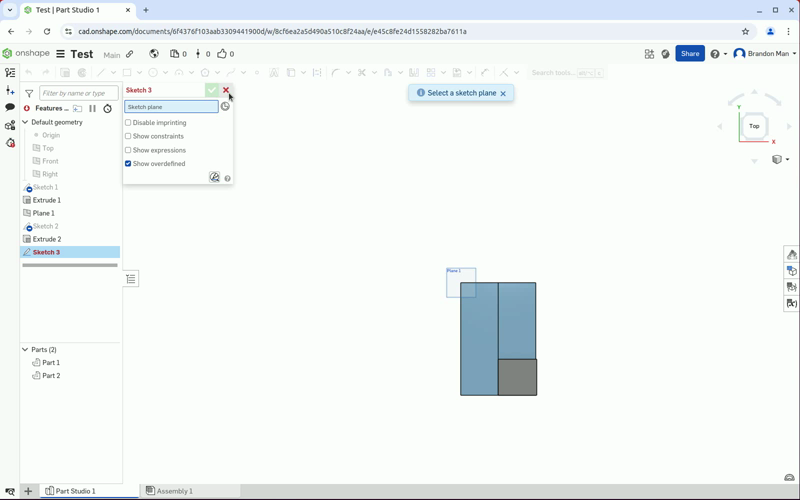
mouse_move(73, 215)
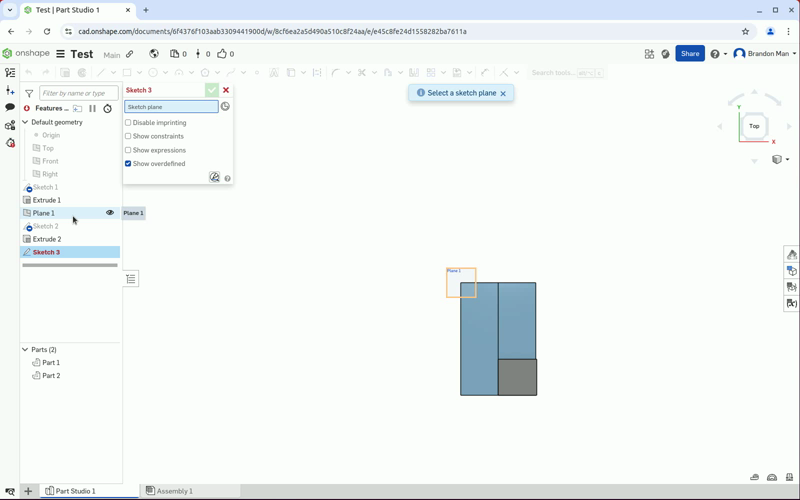
click(73, 215)
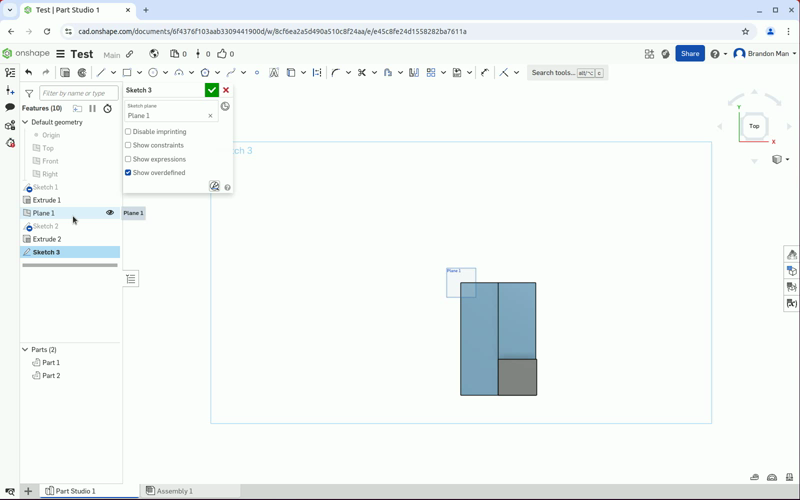
mouse_move(73, 352)
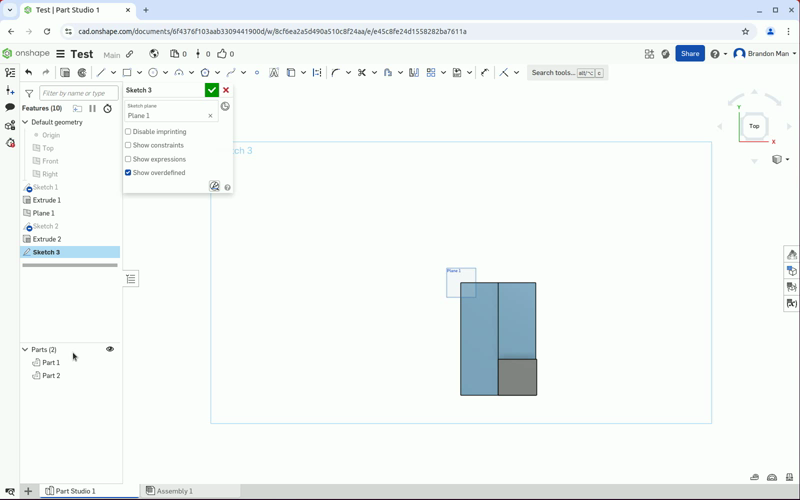
key(y)
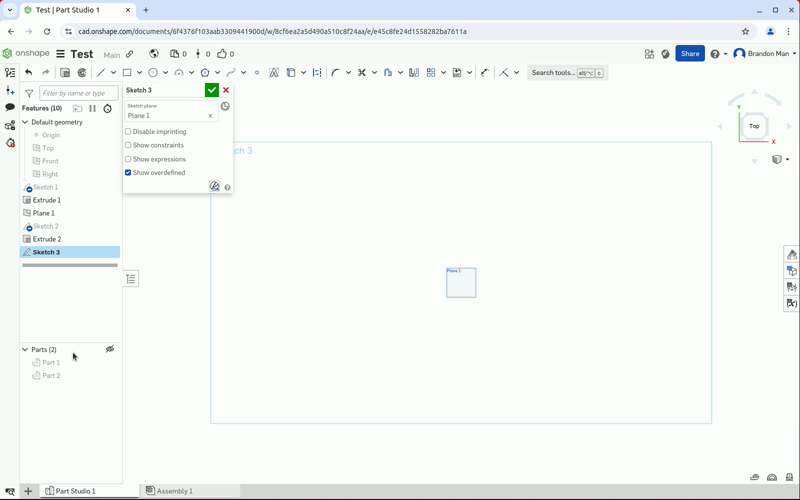
key(l)
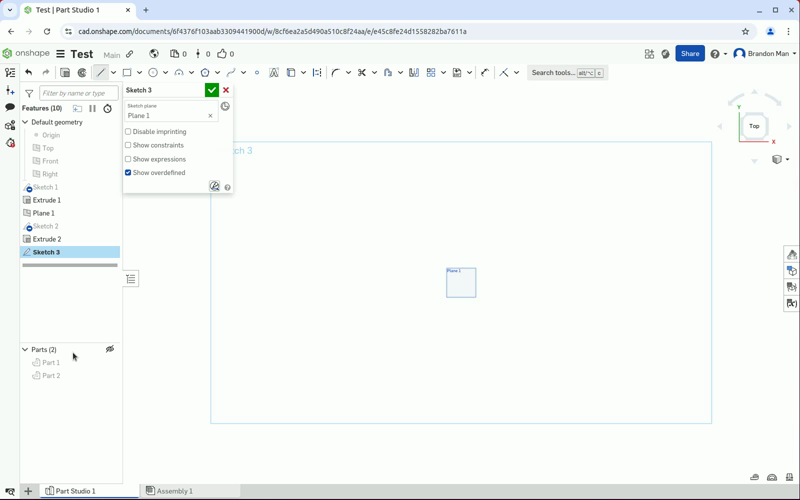
key_down(shift)
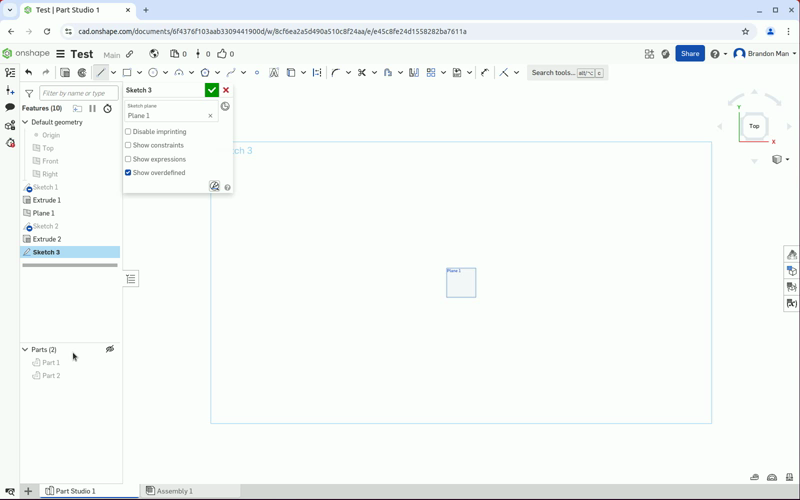
mouse_move(498, 322)
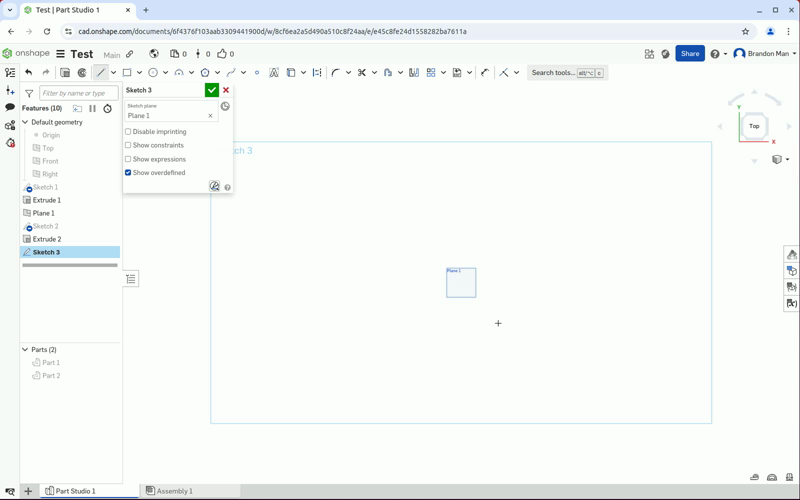
click(498, 322)
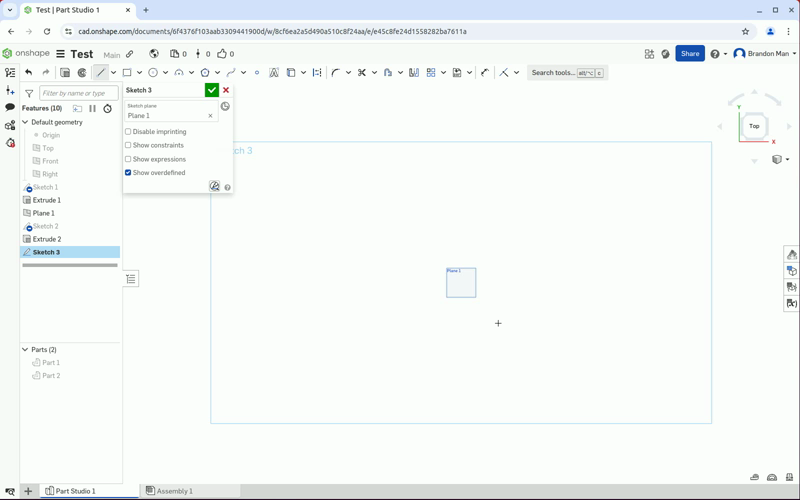
key_up(shift)
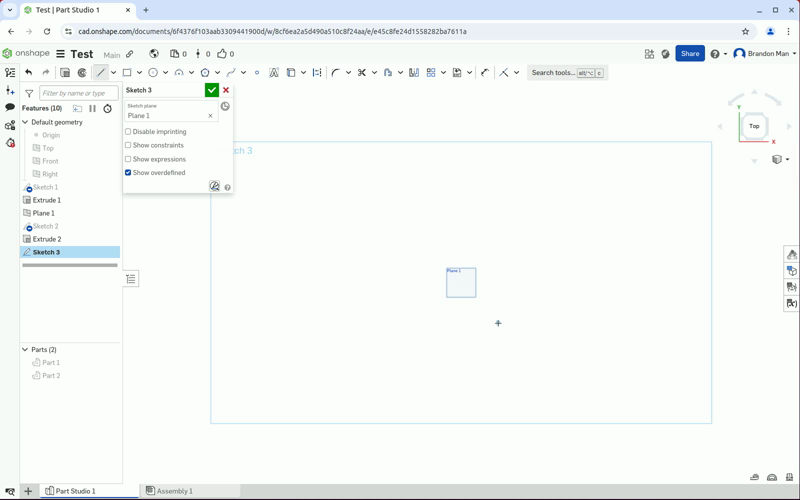
key_down(shift)
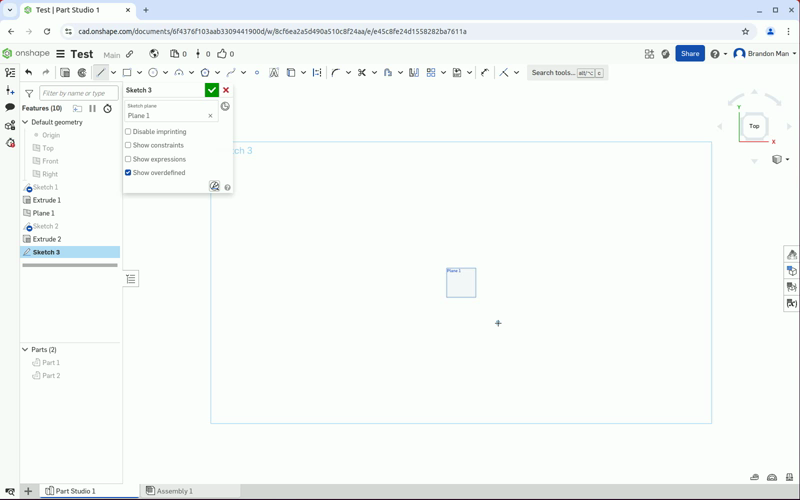
mouse_move(528, 322)
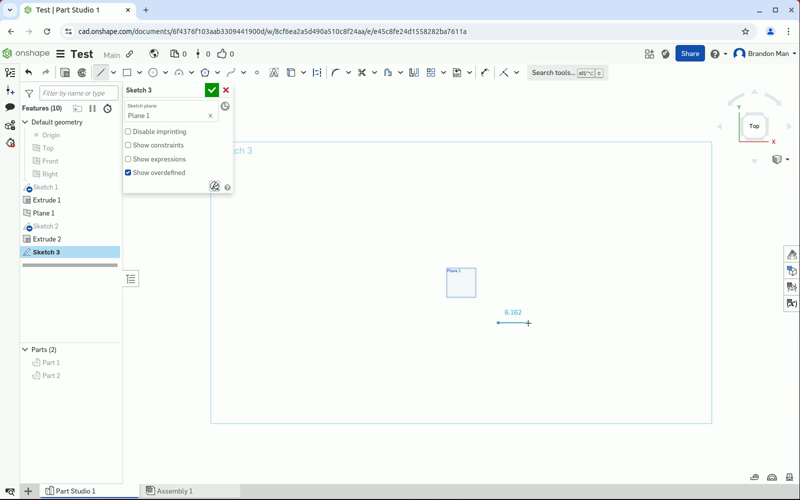
mouse_move(536, 322)
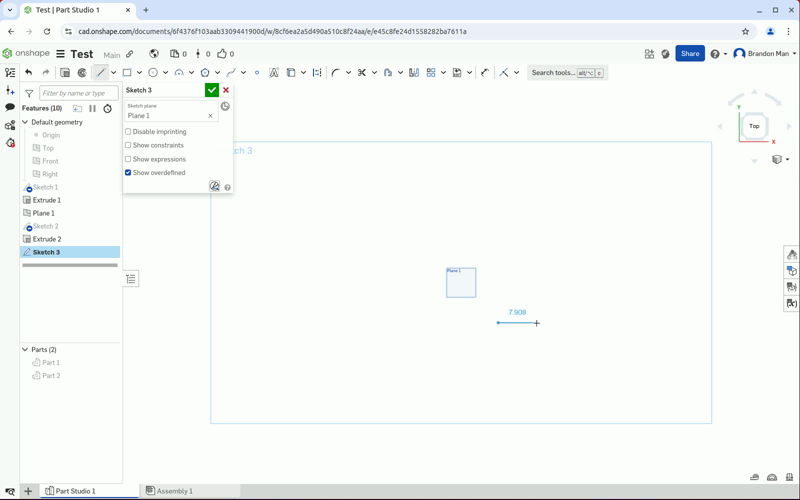
click(536, 322)
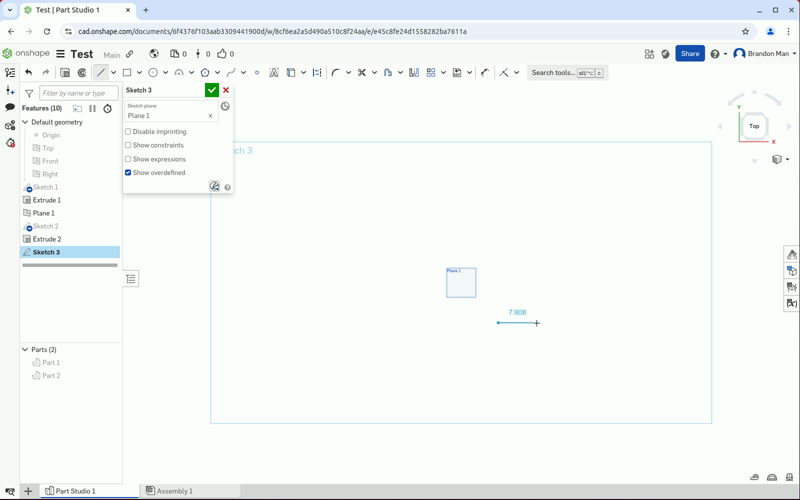
key_up(shift)
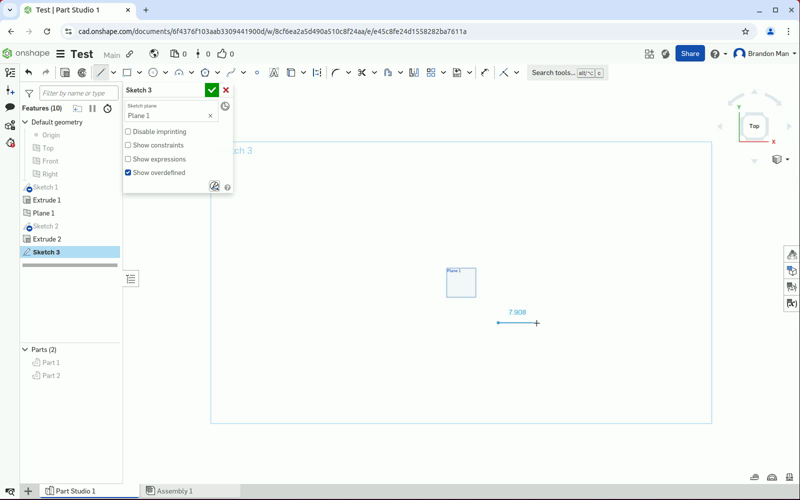
key_down(shift)
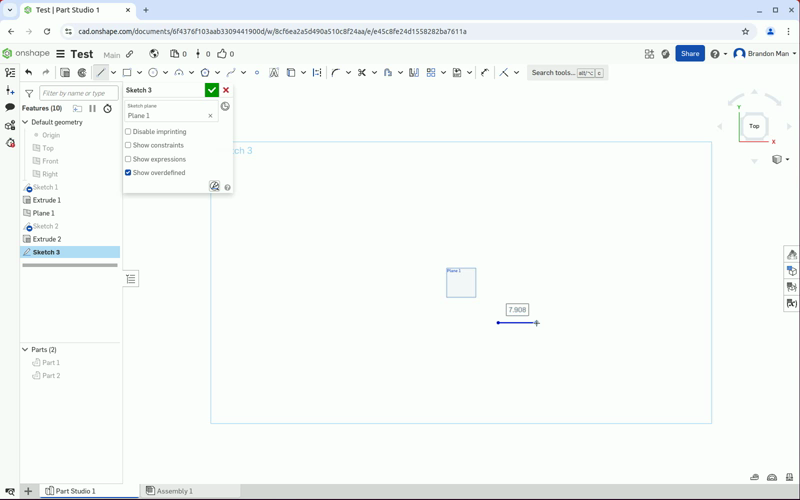
mouse_move(566, 322)
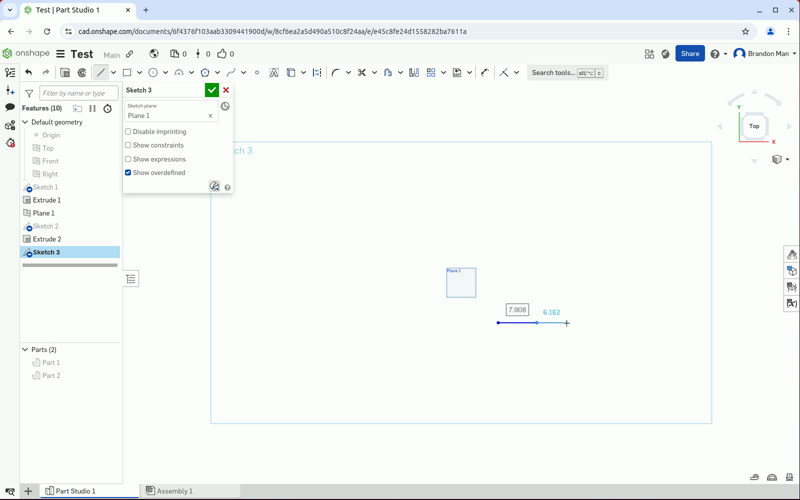
mouse_move(536, 282)
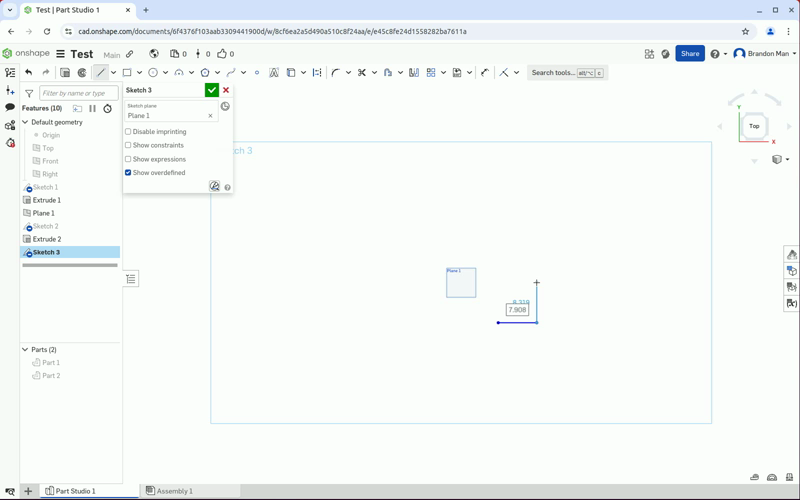
click(536, 282)
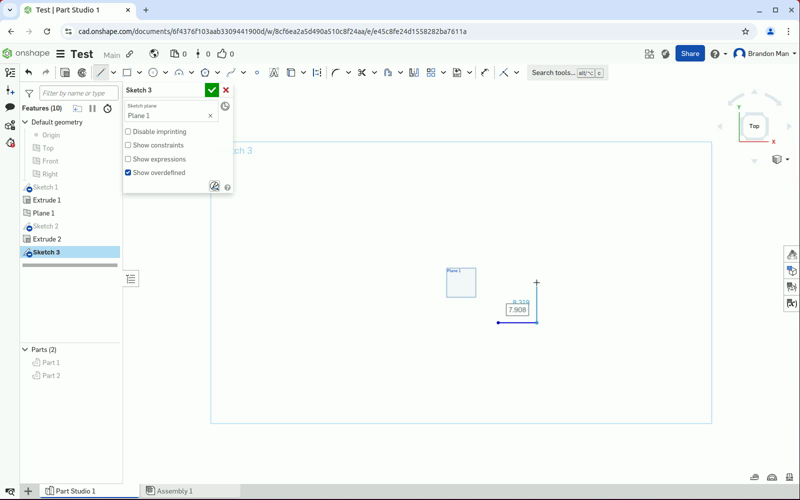
key_up(shift)
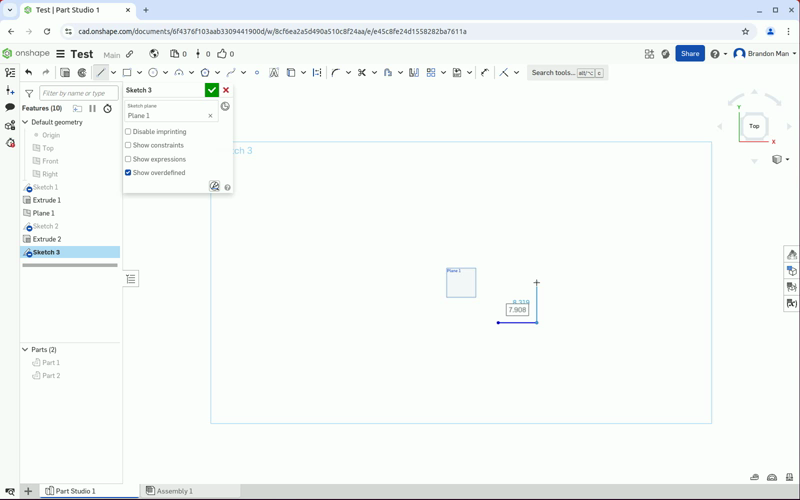
key_down(shift)
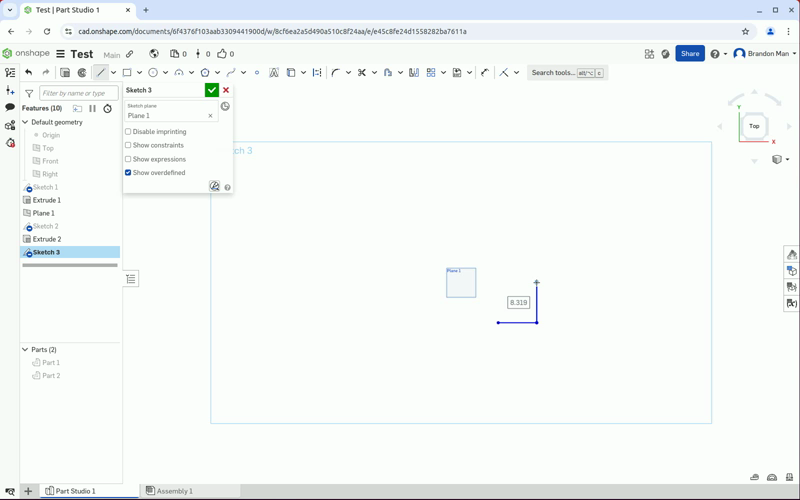
mouse_move(566, 282)
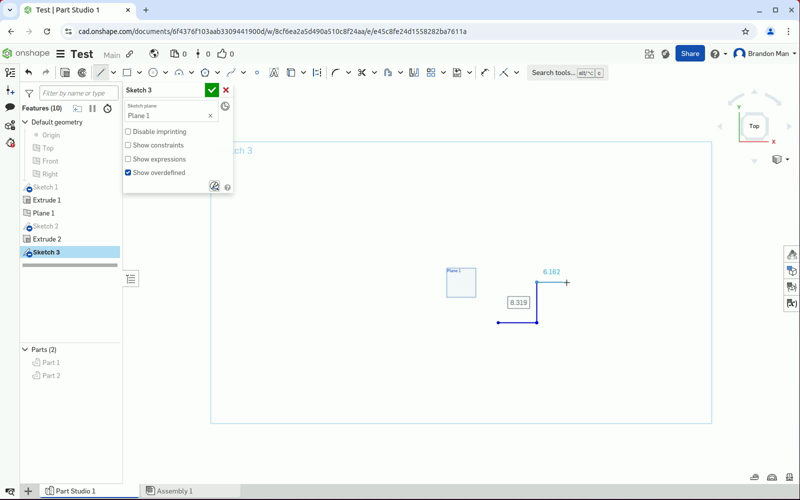
mouse_move(498, 282)
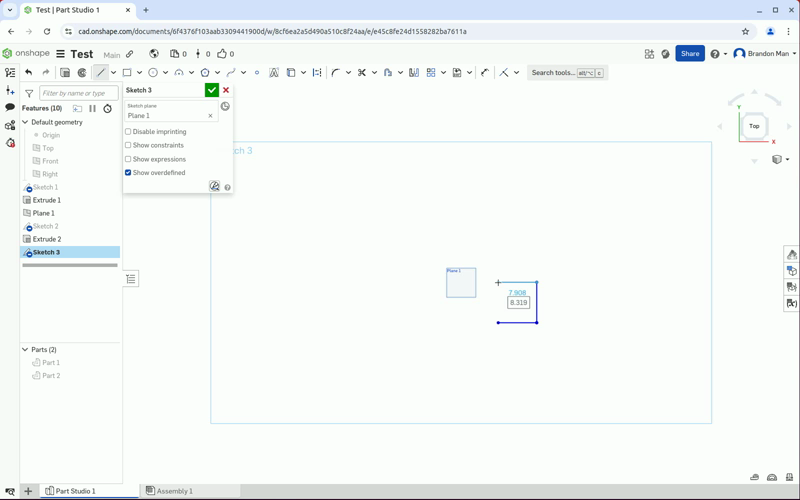
click(498, 282)
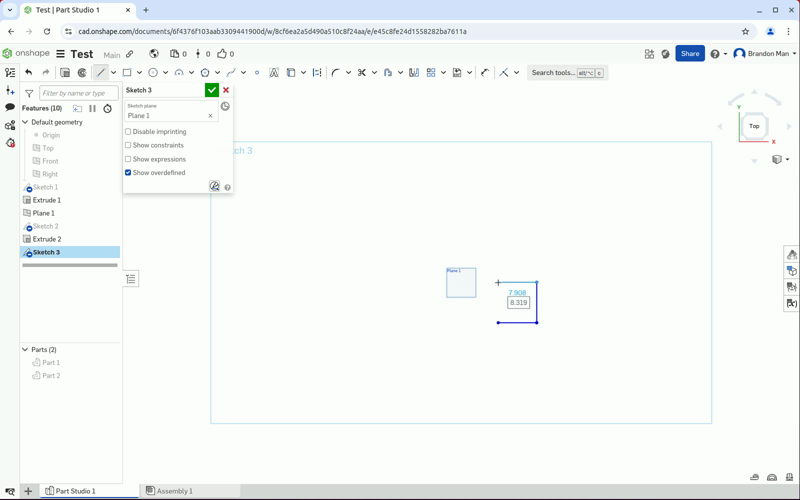
key_up(shift)
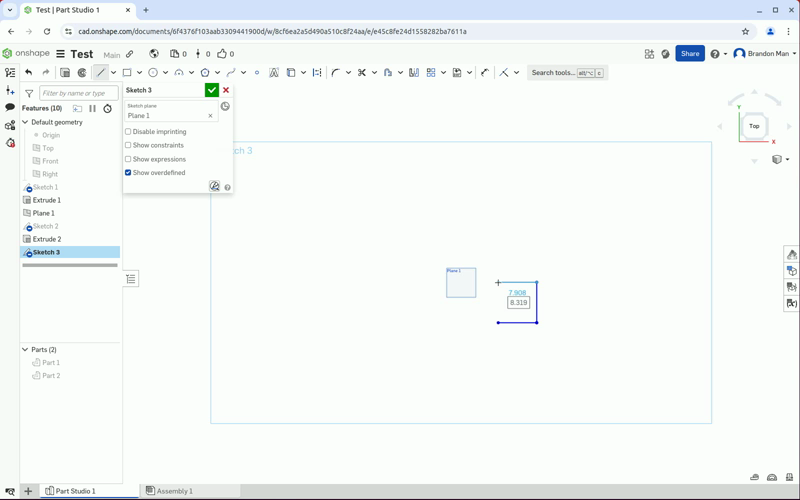
mouse_move(528, 282)
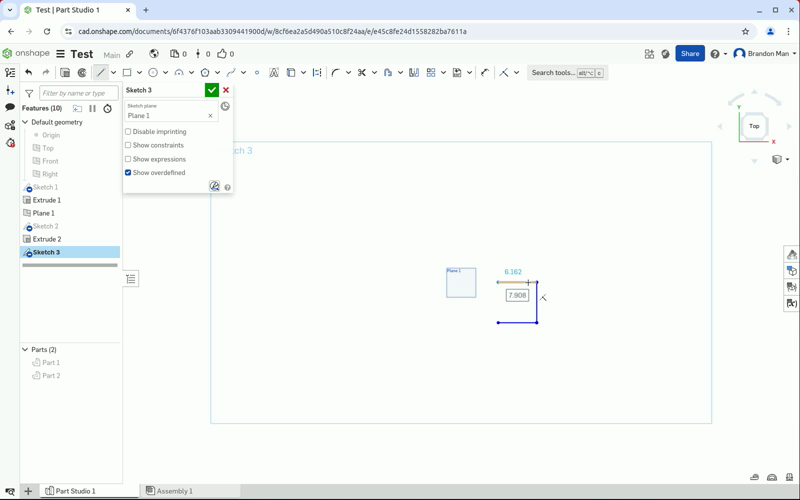
key_down(shift)
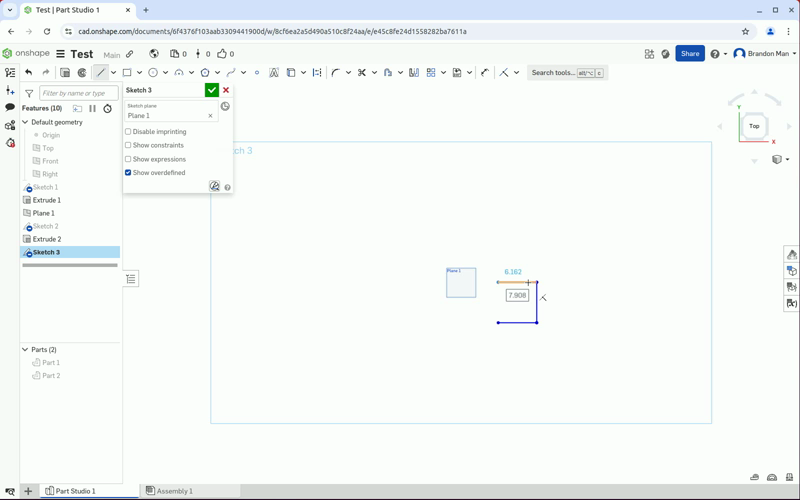
mouse_move(498, 322)
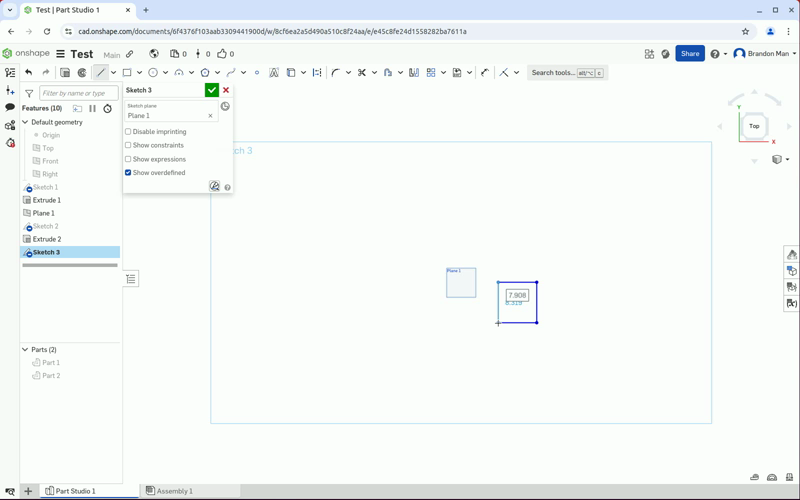
key_up(shift)
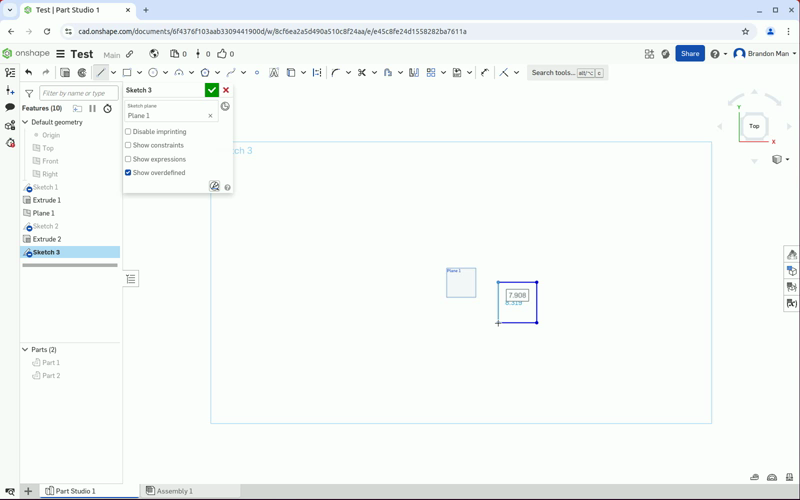
click(498, 322)
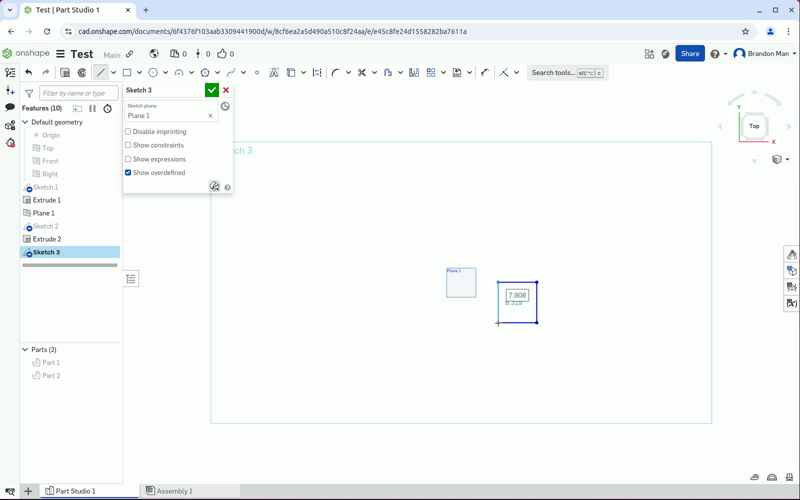
key(esc)
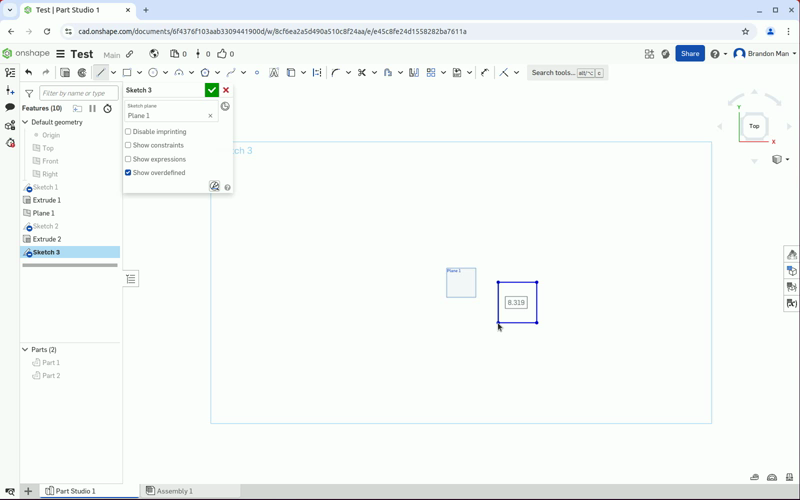
mouse_move(526, 315)
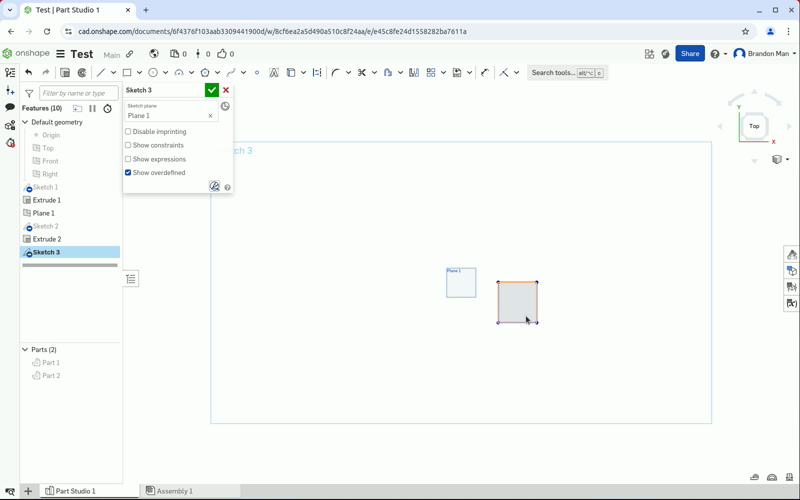
scroll(6)
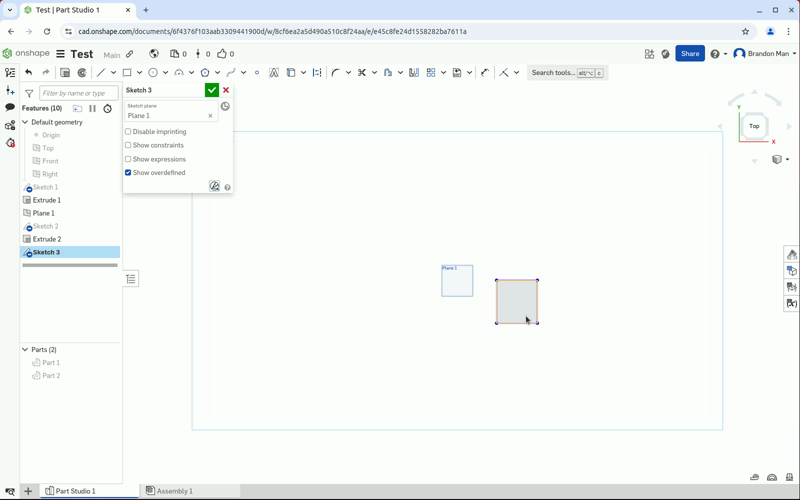
scroll(6)
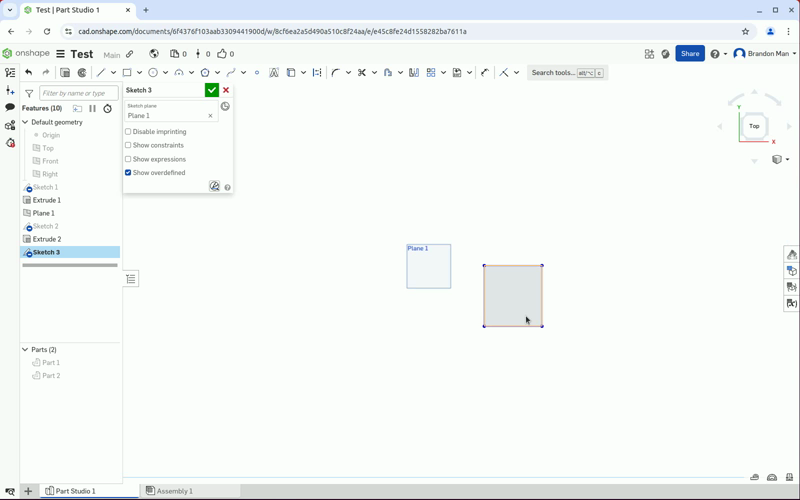
scroll(6)
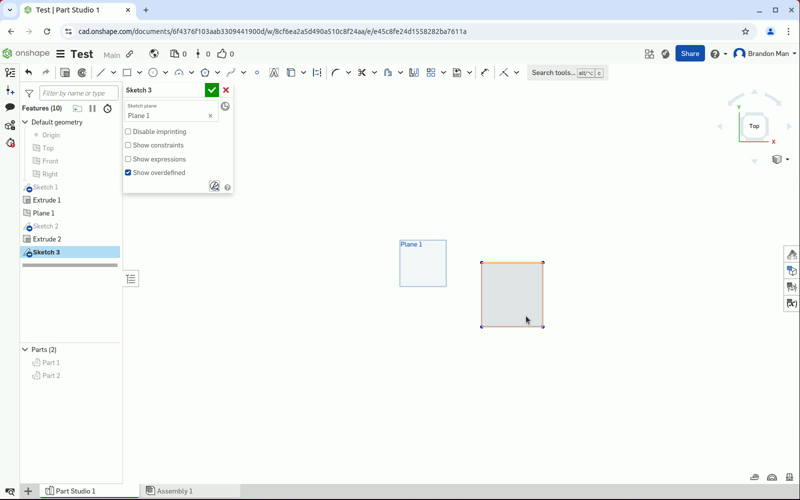
scroll(6)
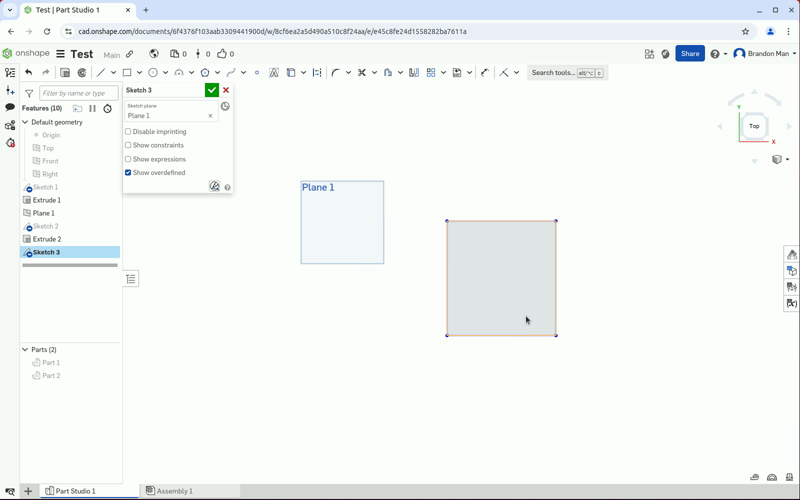
scroll(6)
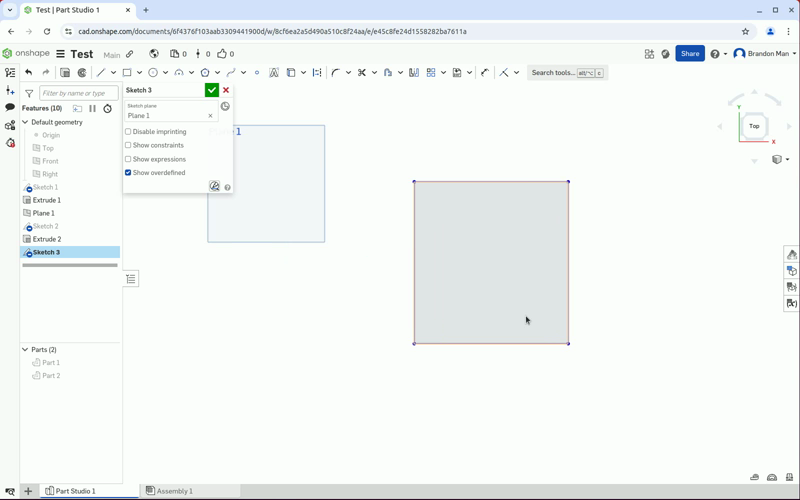
scroll(6)
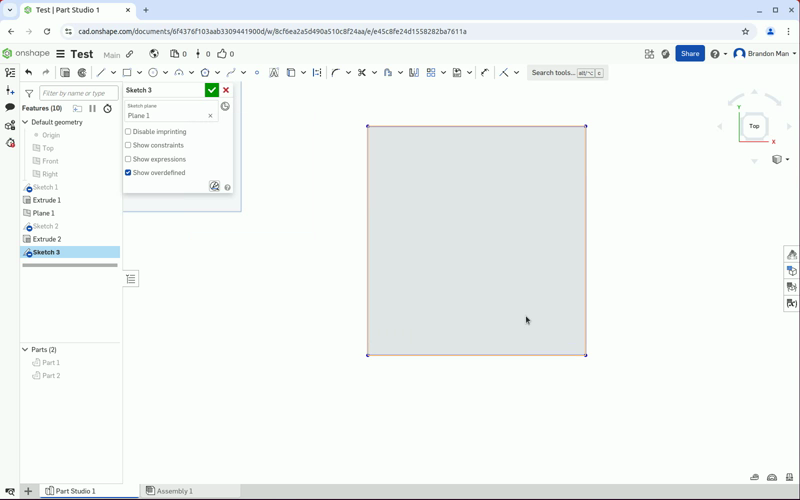
scroll(6)
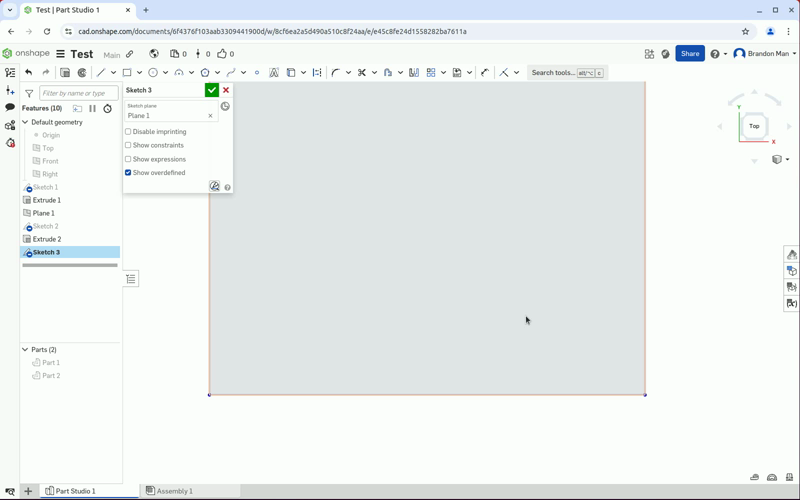
click(526, 315)
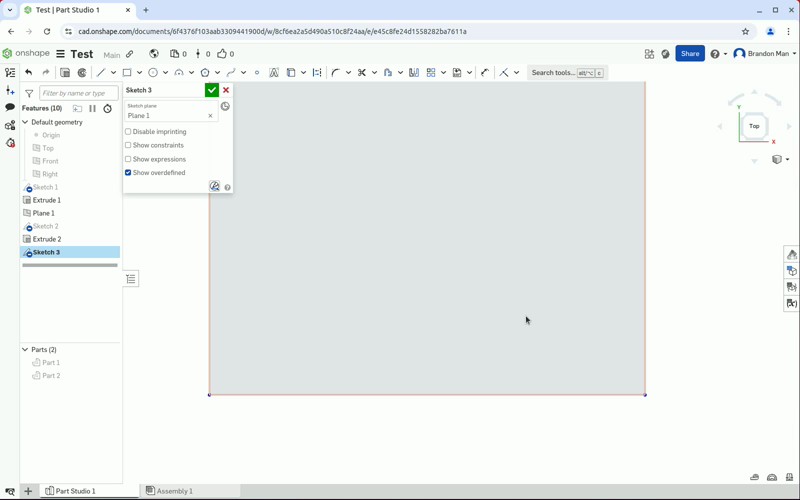
scroll(-6)
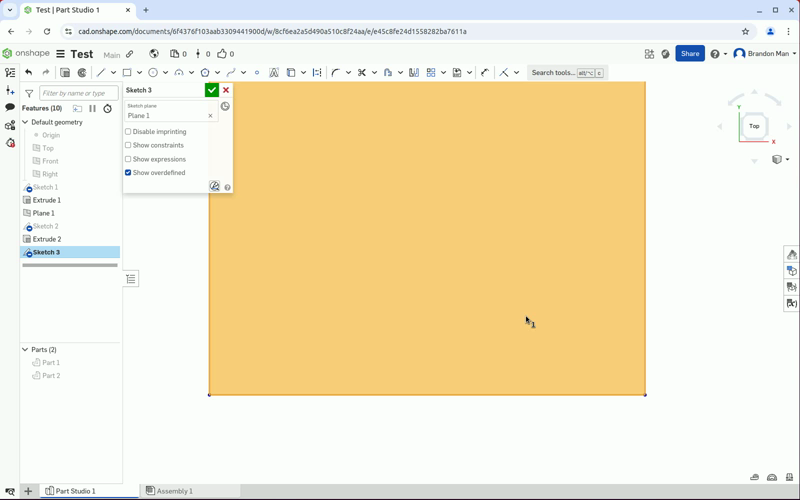
scroll(-6)
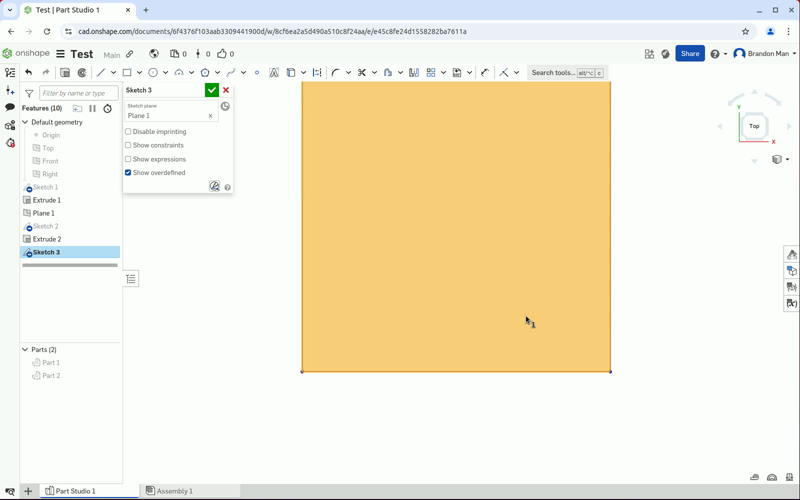
scroll(-6)
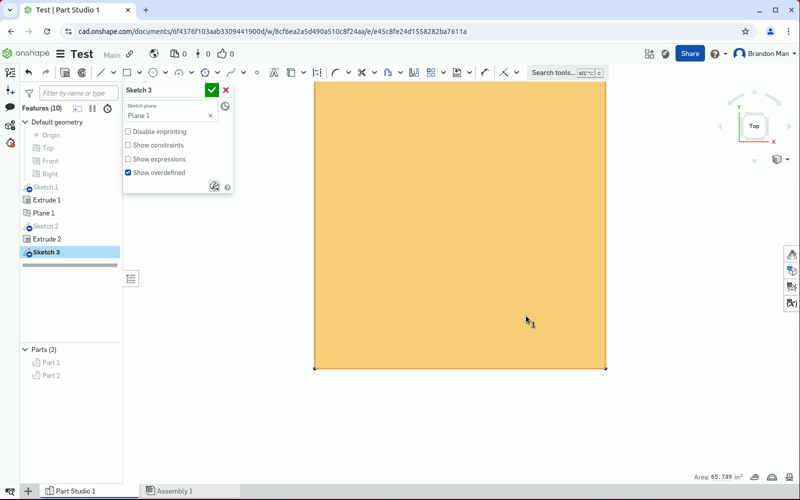
scroll(-6)
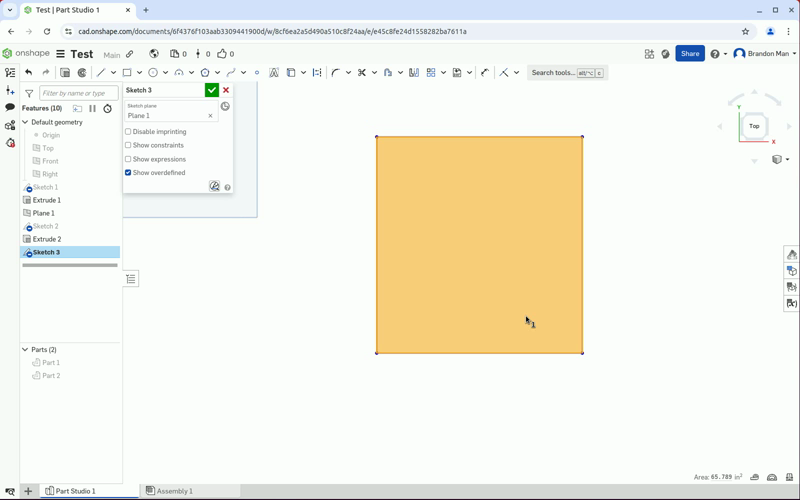
scroll(-6)
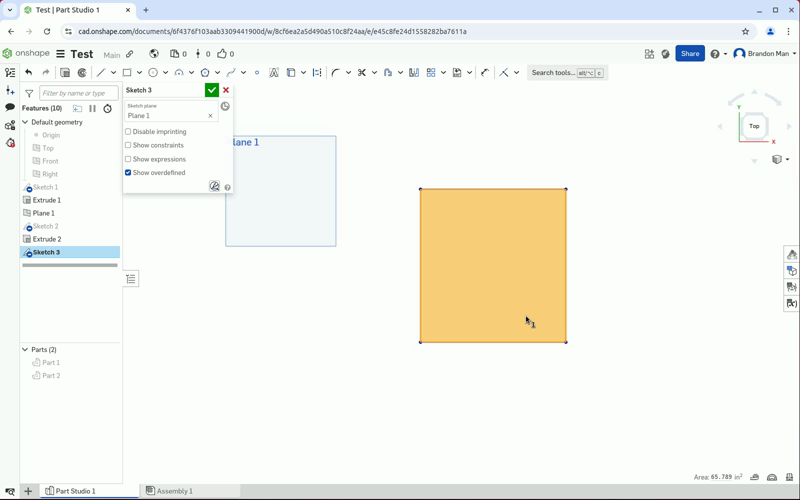
scroll(-6)
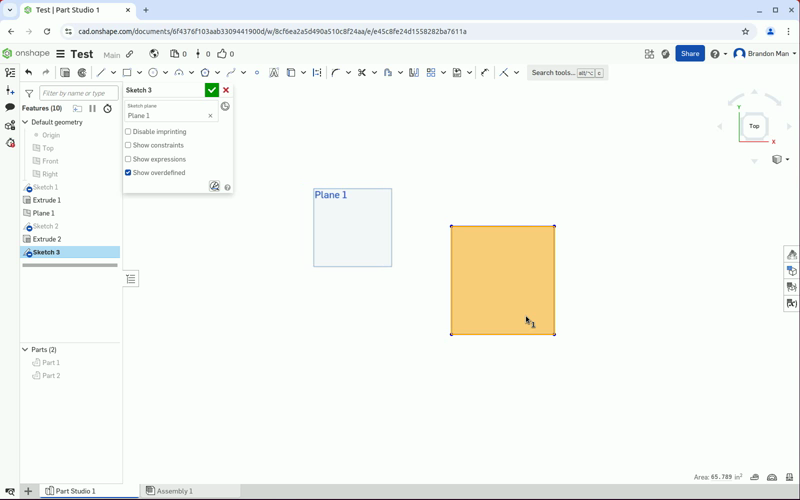
scroll(-6)
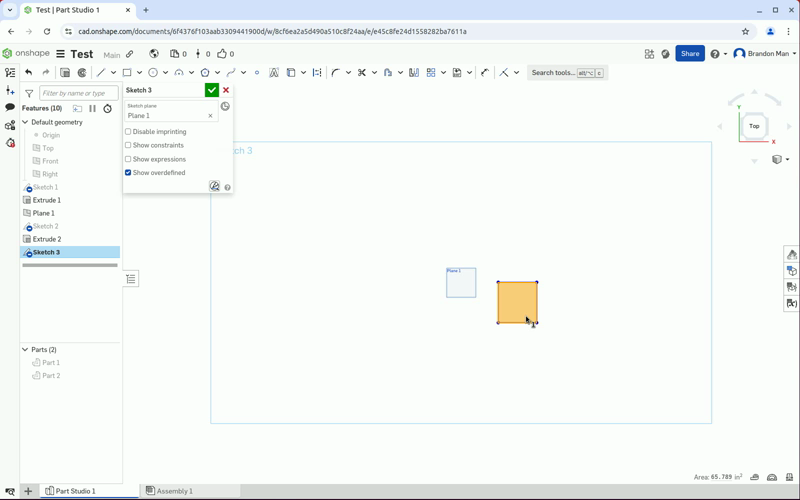
mouse_move(73, 352)
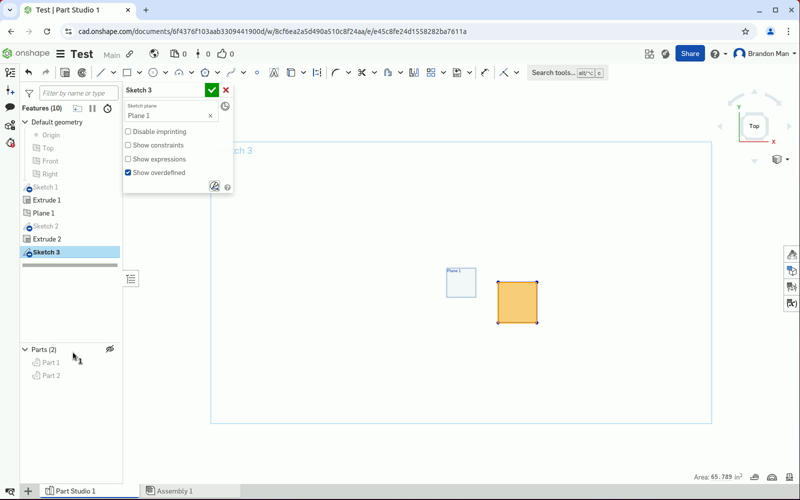
key(shift+y)
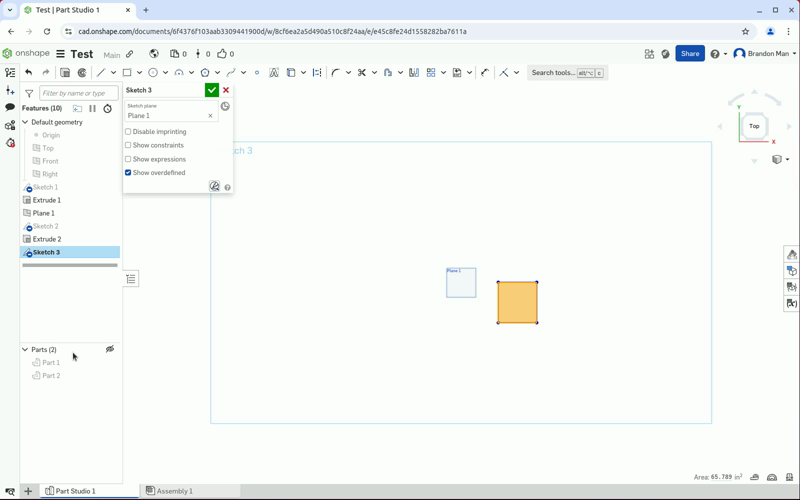
key(shift+e)
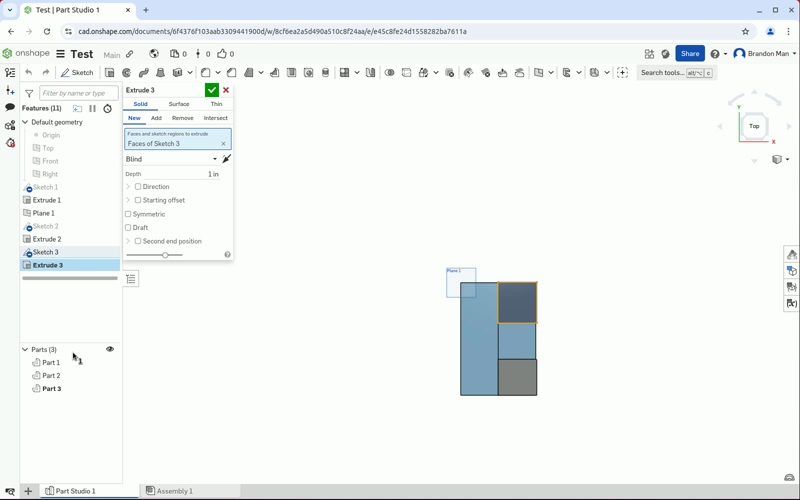
mouse_move(143, 106)
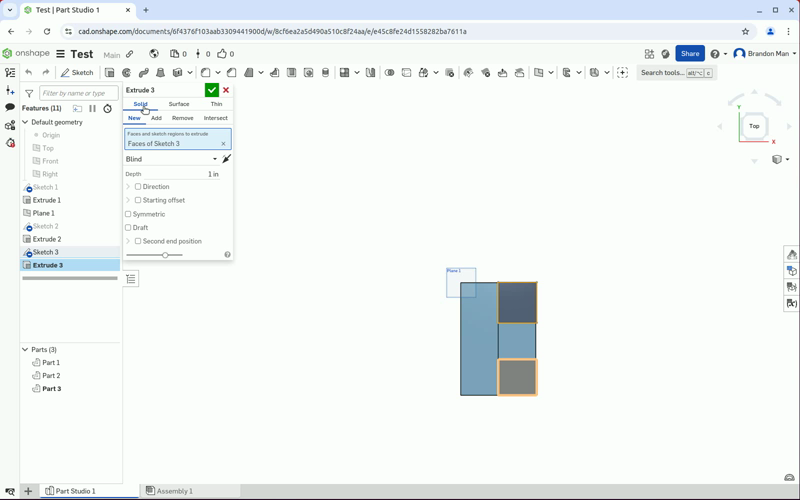
click(143, 106)
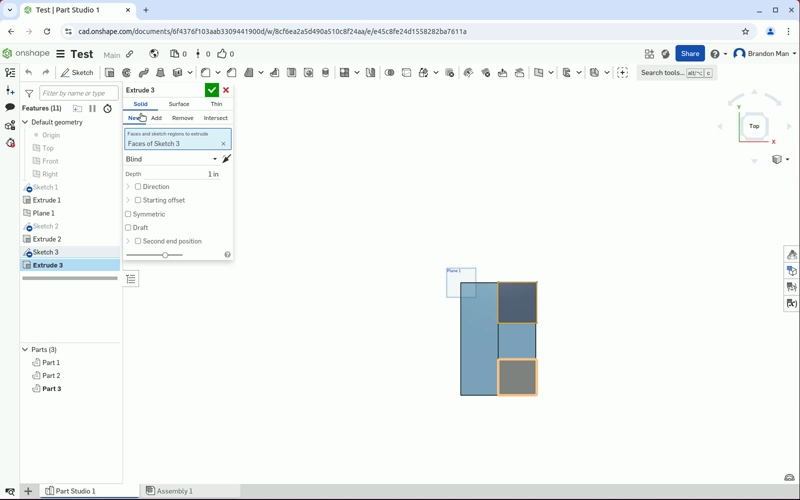
mouse_move(137, 120)
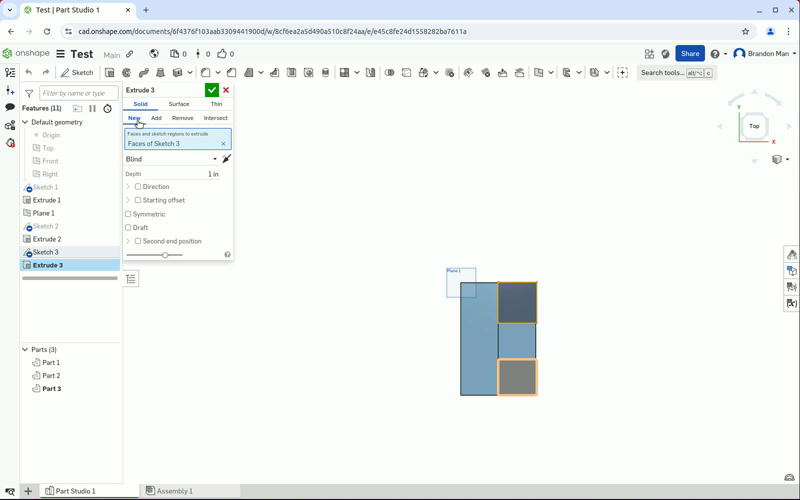
click(137, 120)
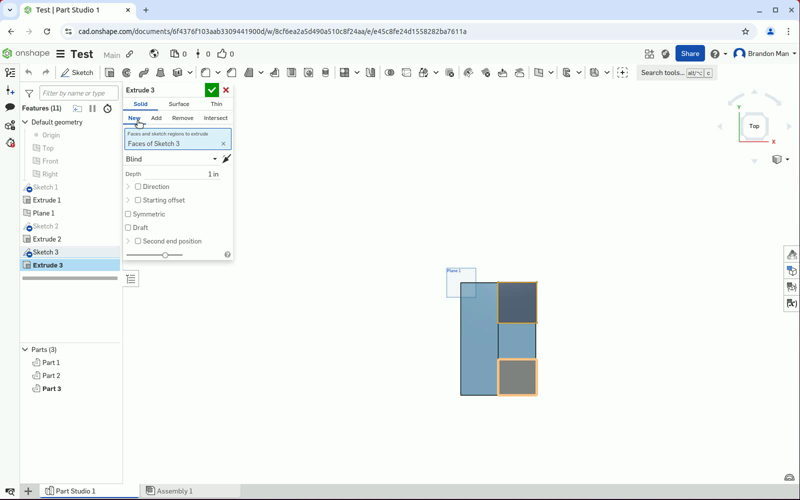
key(tab, 4)
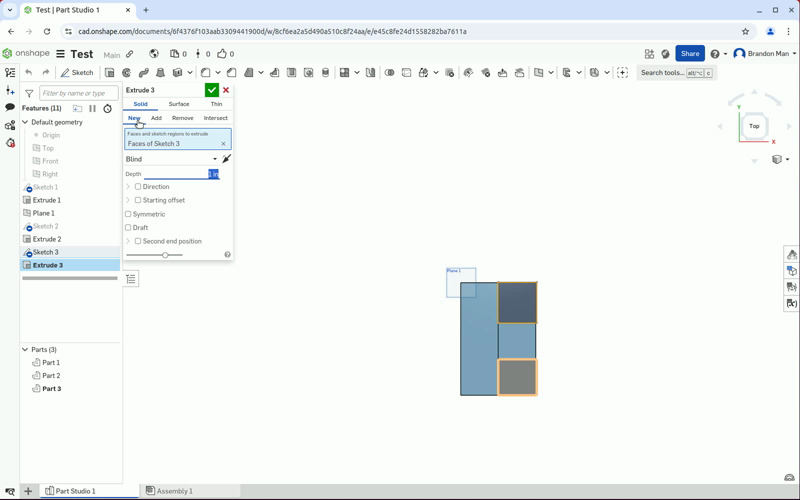
text(3.851)
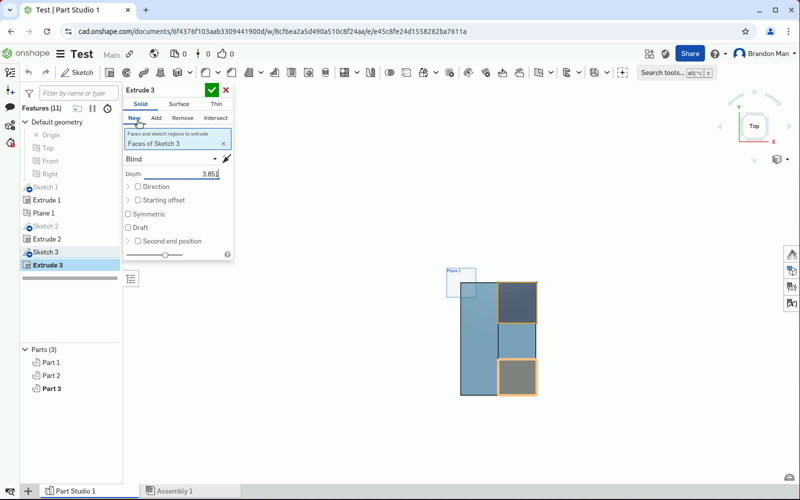
key(enter)
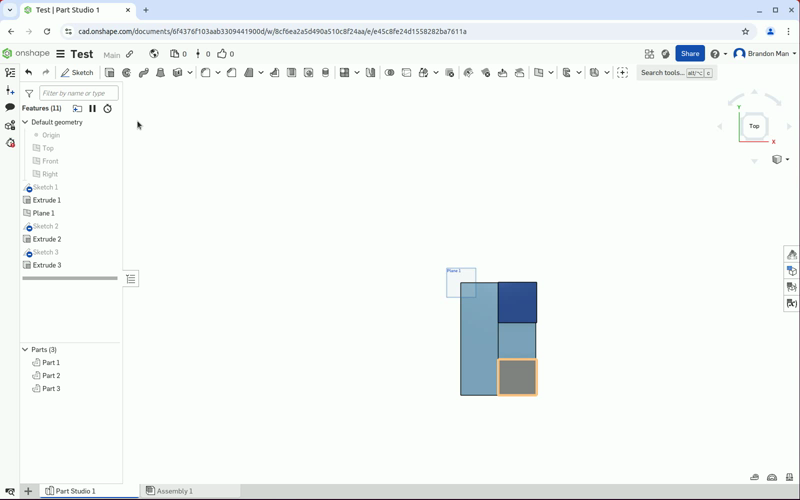
key(shift+h)
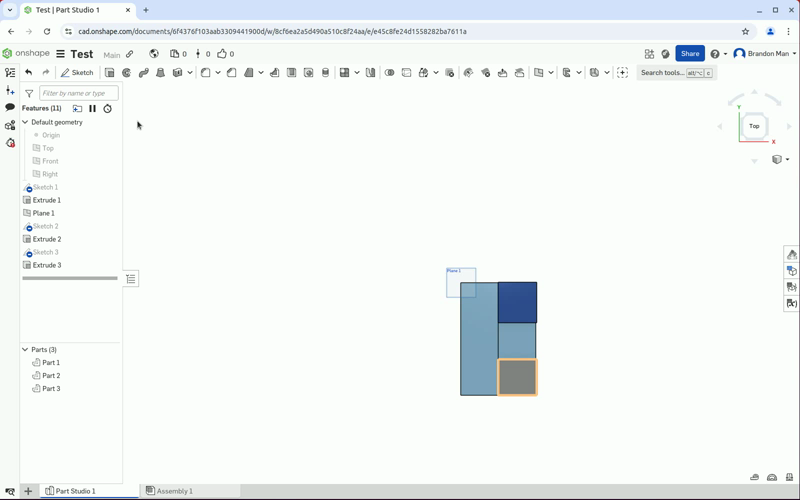
key(shift+h)
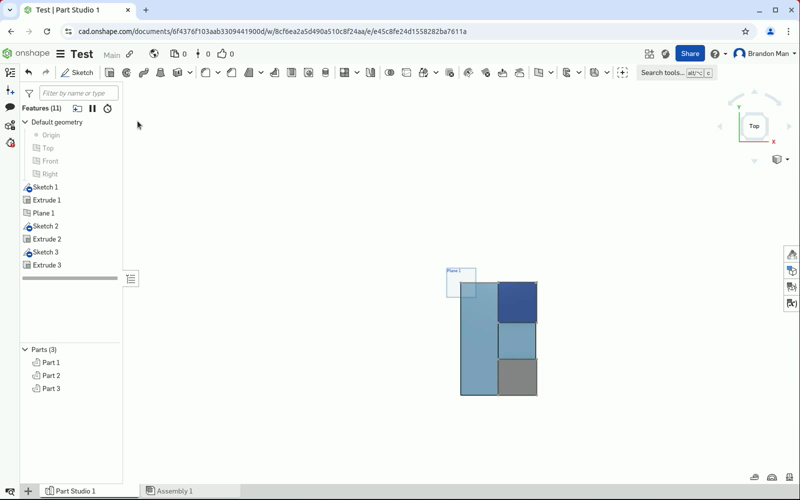
key(shift+7)
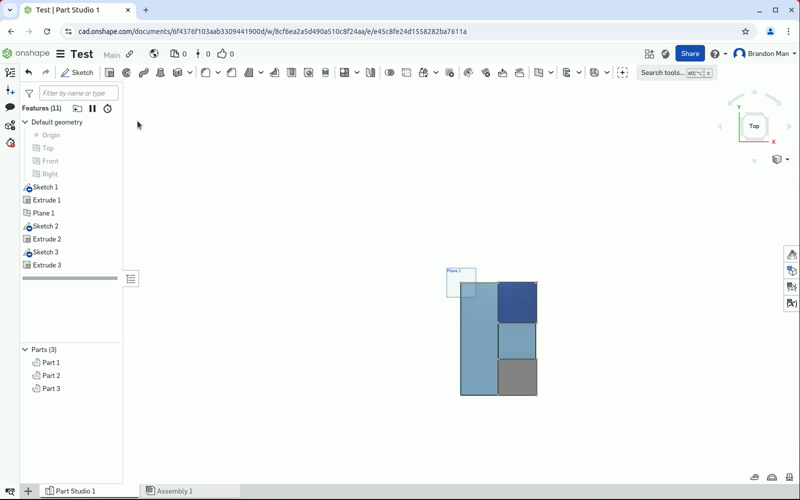
key(up, 3)
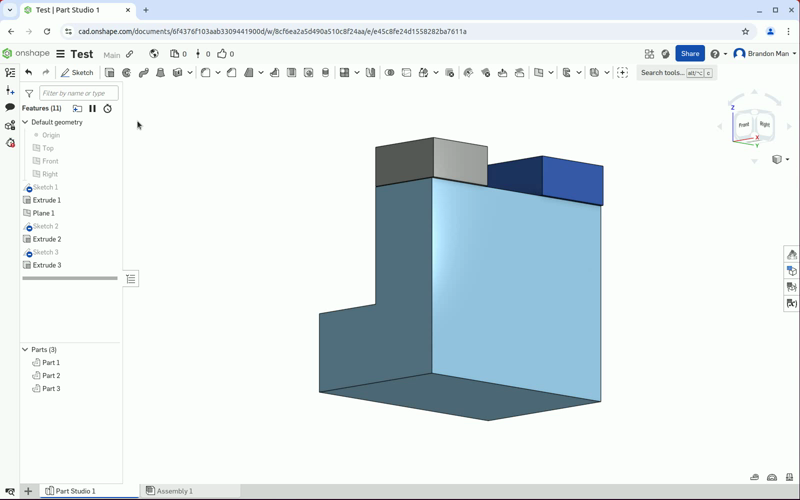
key(left, 3)
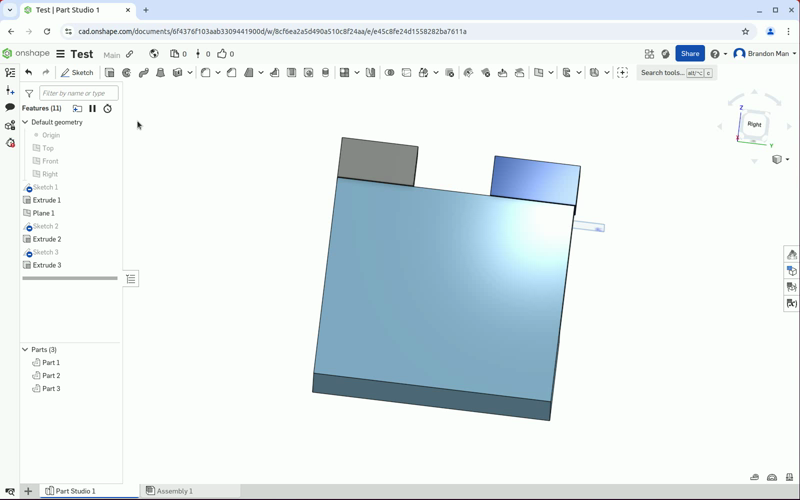
key(right, 3)
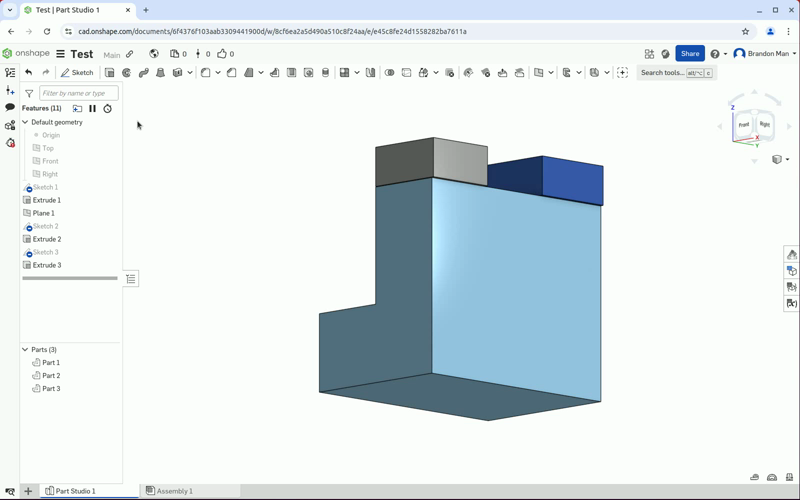
key(down, 3)
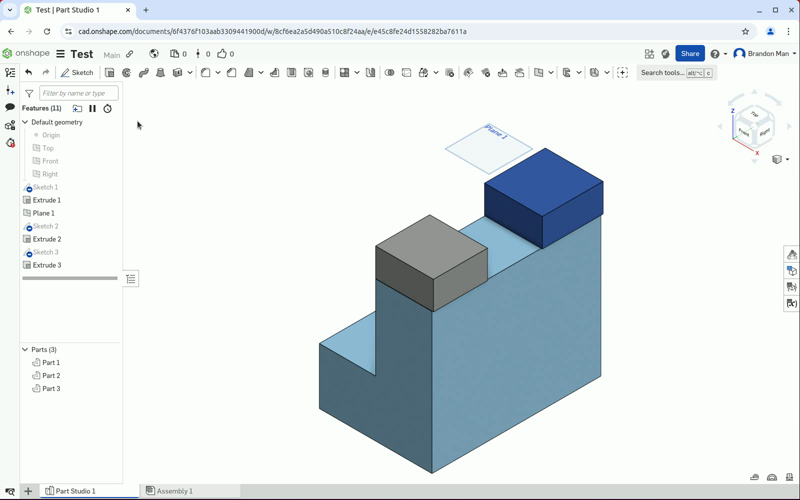
mouse_move(73, 189)
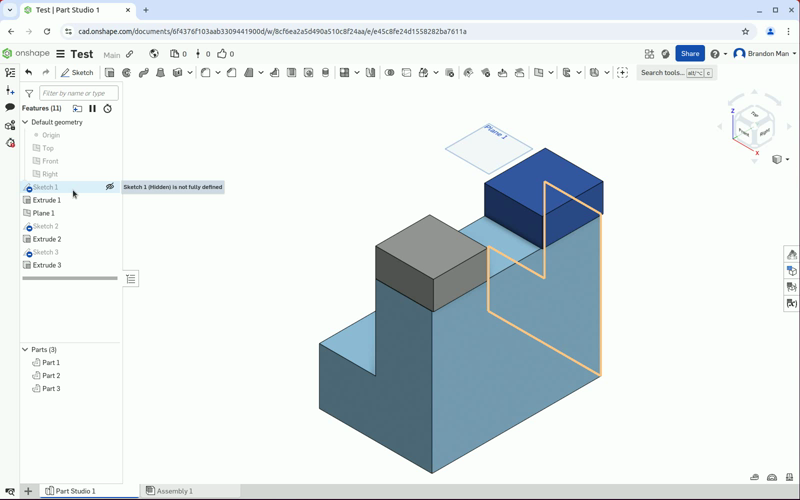
click(73, 189)